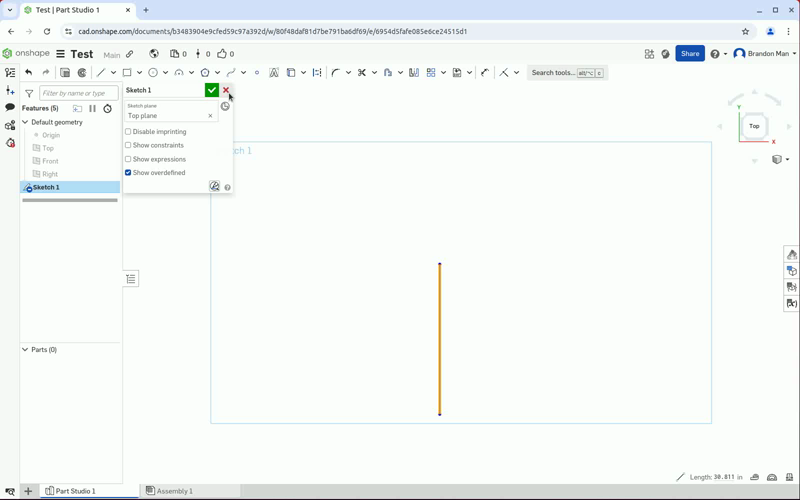
key(shift+h)
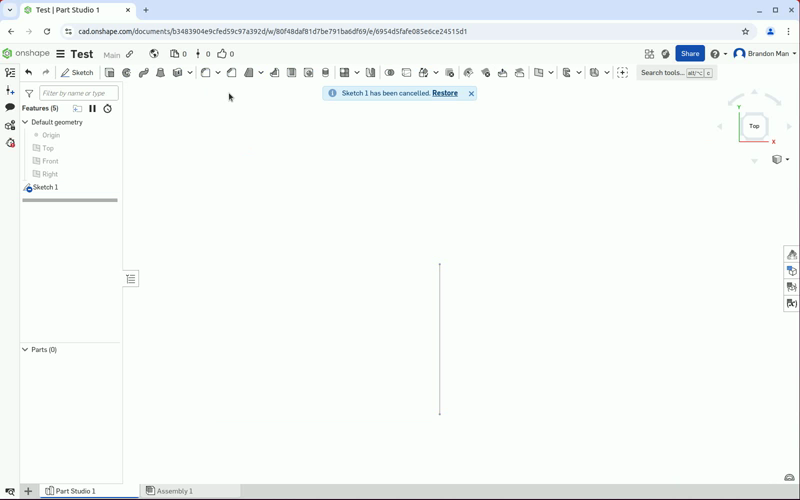
key(shift+s)
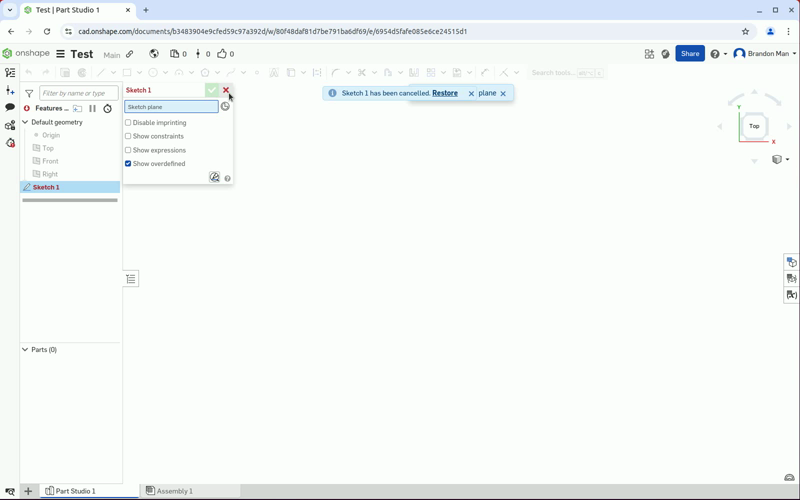
mouse_move(73, 150)
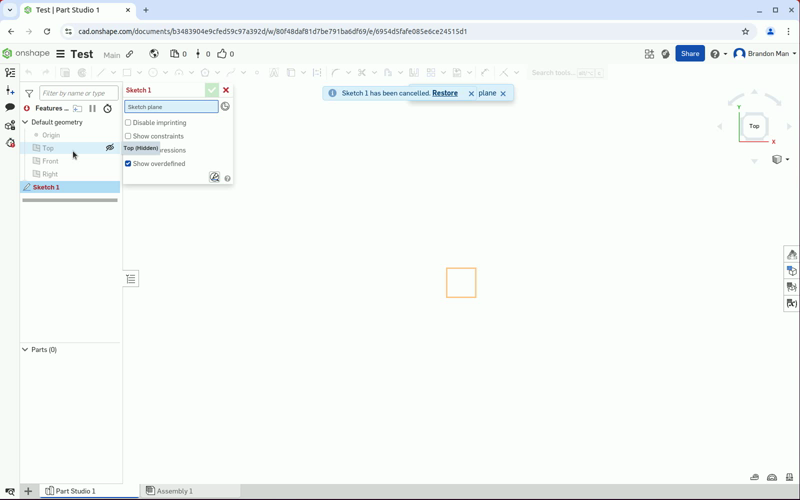
click(73, 150)
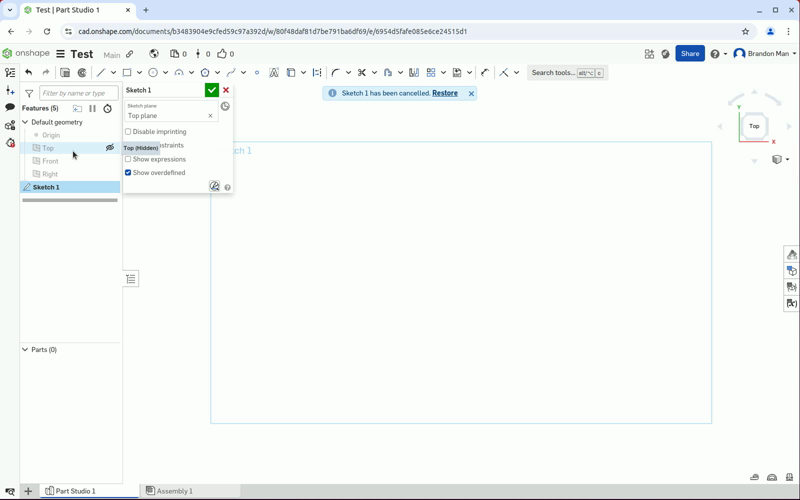
mouse_move(73, 352)
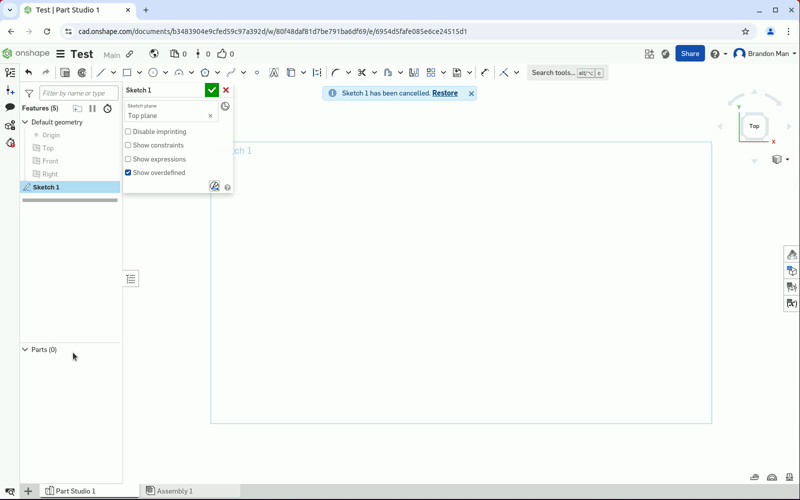
key(y)
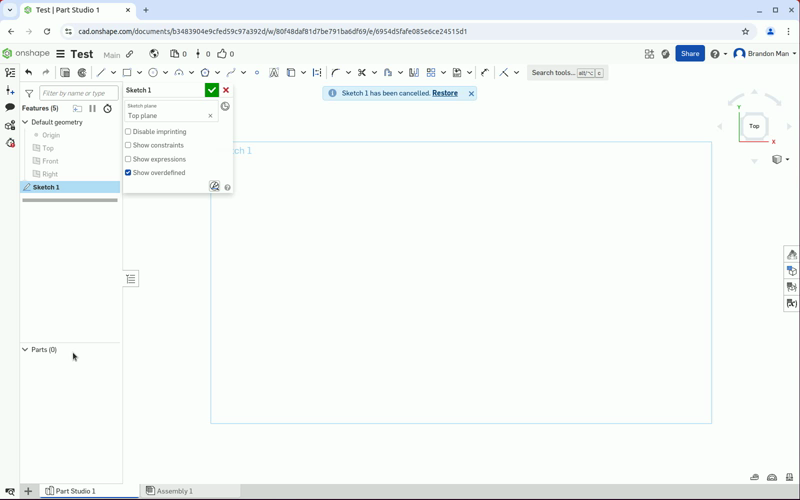
key(l)
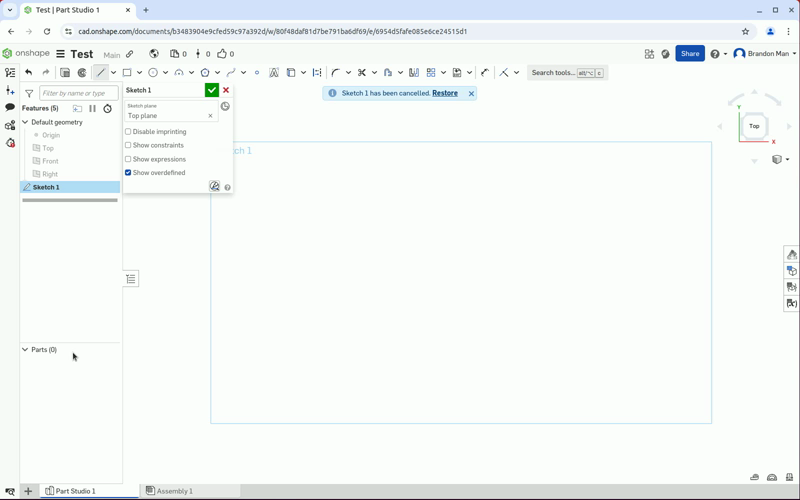
key_down(shift)
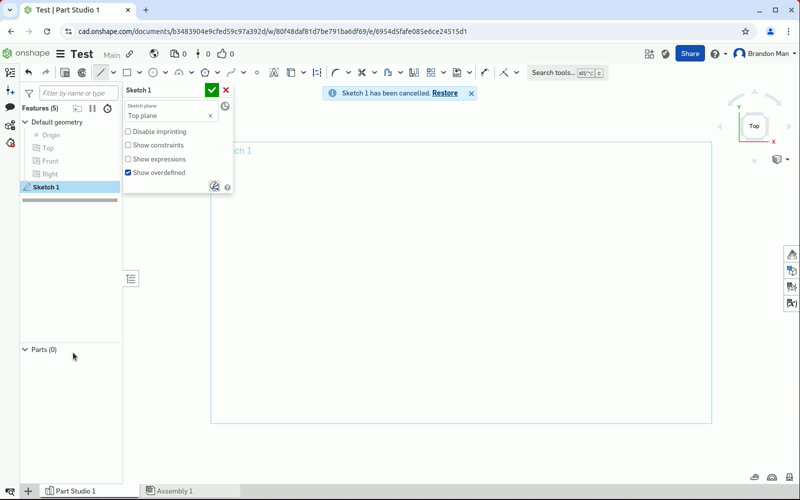
mouse_move(348, 341)
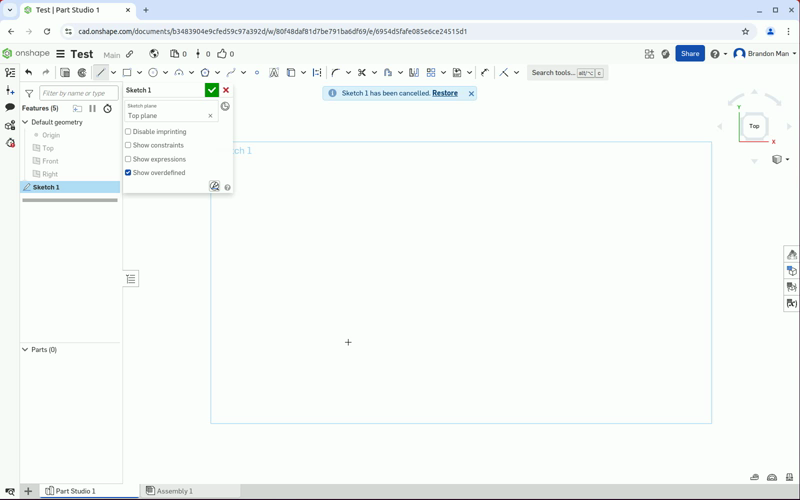
click(348, 341)
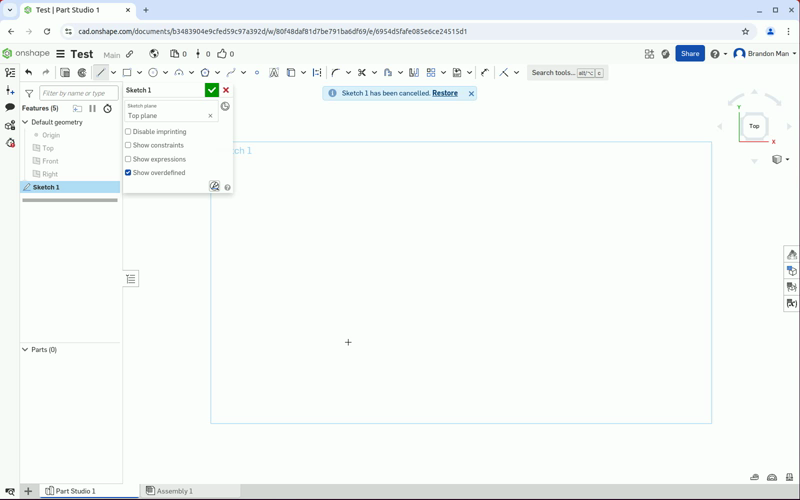
key_up(shift)
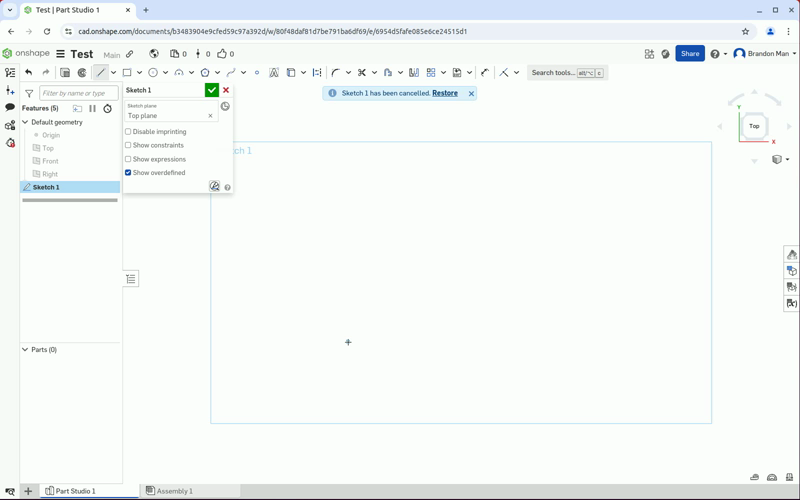
key_down(shift)
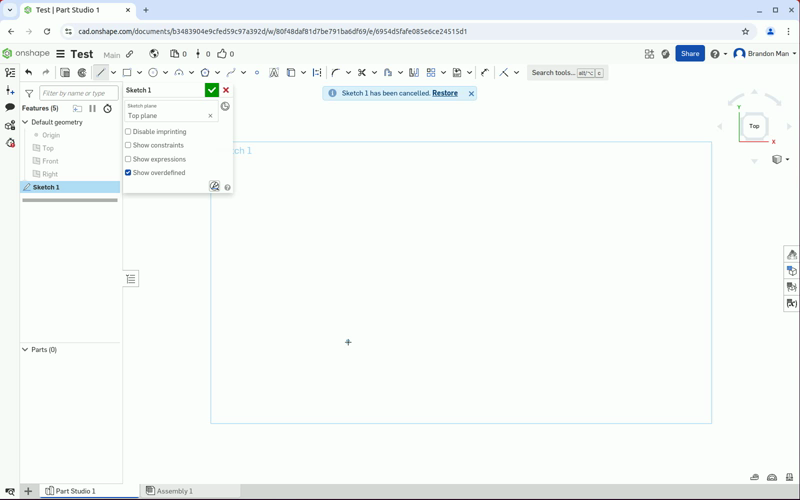
mouse_move(572, 341)
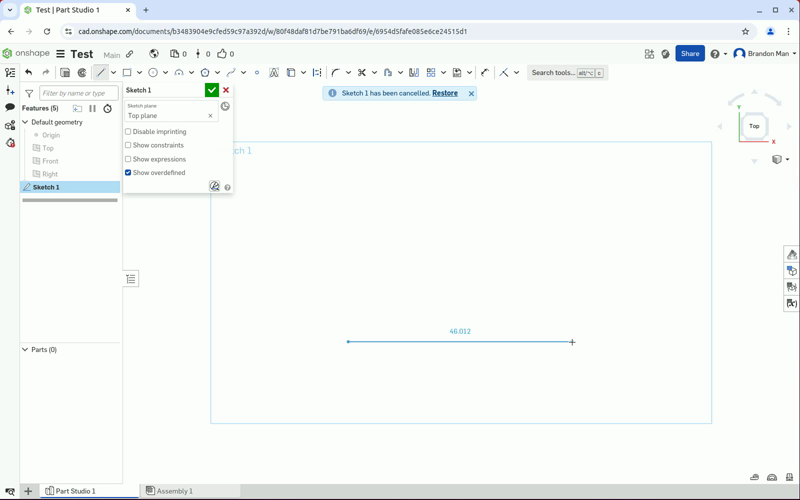
click(572, 341)
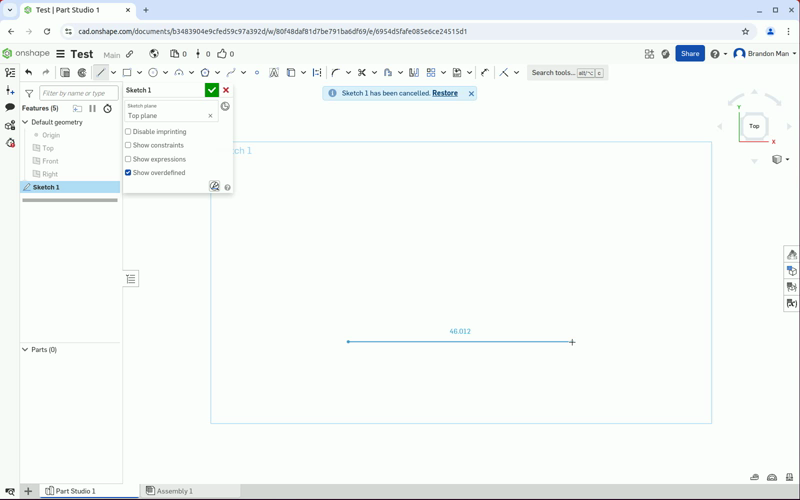
key_up(shift)
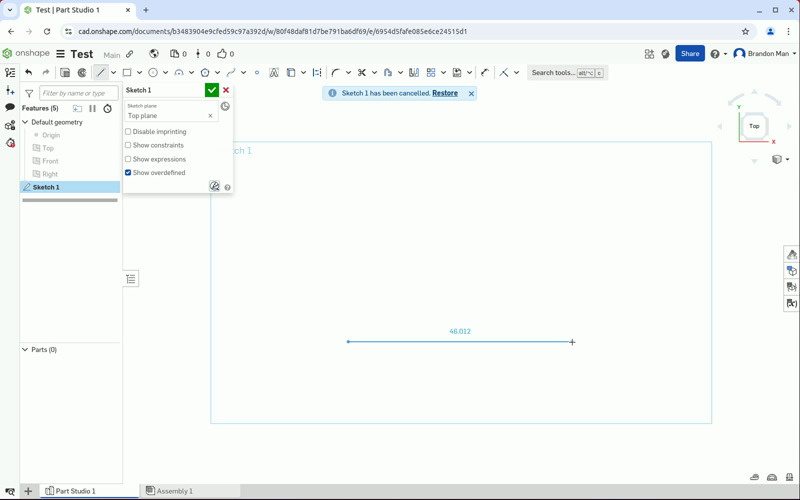
key_down(shift)
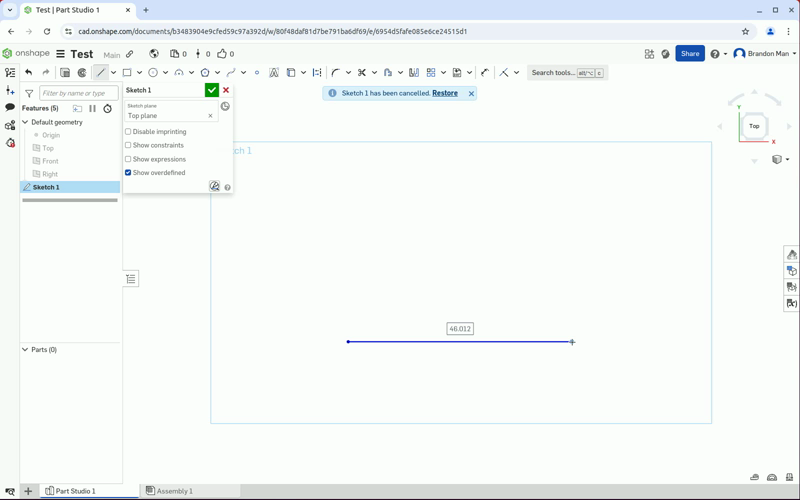
mouse_move(572, 223)
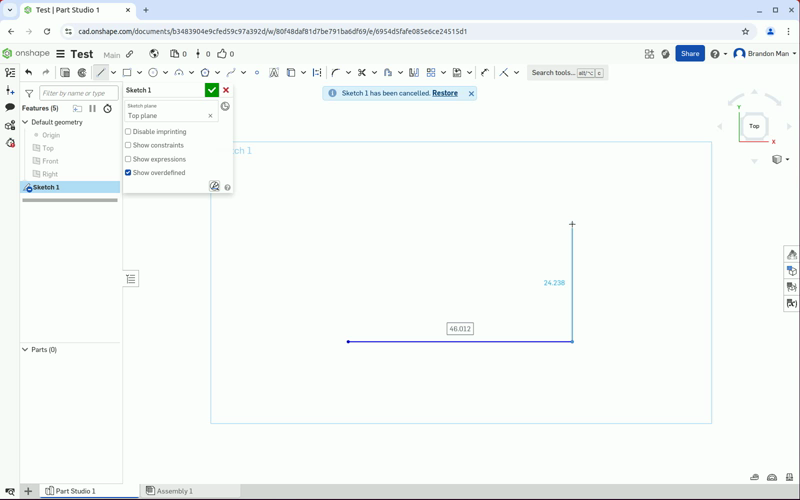
click(572, 223)
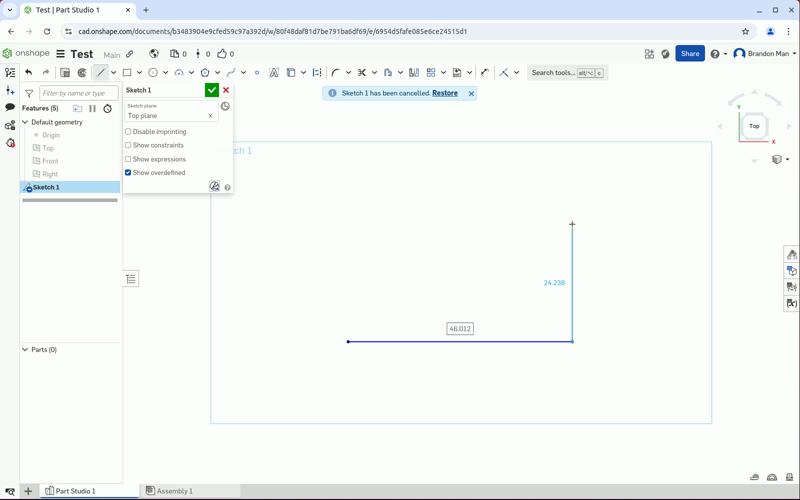
key_up(shift)
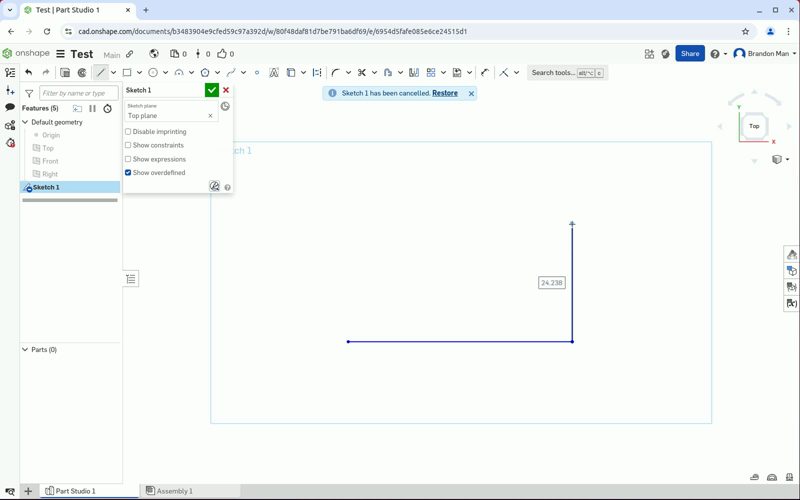
key_down(shift)
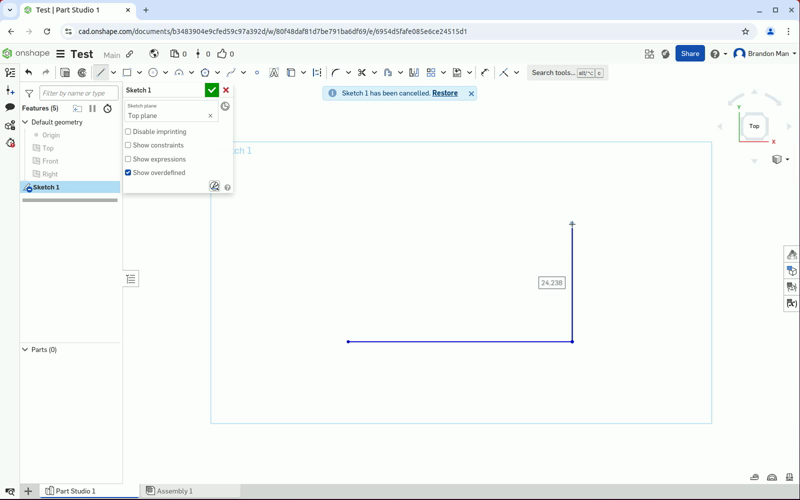
mouse_move(348, 223)
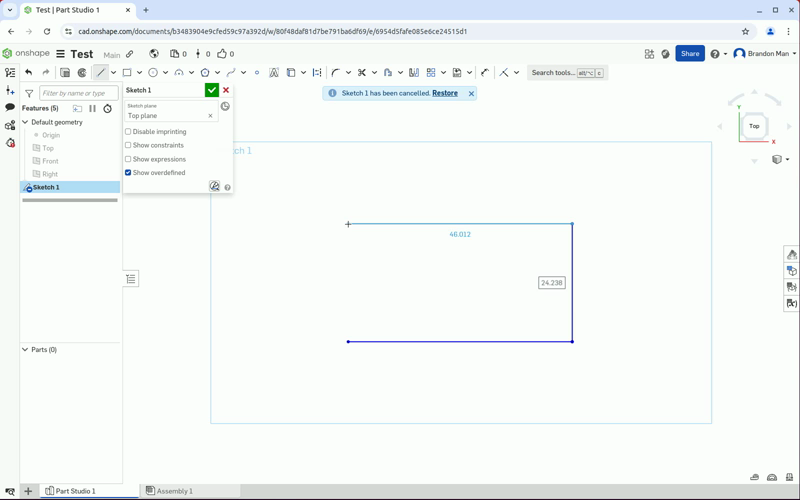
click(348, 223)
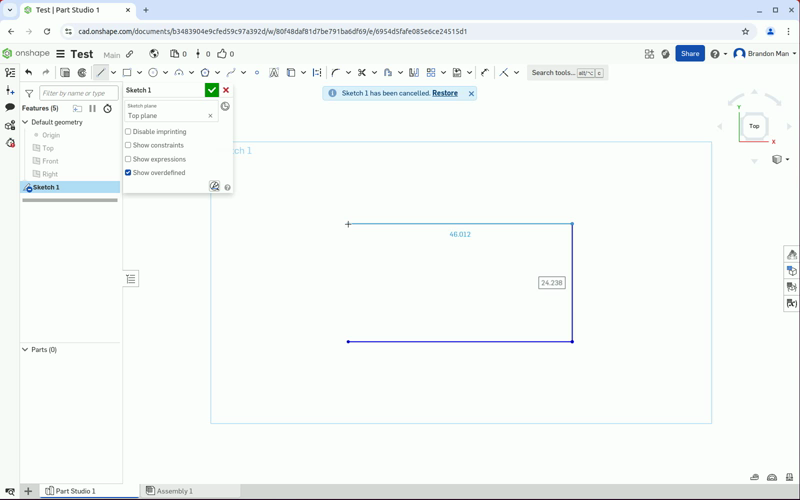
key_up(shift)
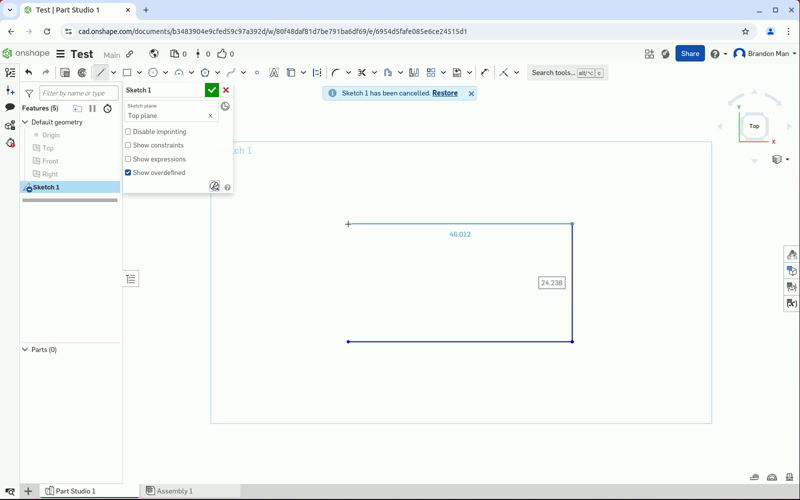
key_down(shift)
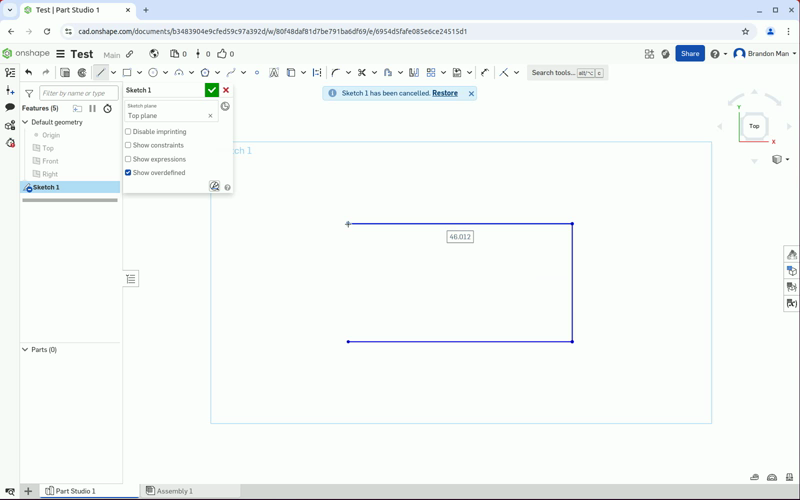
mouse_move(348, 341)
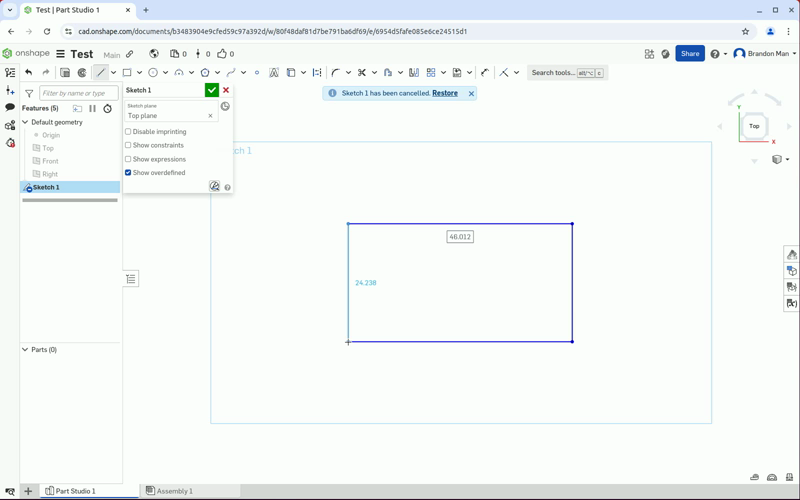
key_up(shift)
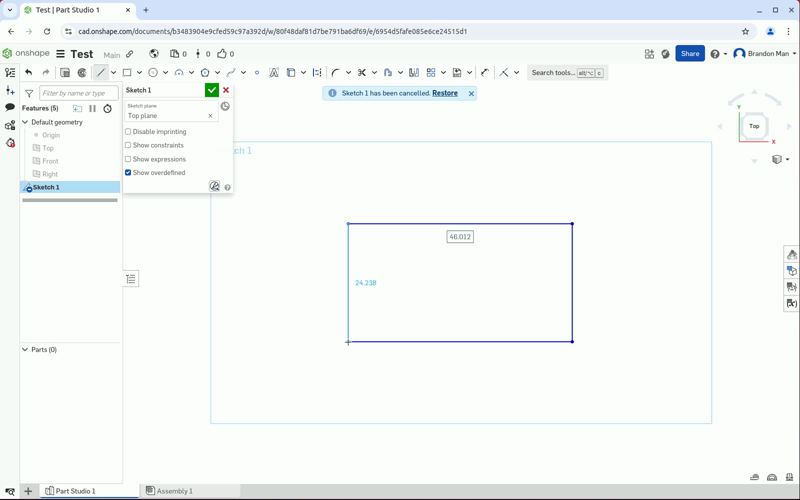
click(348, 341)
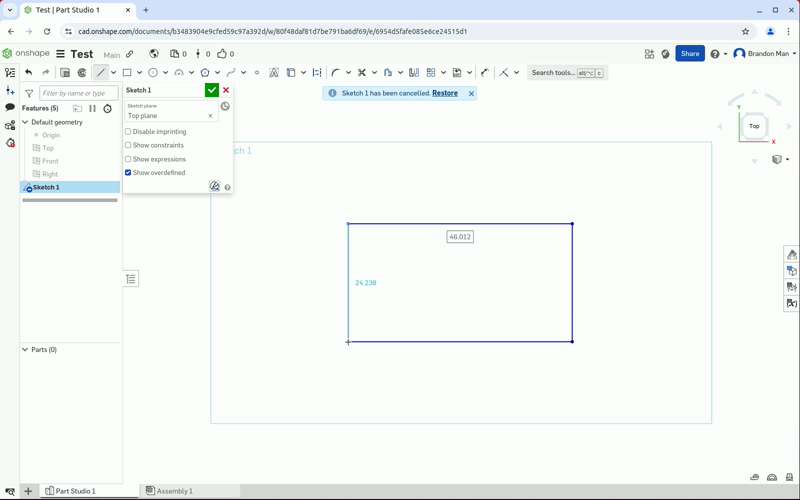
key(esc)
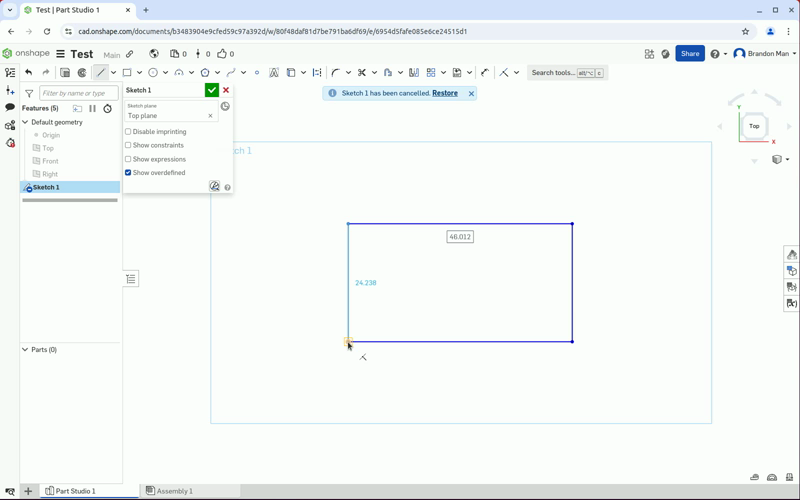
mouse_move(474, 322)
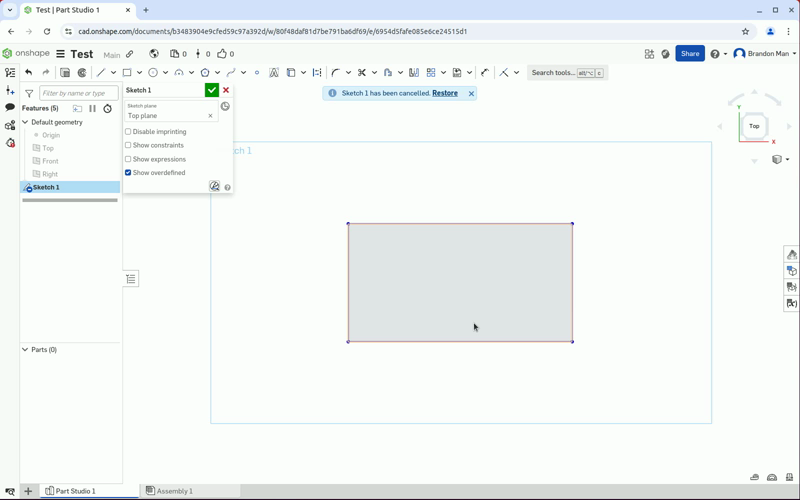
click(474, 322)
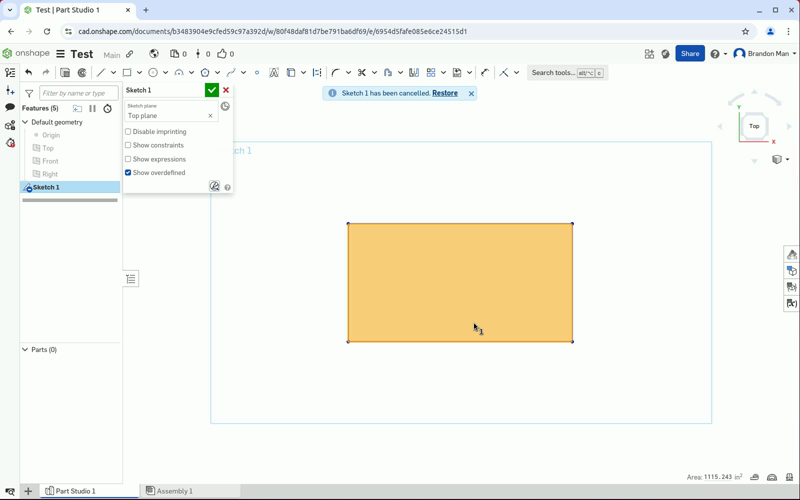
mouse_move(73, 352)
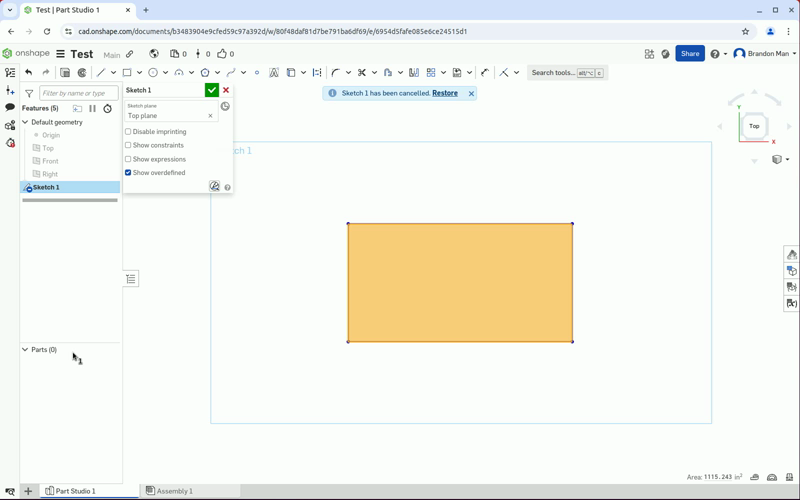
key(shift+y)
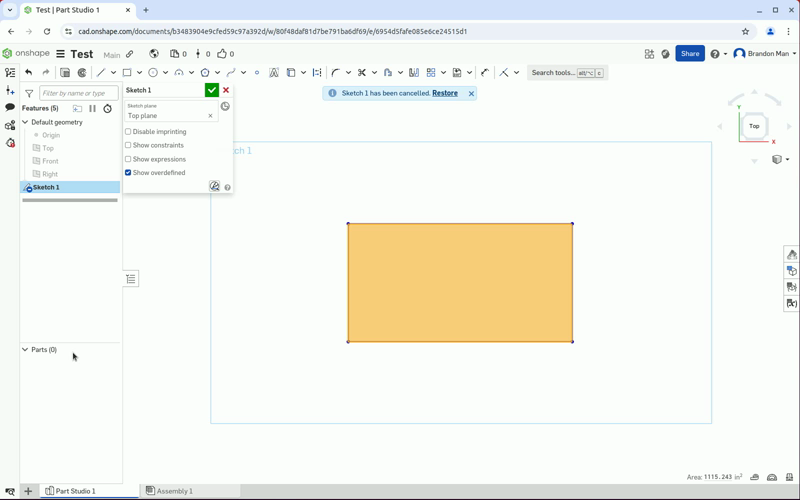
key(shift+e)
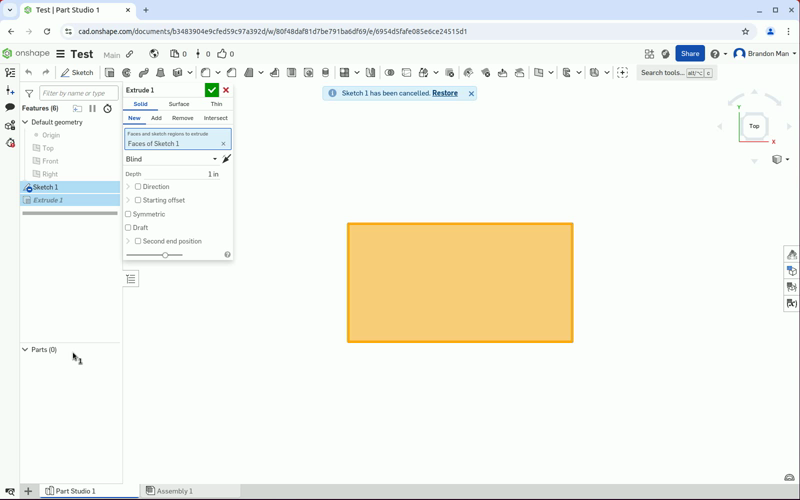
mouse_move(143, 106)
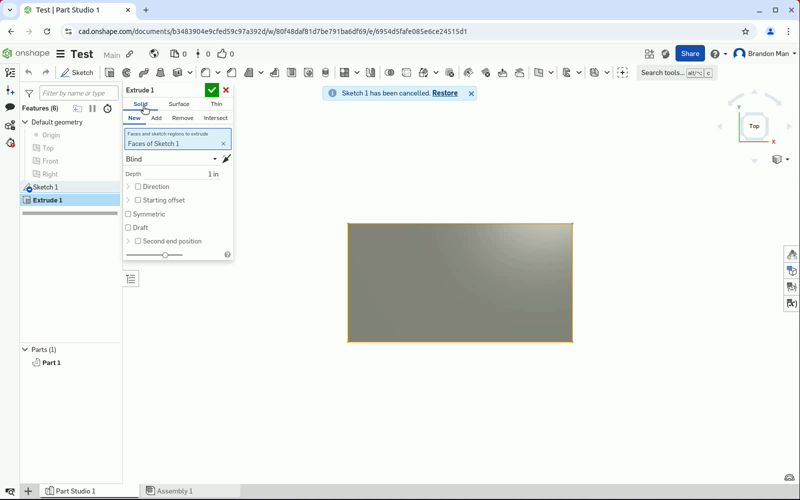
click(143, 106)
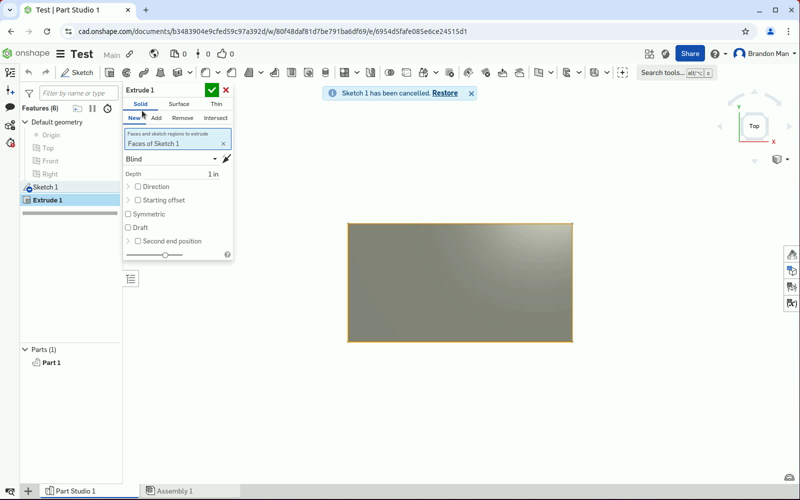
mouse_move(137, 120)
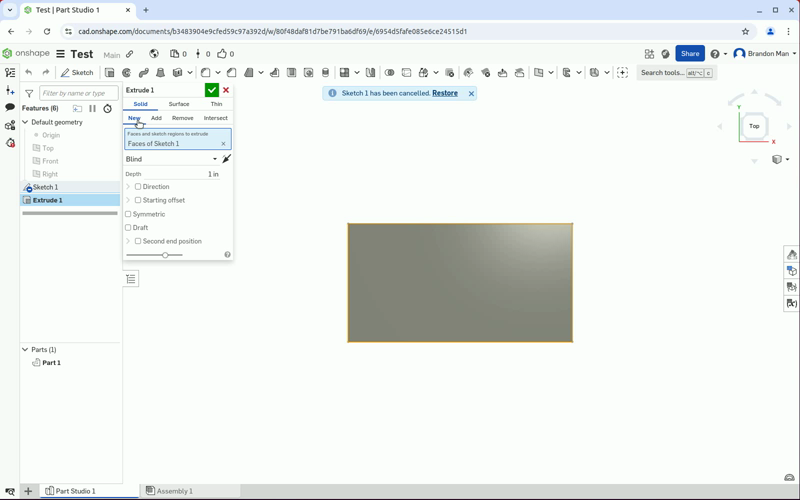
click(137, 120)
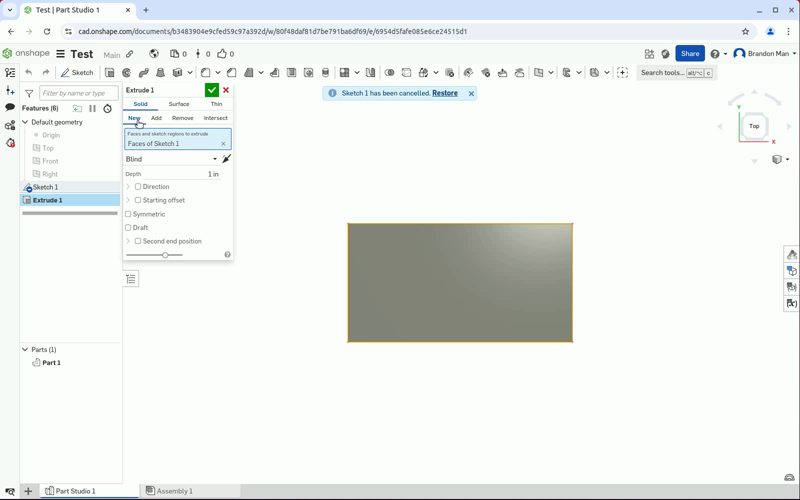
key(tab, 4)
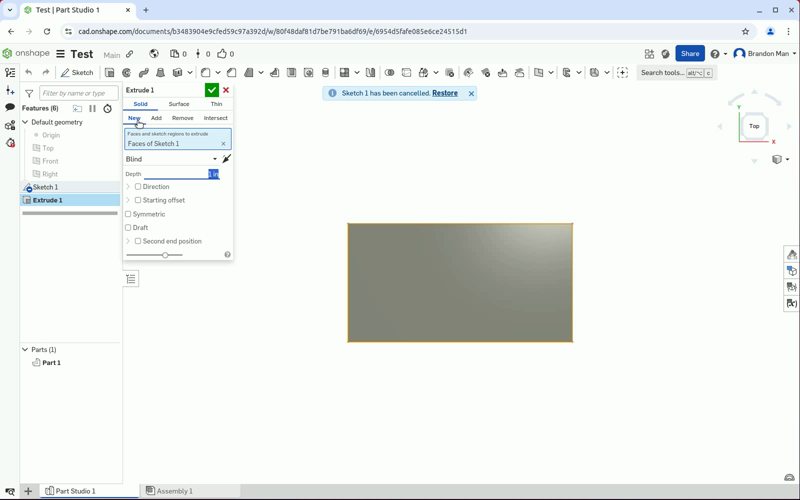
text(4.814)
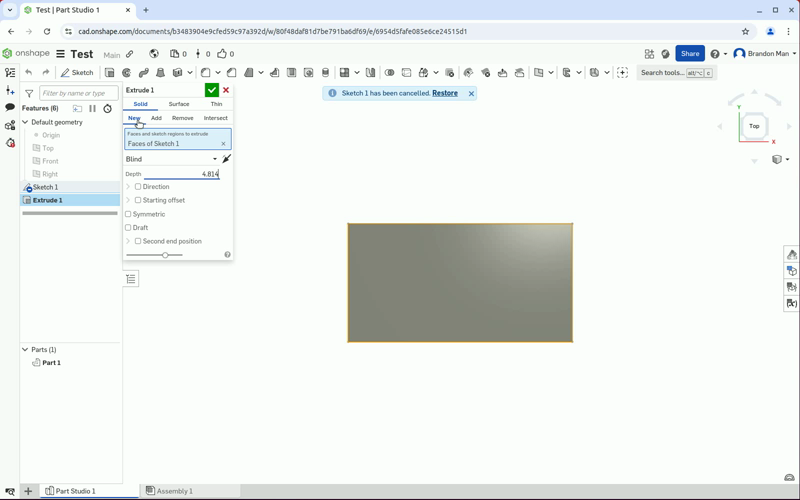
key(enter)
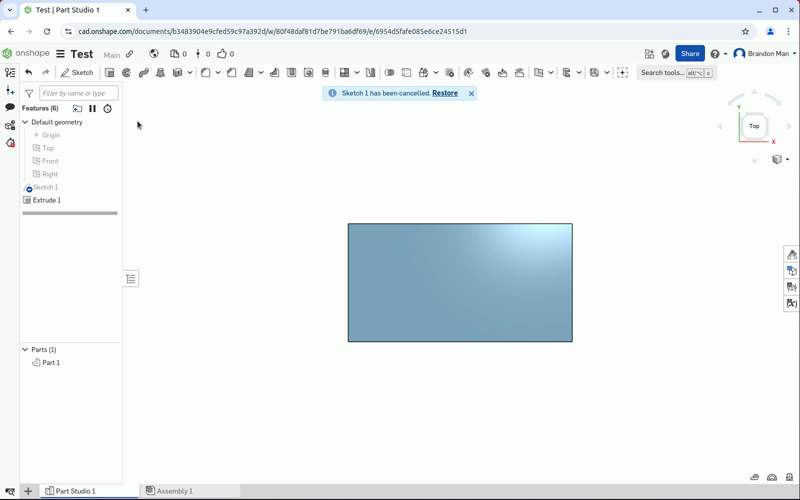
key(shift+h)
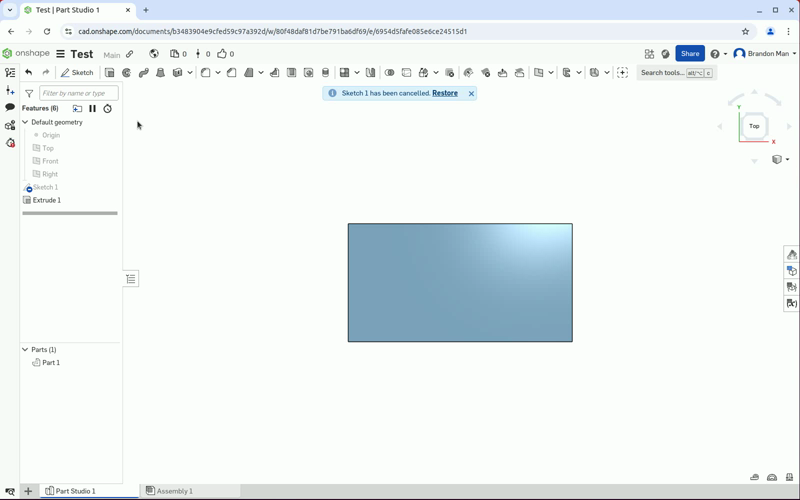
key(shift+h)
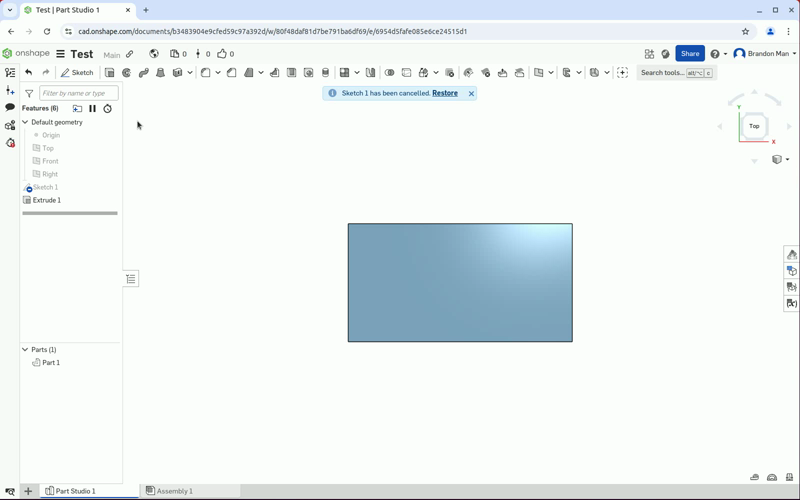
mouse_move(73, 189)
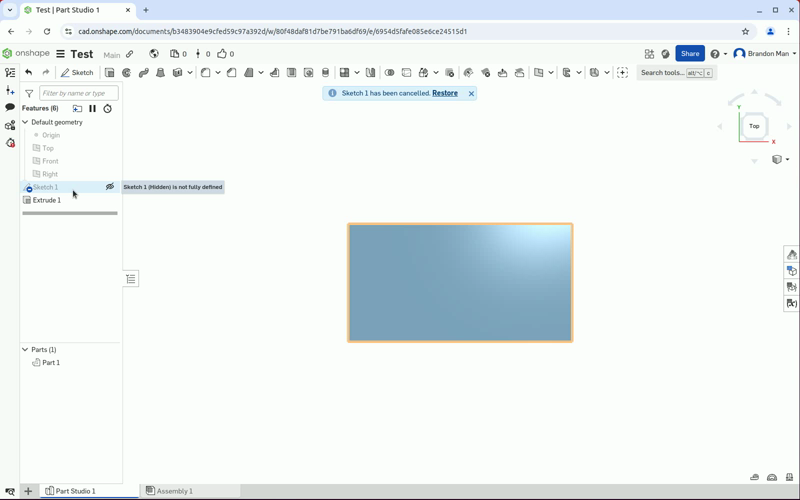
click(73, 189)
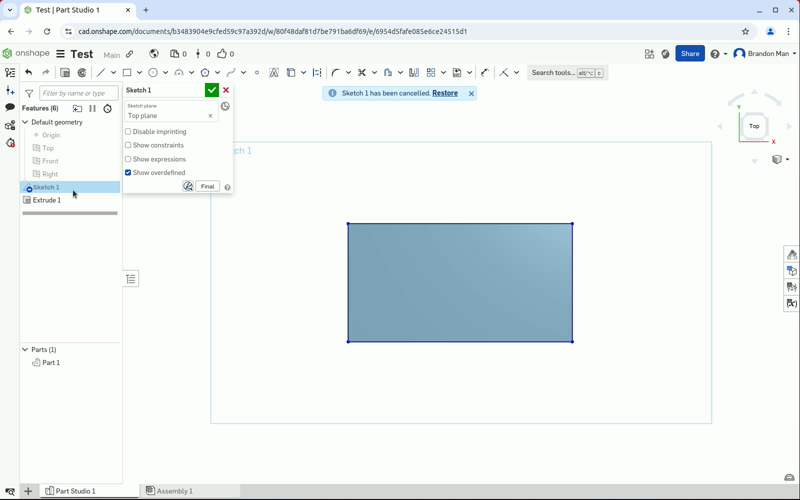
mouse_move(229, 92)
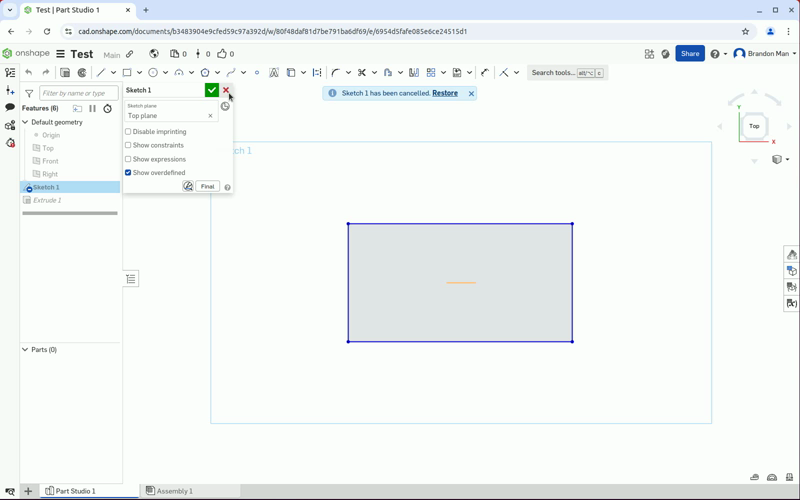
click(229, 92)
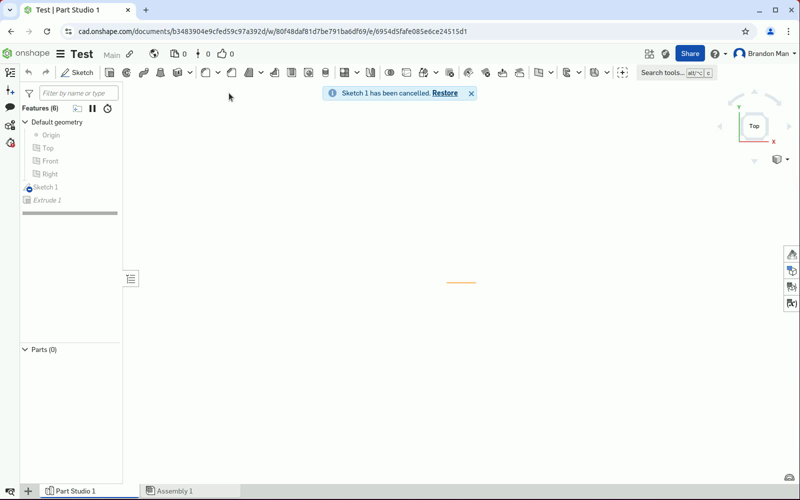
mouse_move(541, 75)
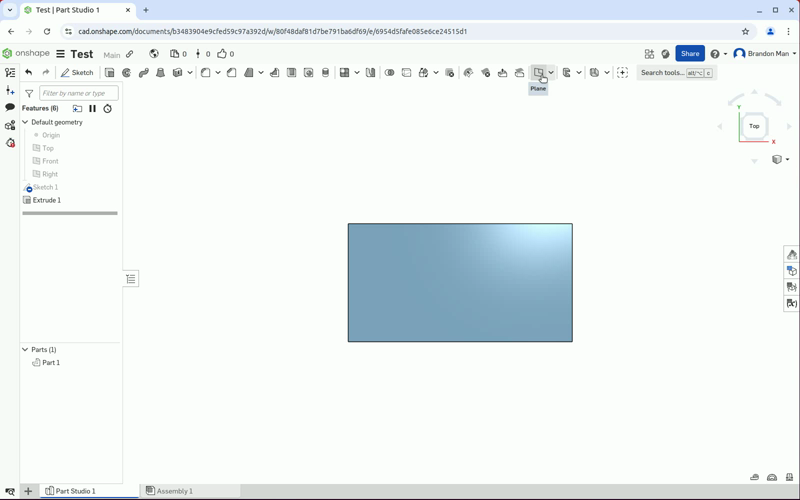
click(541, 75)
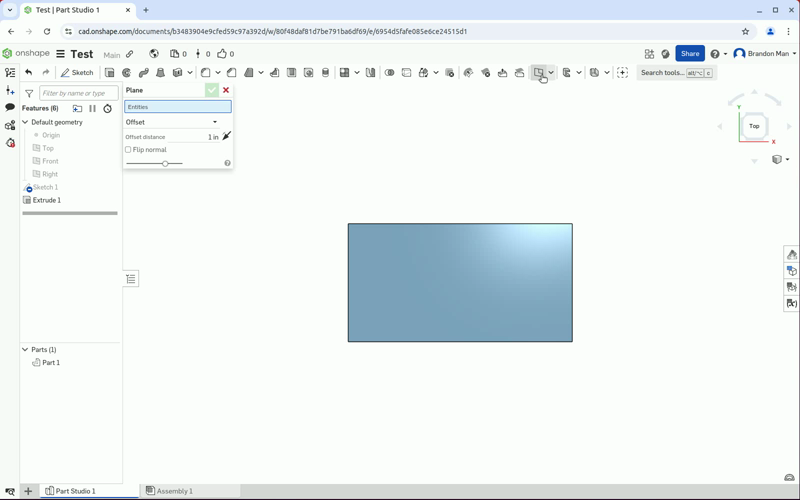
mouse_move(73, 150)
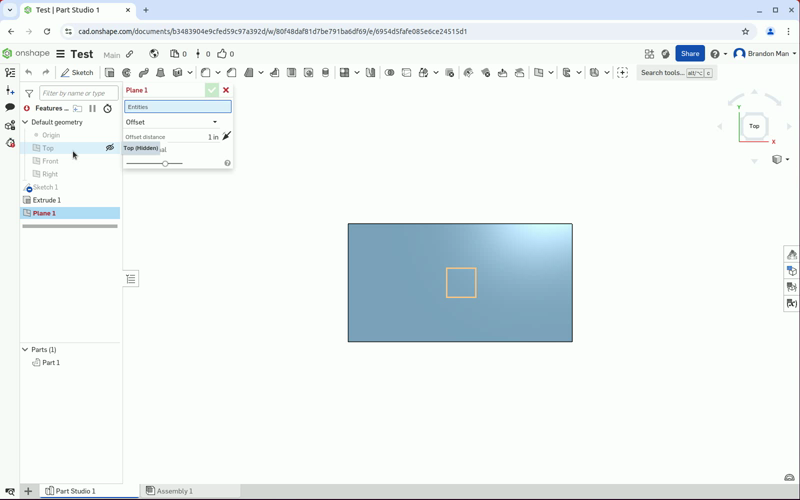
click(73, 150)
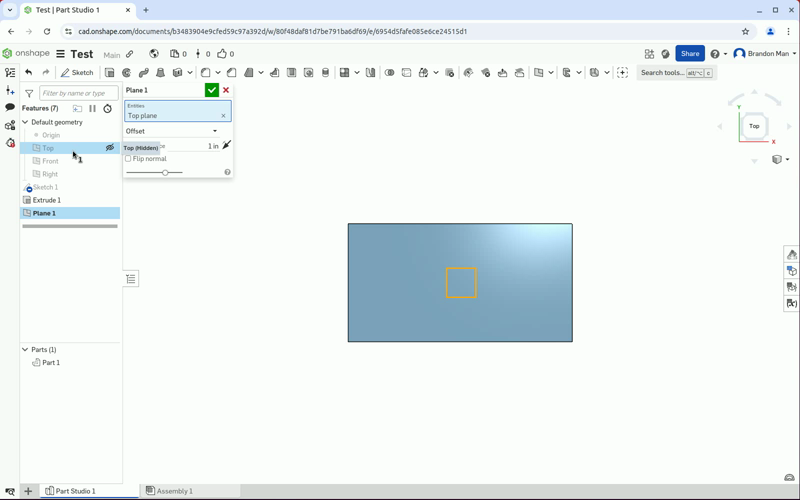
key(tab, 2)
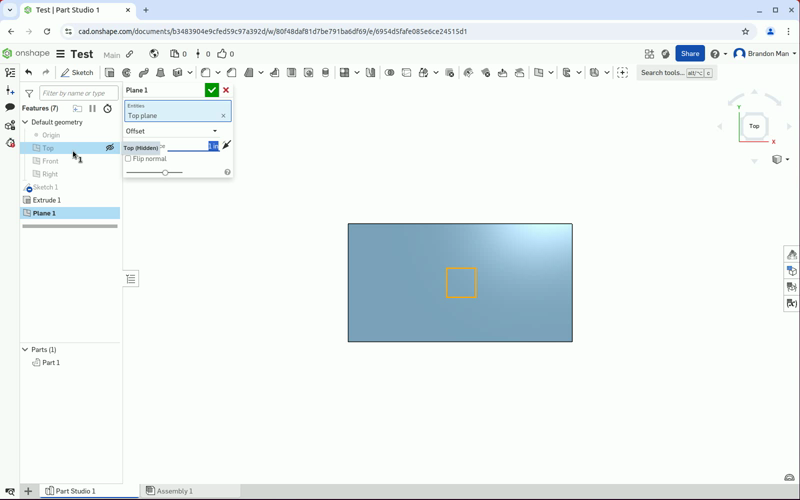
text(4.807)
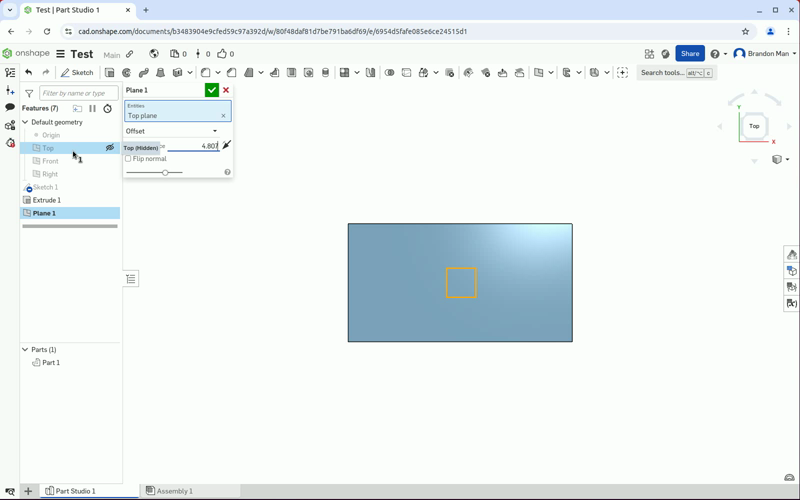
key(enter, 2)
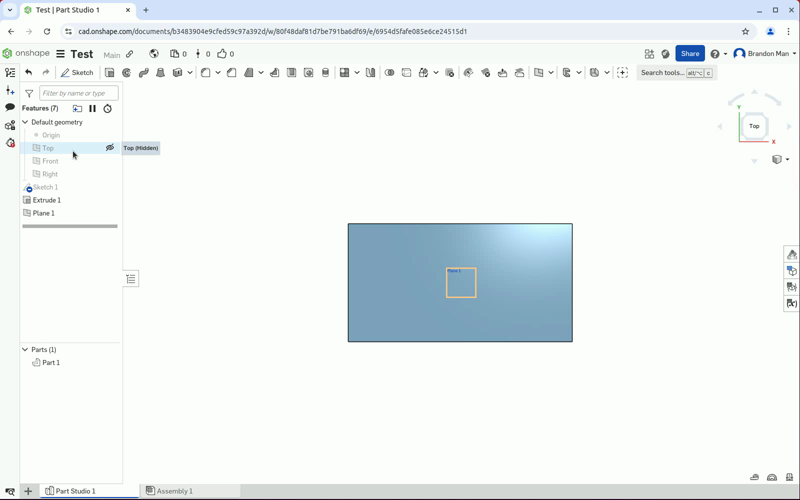
key(shift+s)
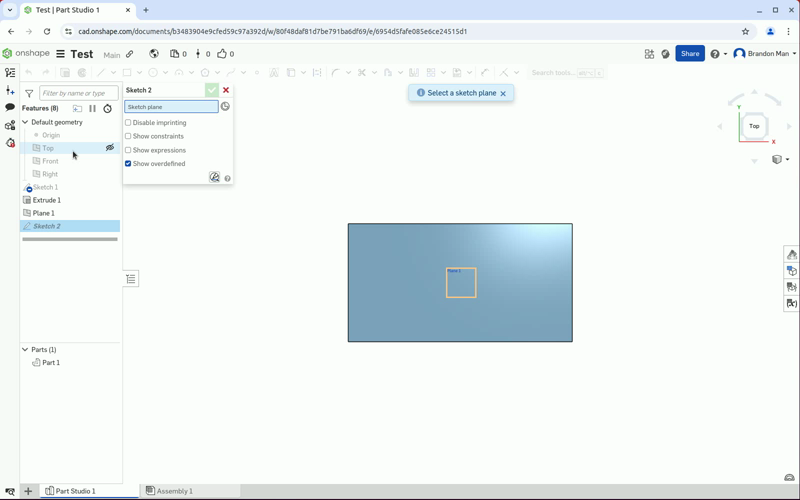
mouse_move(73, 215)
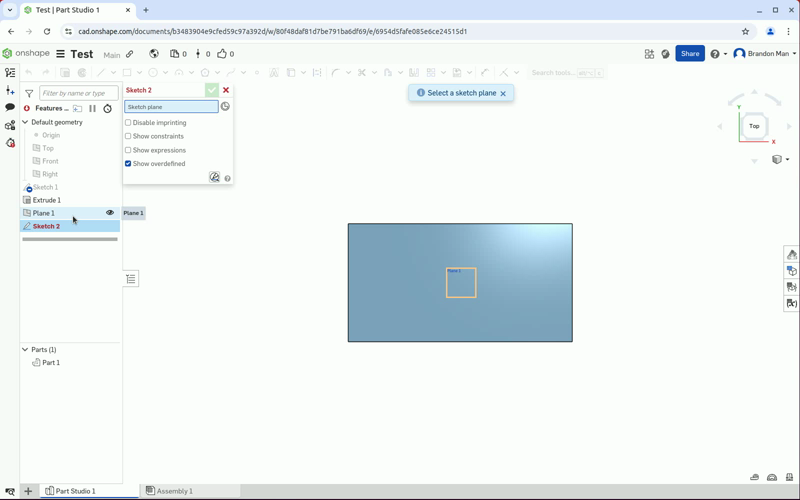
click(73, 215)
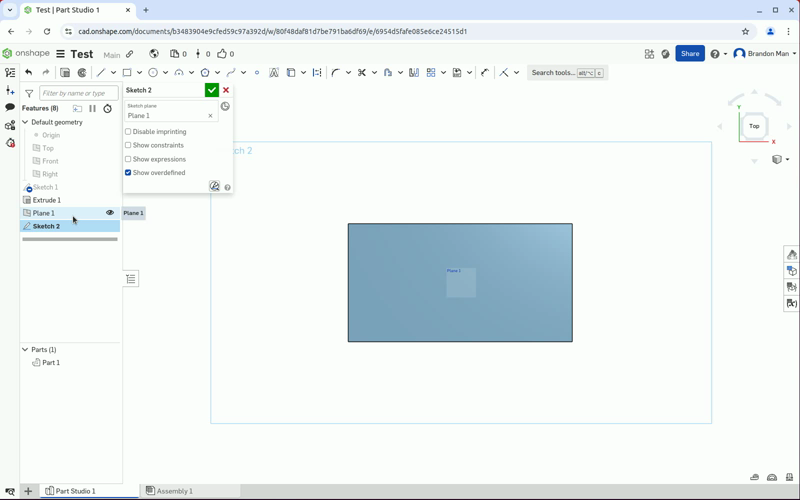
mouse_move(73, 352)
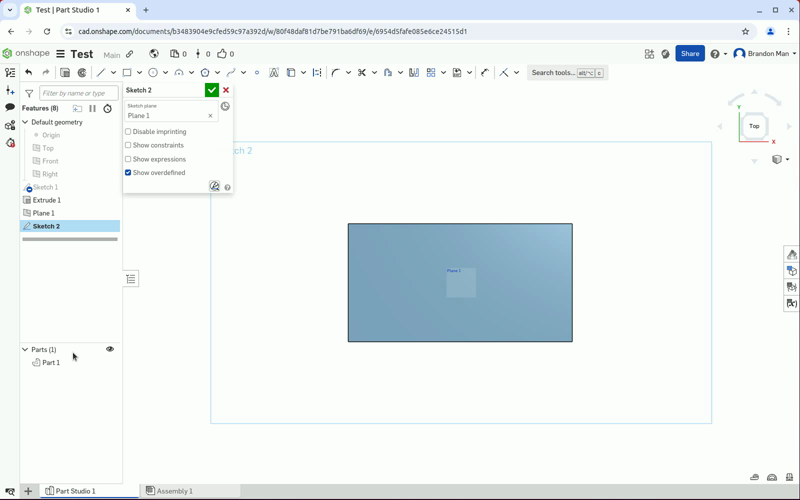
key(y)
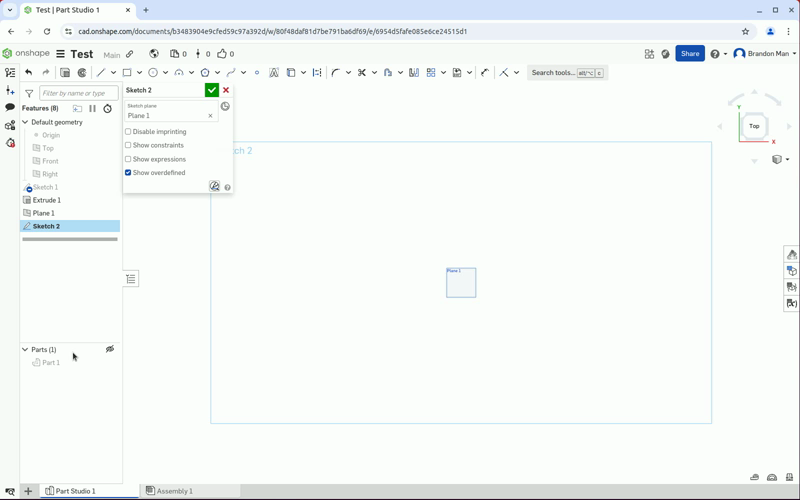
key(l)
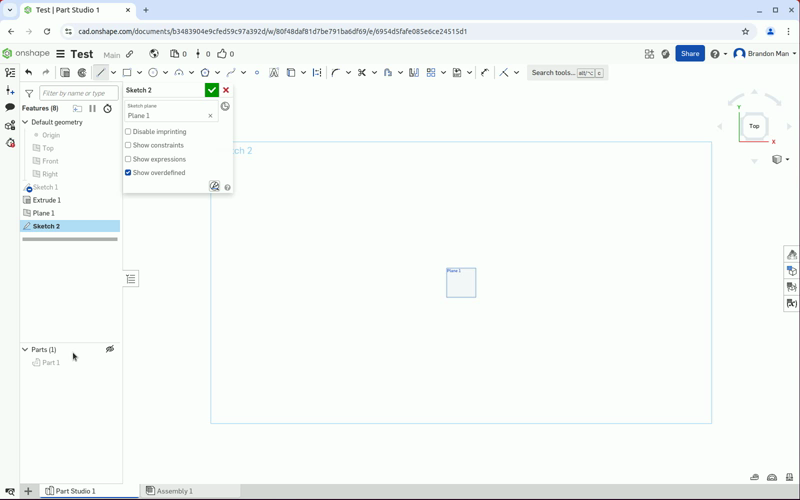
key_down(shift)
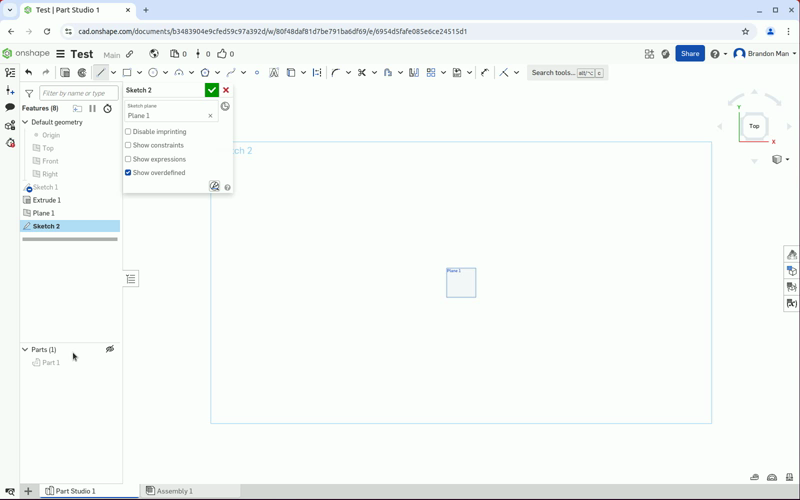
mouse_move(351, 228)
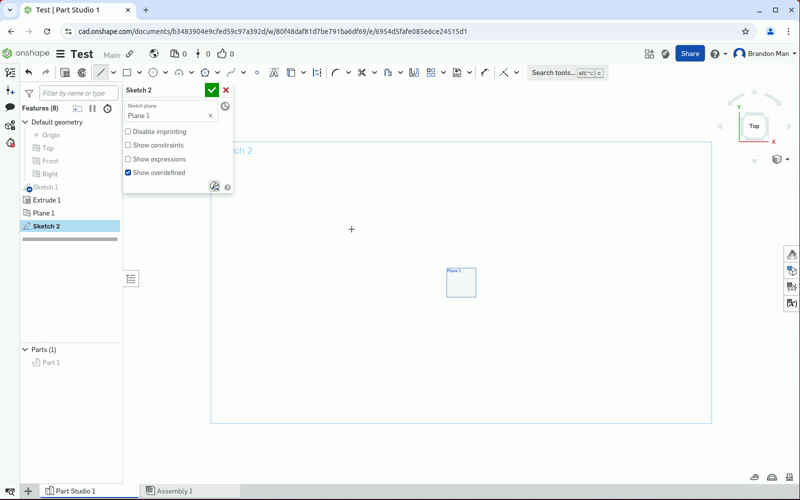
click(351, 228)
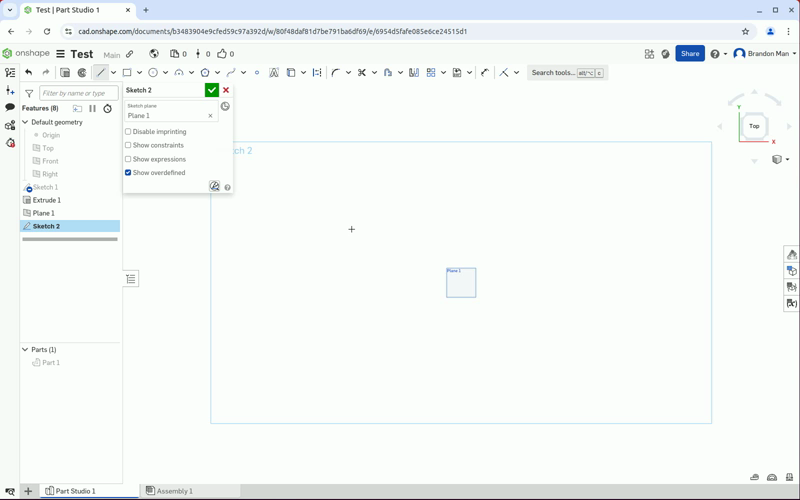
key_up(shift)
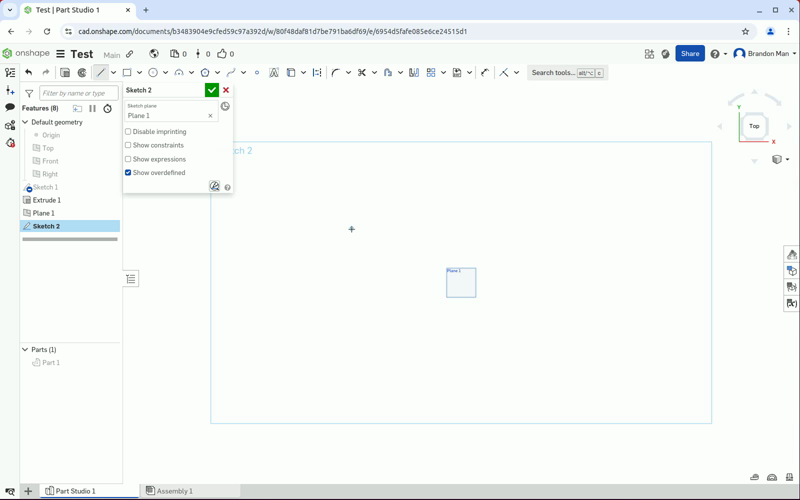
key_down(shift)
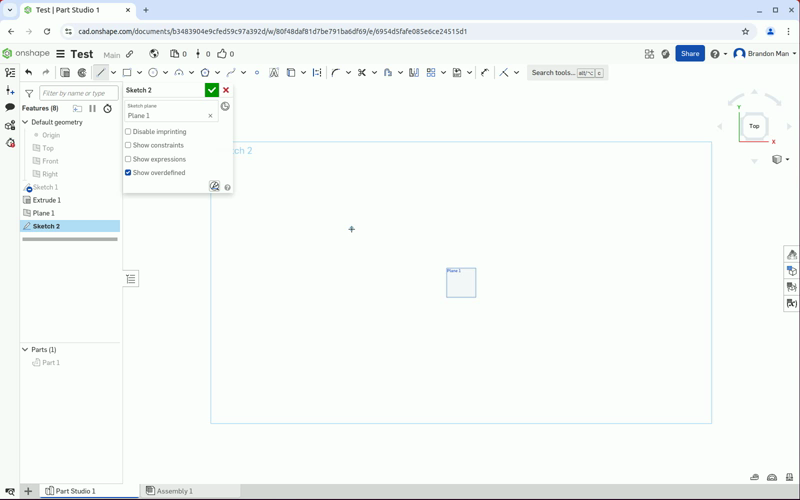
mouse_move(381, 228)
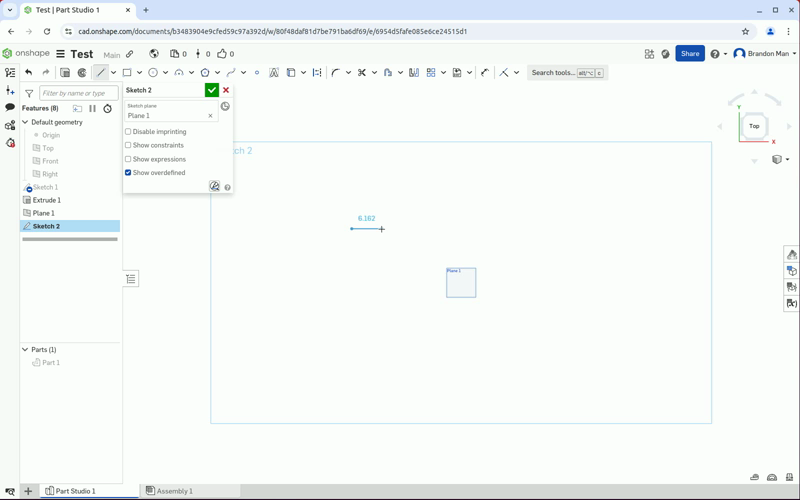
mouse_move(354, 231)
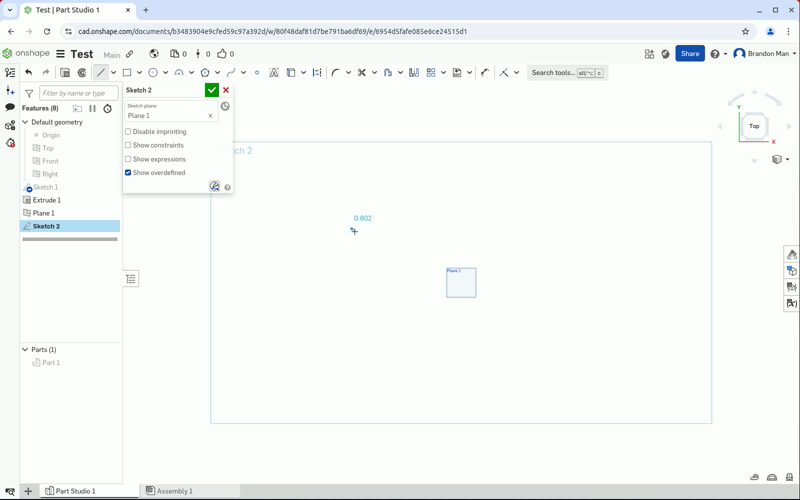
scroll(6)
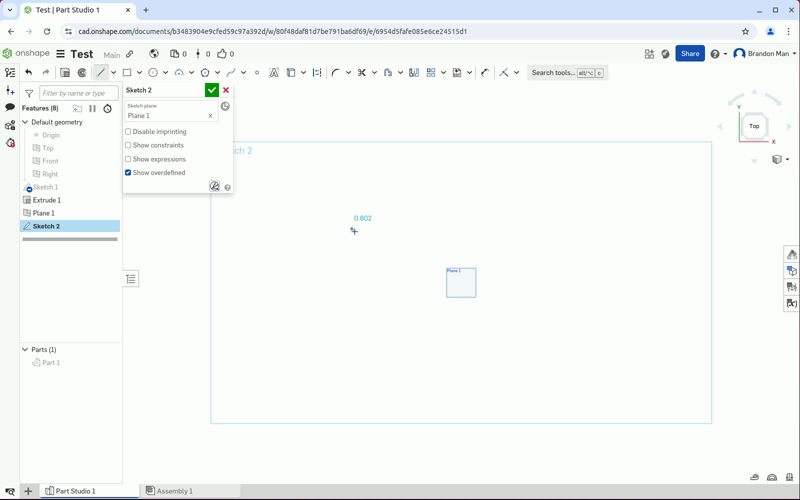
scroll(6)
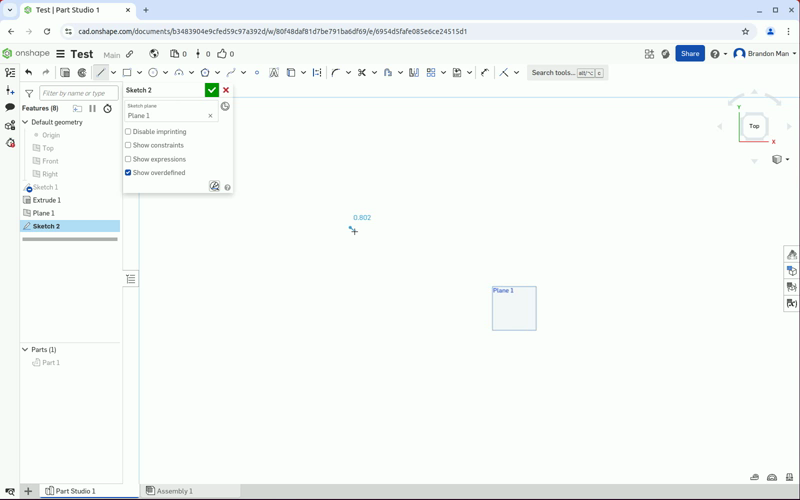
scroll(6)
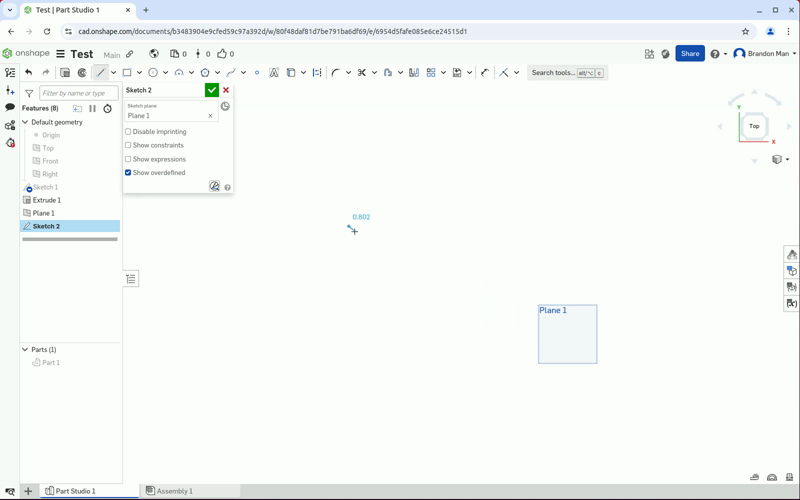
scroll(6)
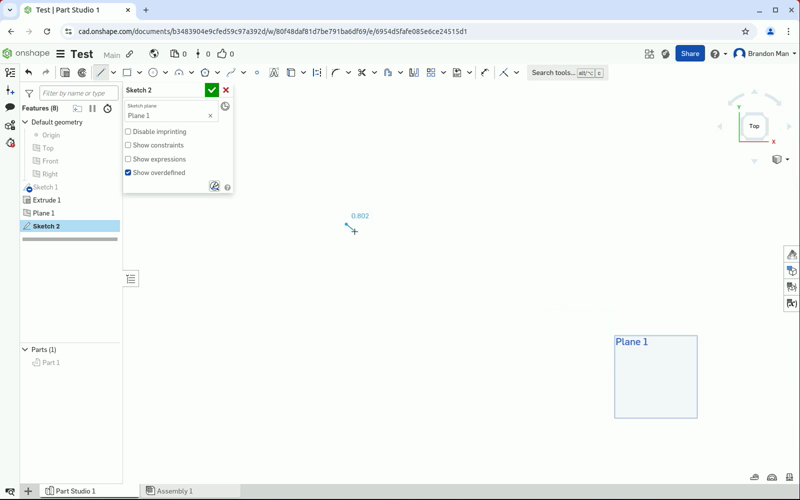
scroll(6)
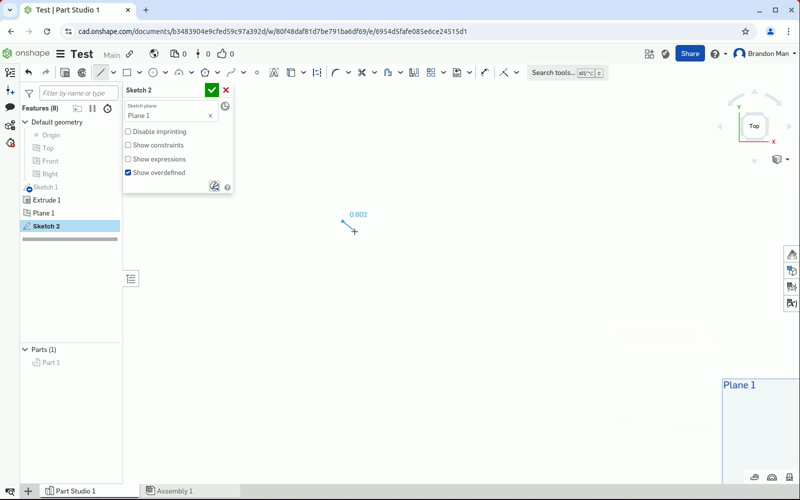
scroll(6)
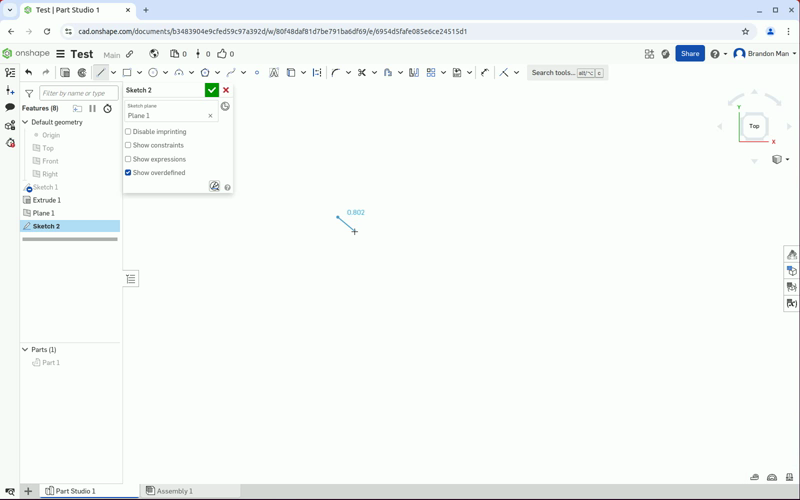
scroll(6)
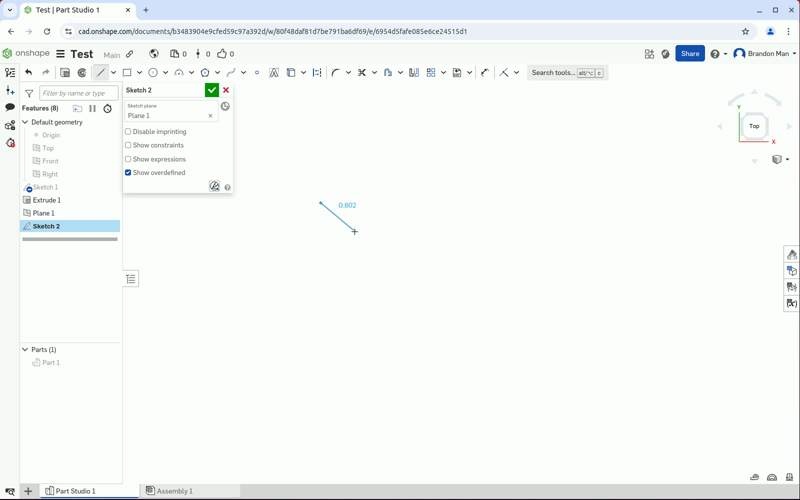
click(354, 231)
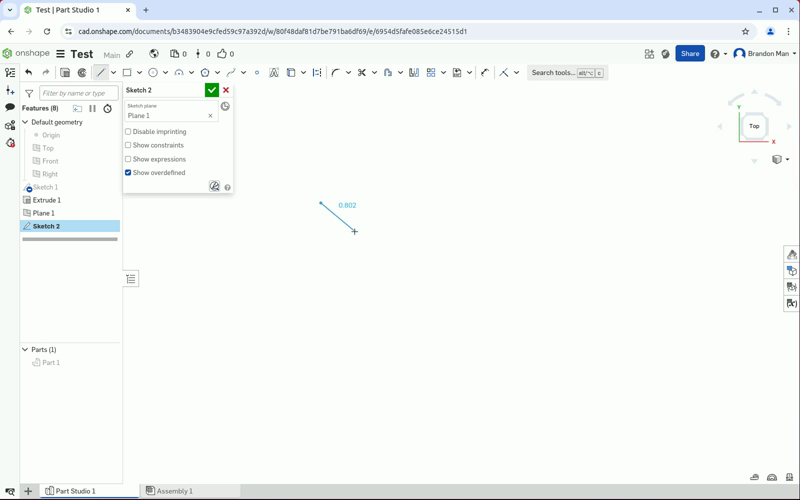
scroll(-6)
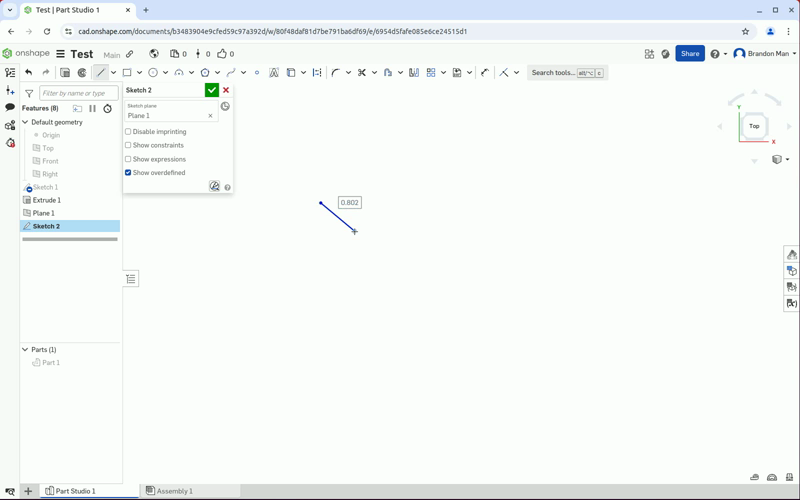
scroll(-6)
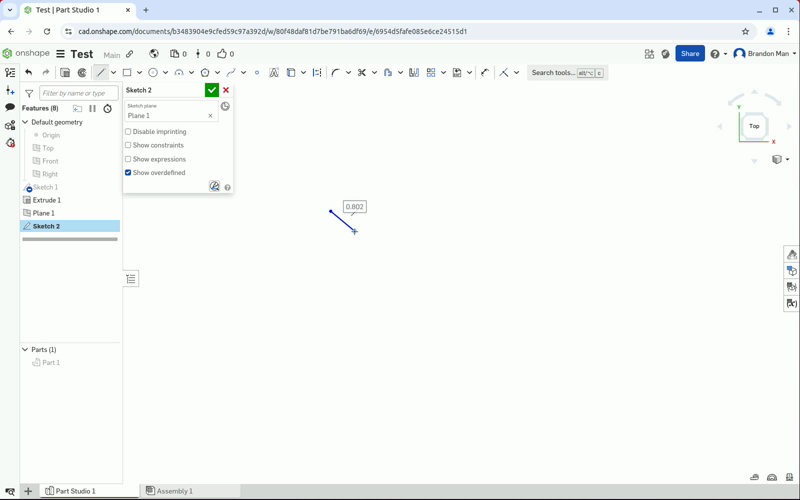
scroll(-6)
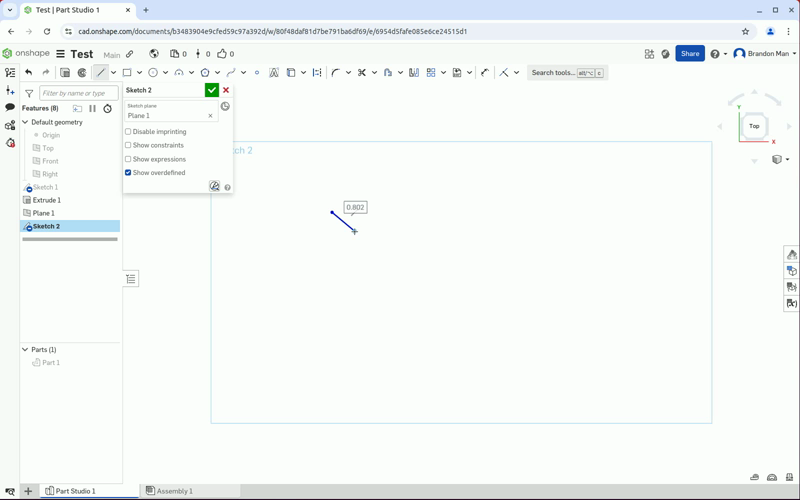
scroll(-6)
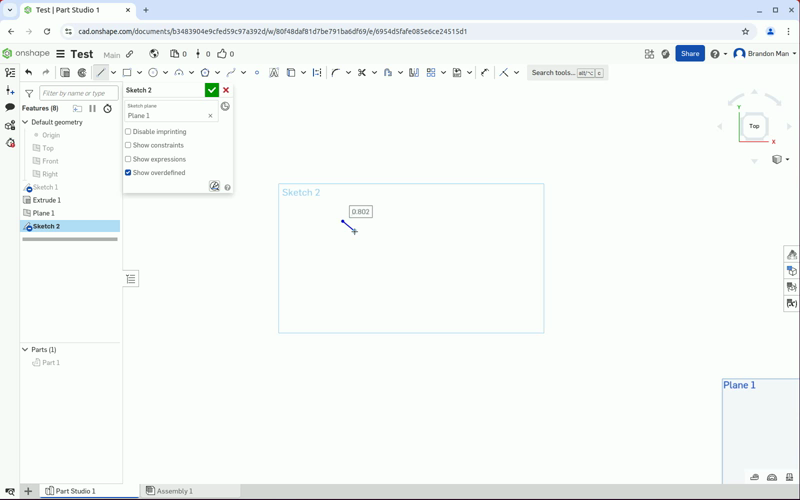
scroll(-6)
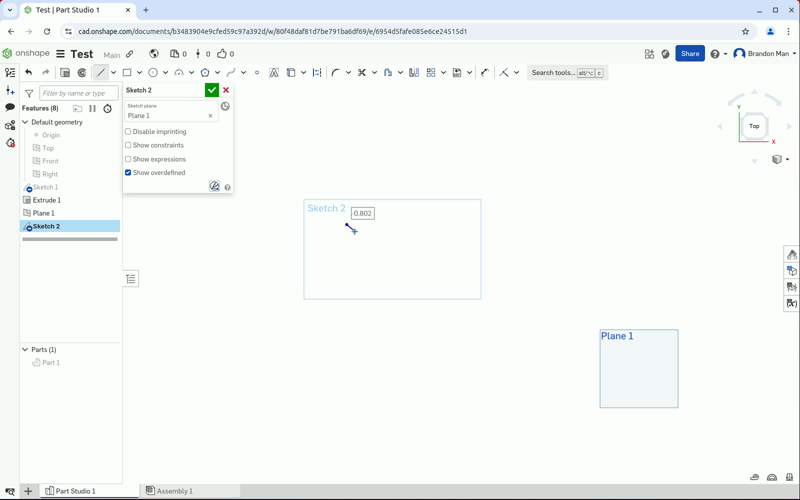
scroll(-6)
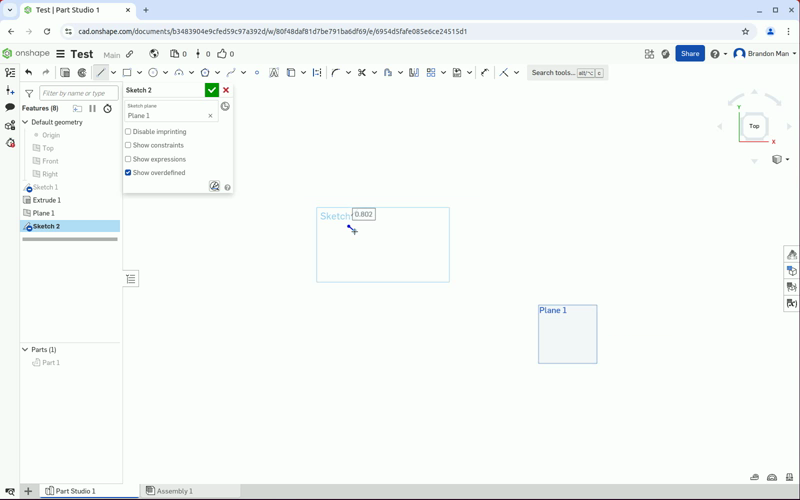
scroll(-6)
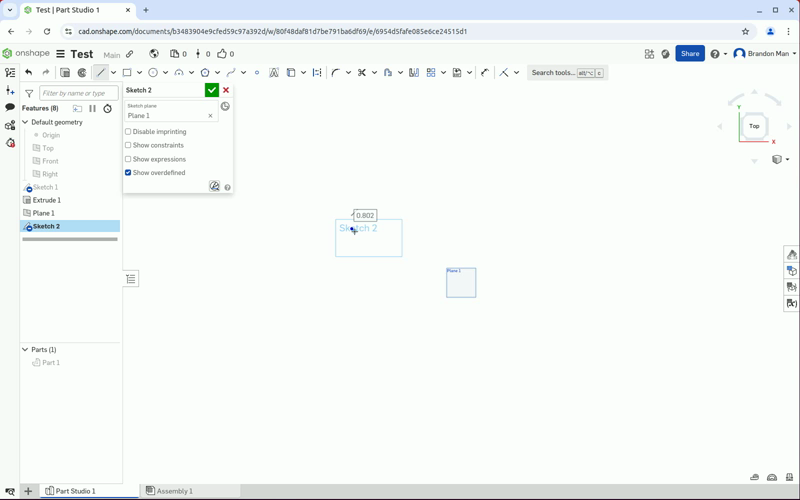
key_up(shift)
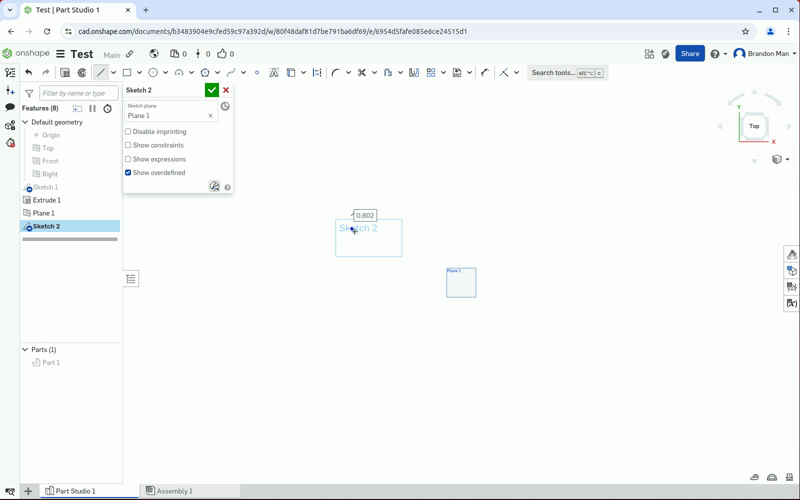
key_down(shift)
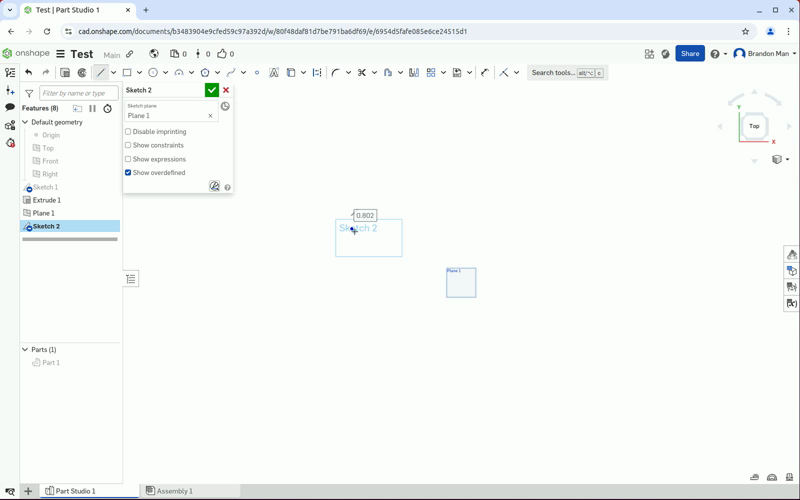
mouse_move(384, 231)
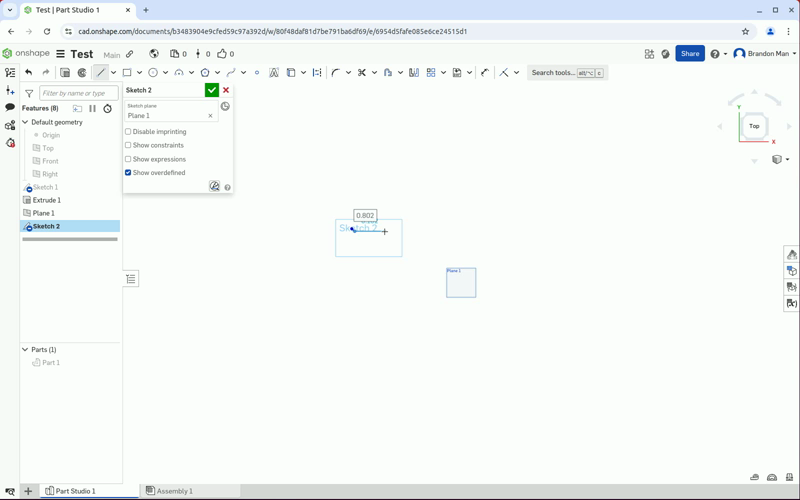
mouse_move(353, 234)
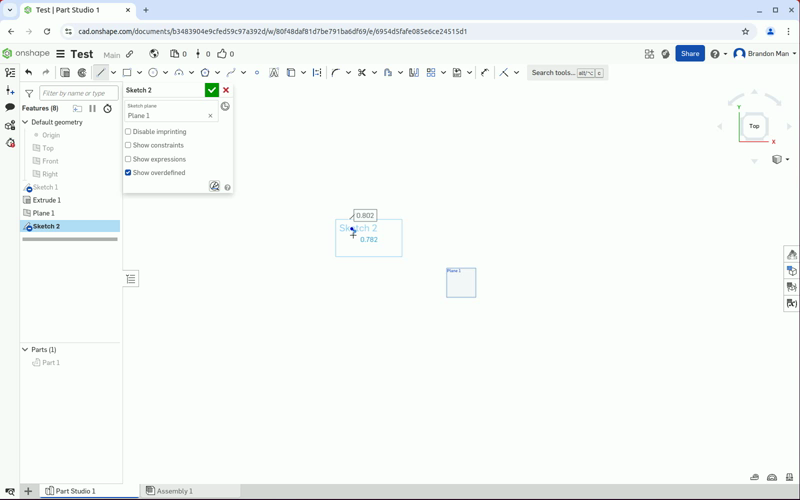
scroll(6)
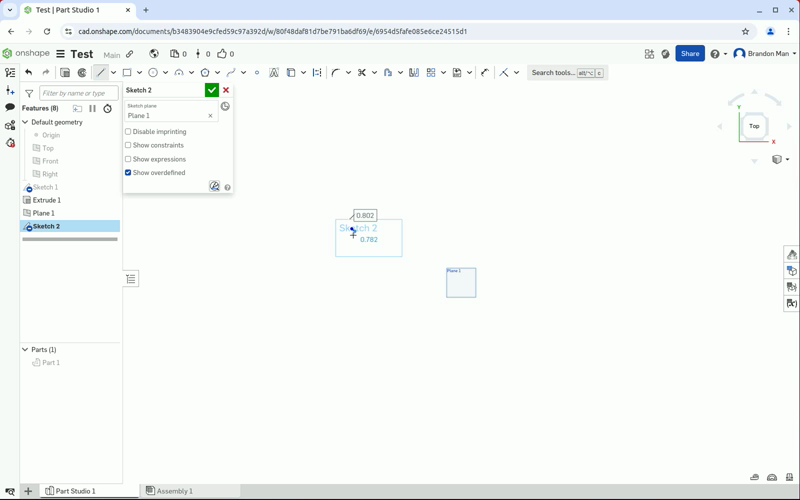
scroll(6)
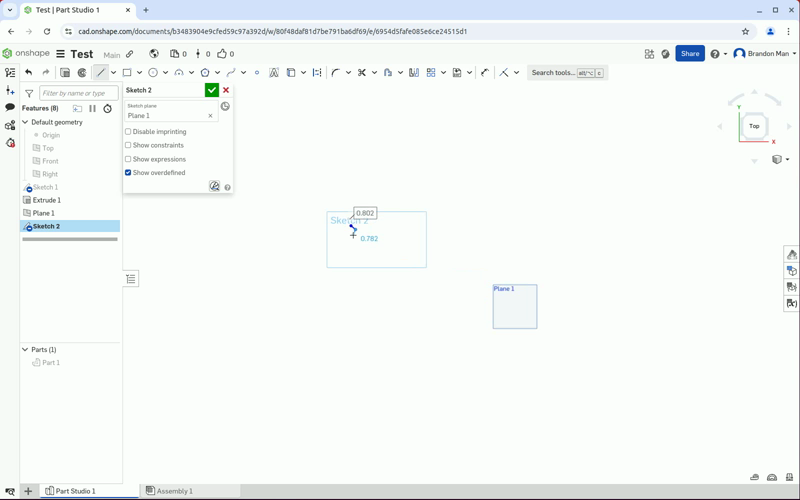
scroll(6)
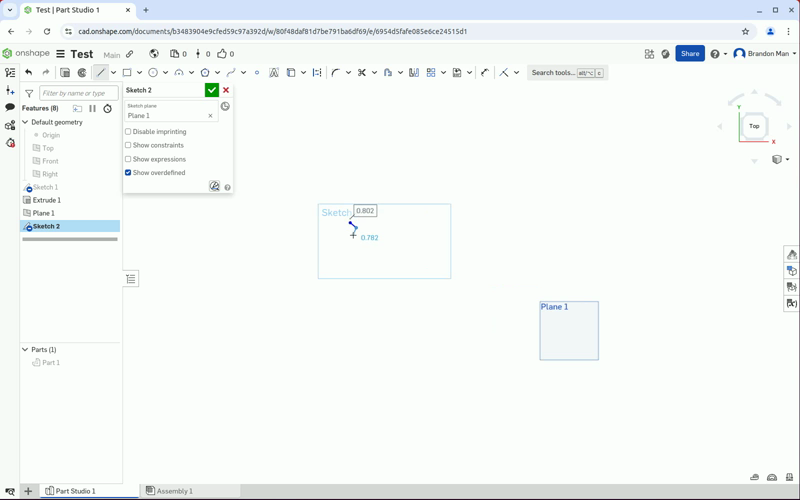
scroll(6)
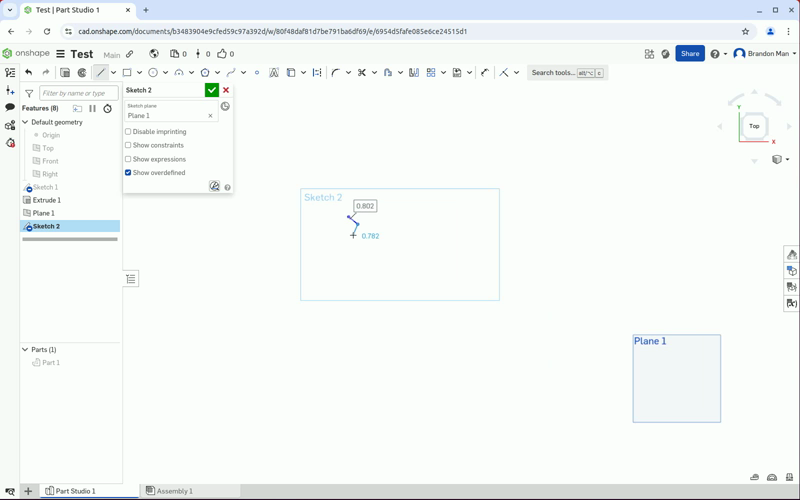
scroll(6)
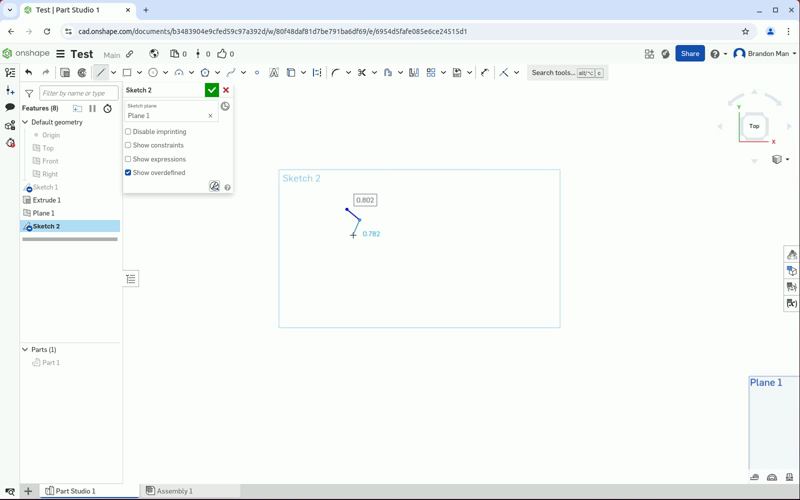
scroll(6)
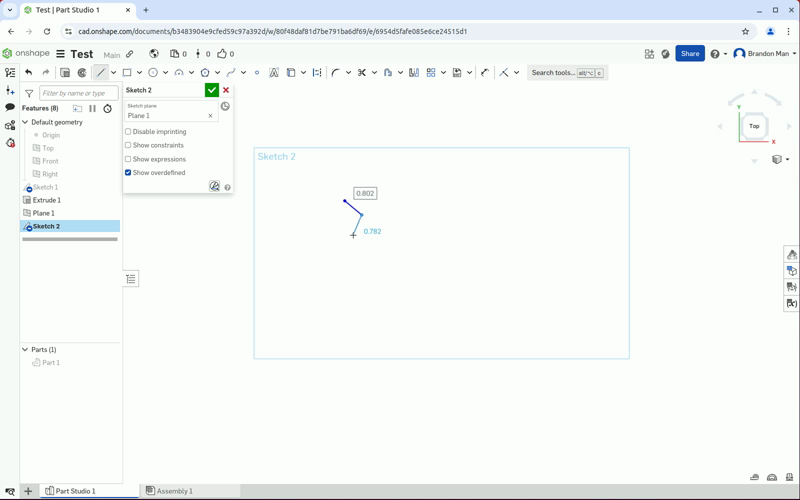
scroll(6)
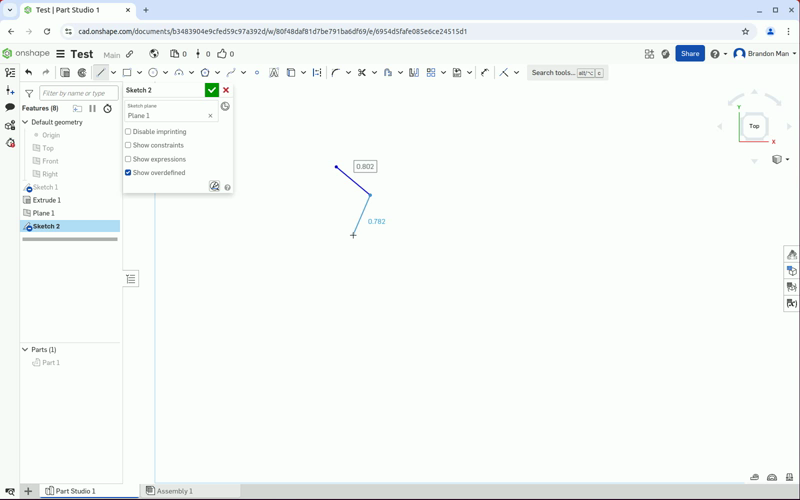
click(353, 234)
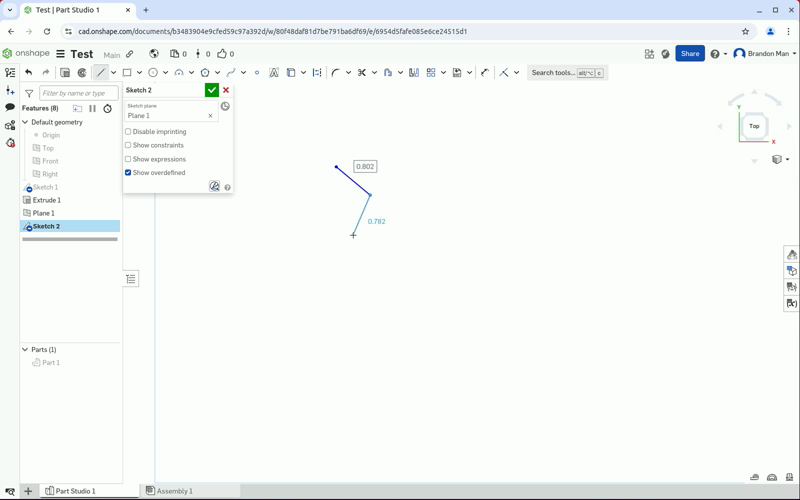
scroll(-6)
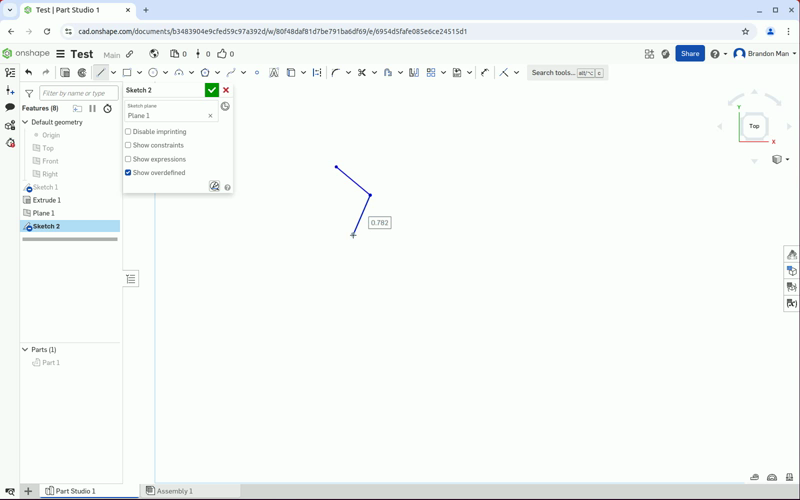
scroll(-6)
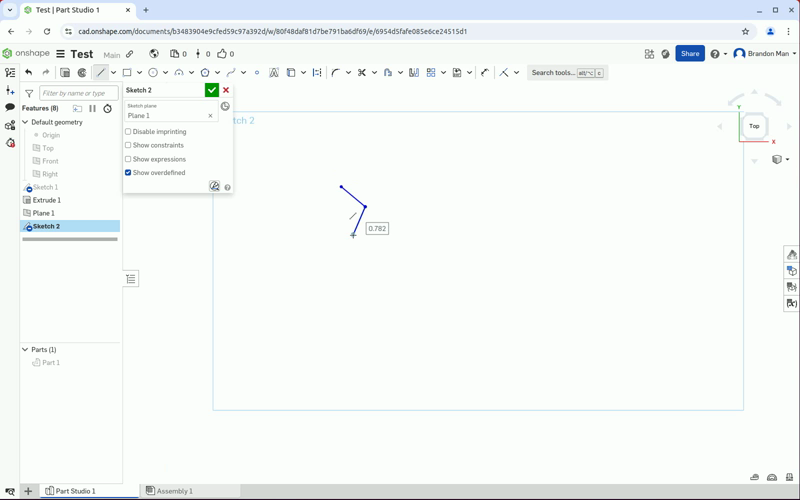
scroll(-6)
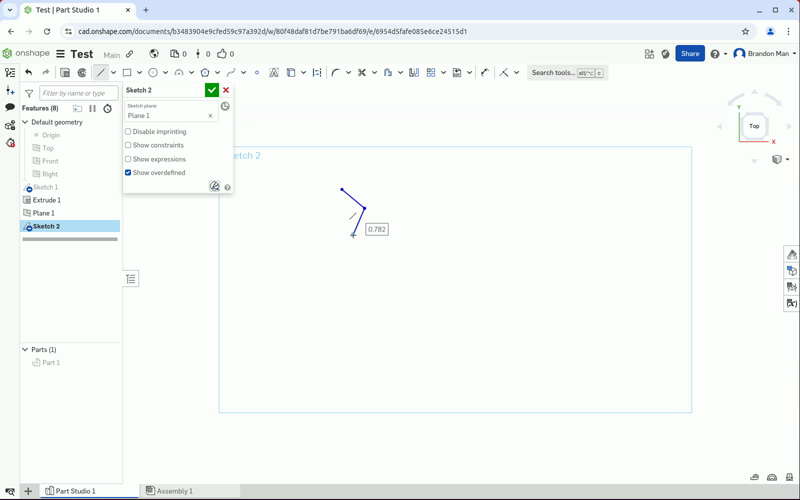
scroll(-6)
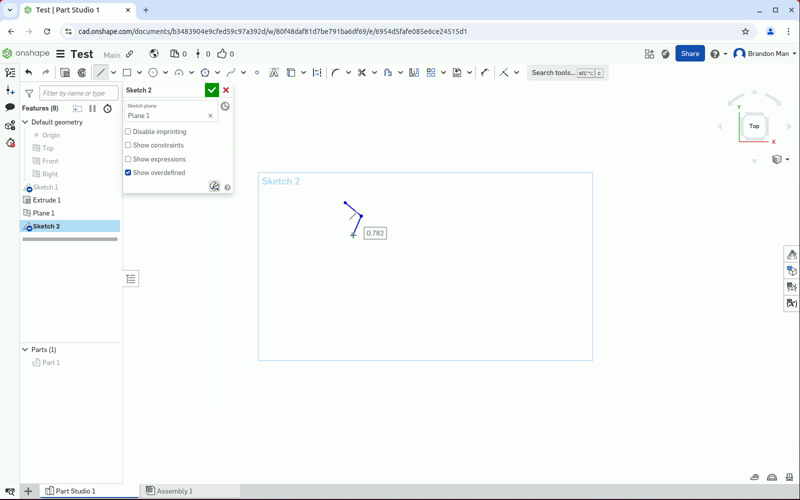
scroll(-6)
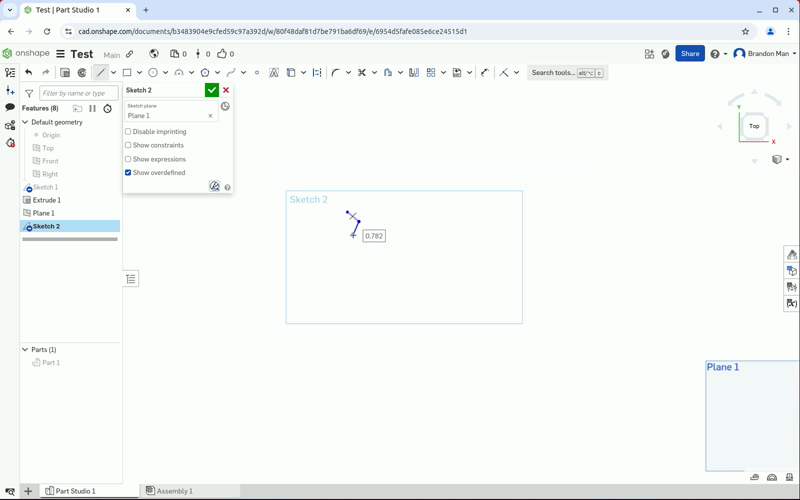
scroll(-6)
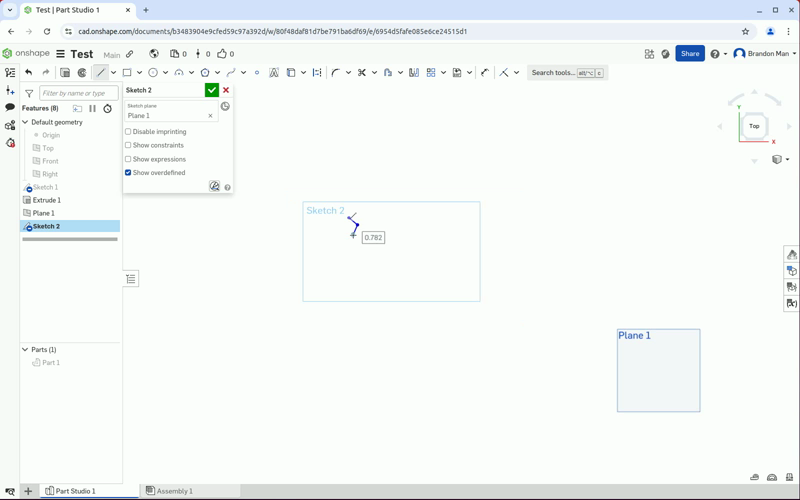
scroll(-6)
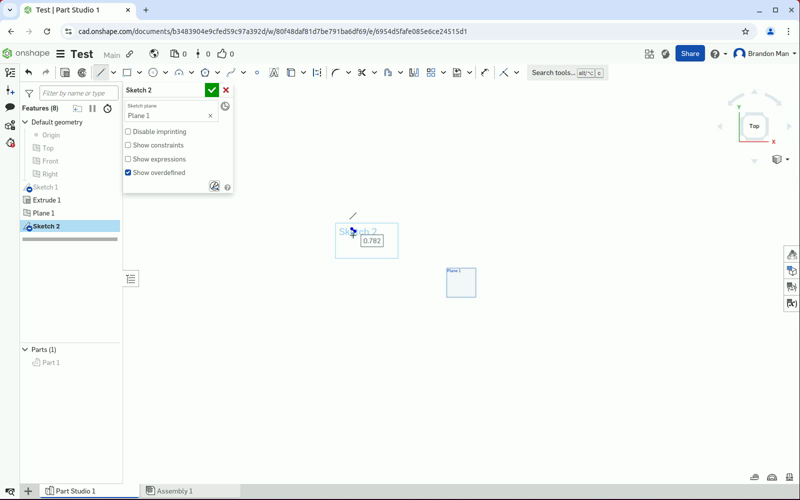
key_up(shift)
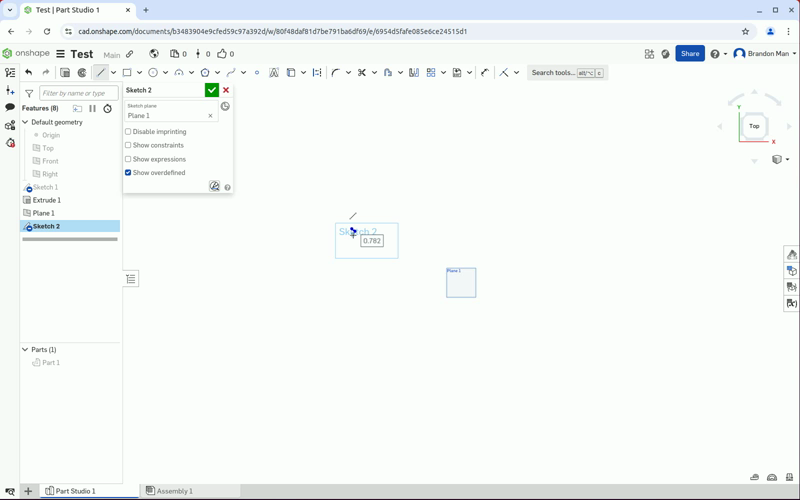
key_down(shift)
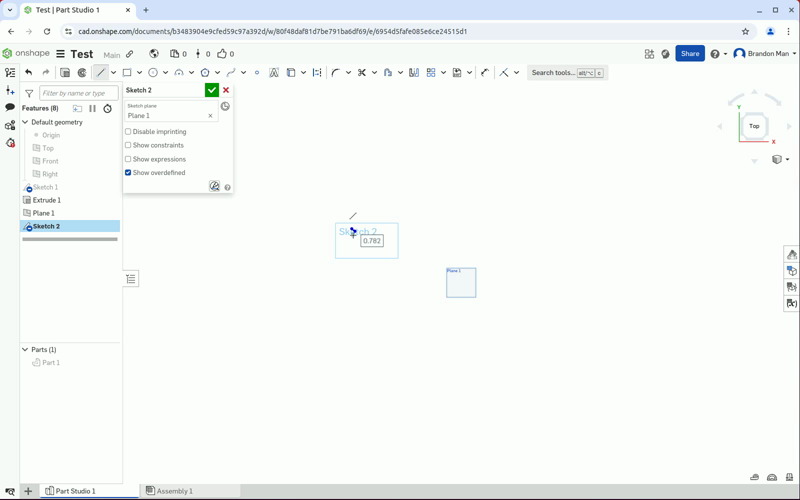
mouse_move(383, 234)
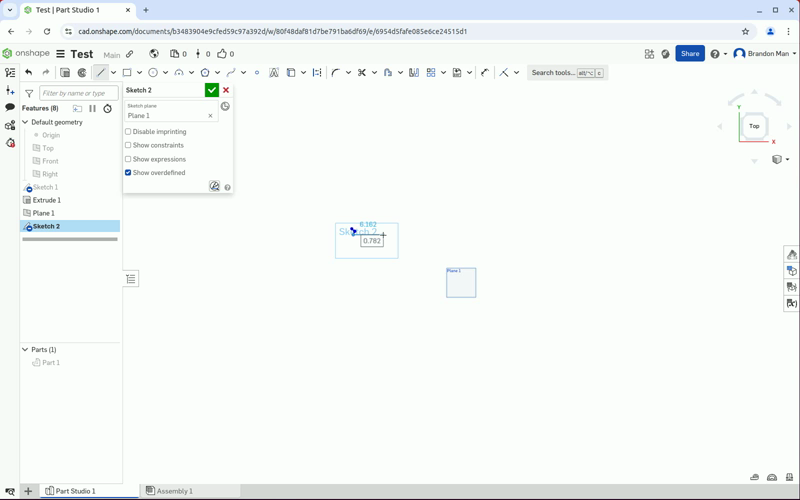
mouse_move(356, 232)
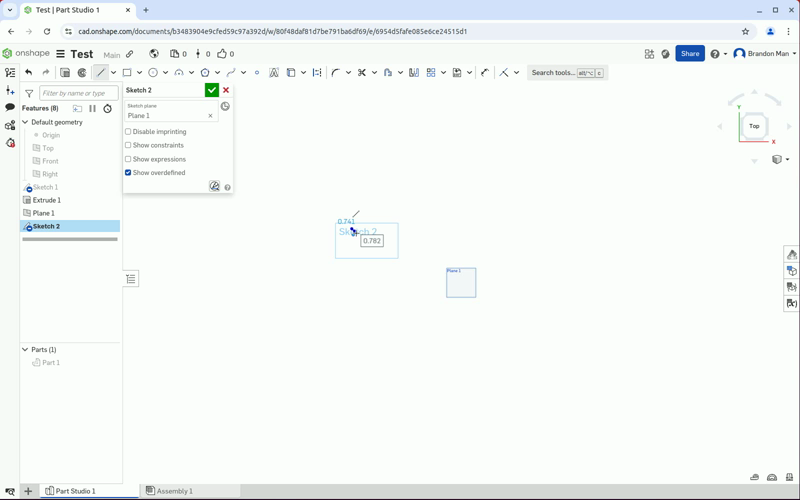
scroll(6)
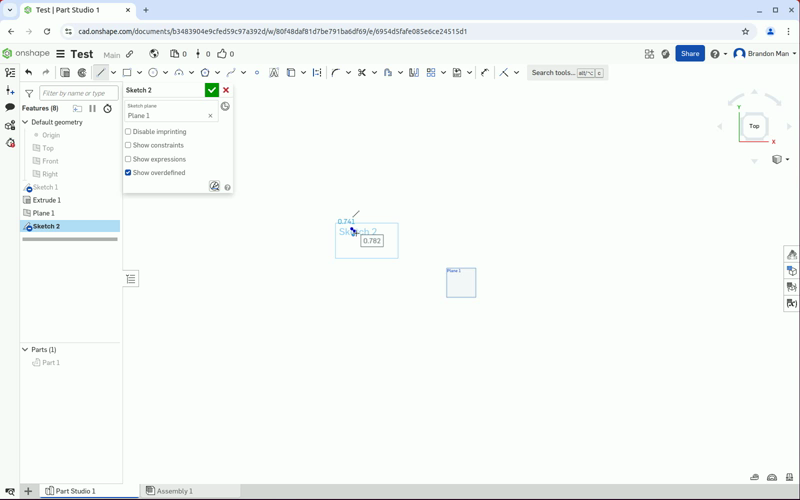
scroll(6)
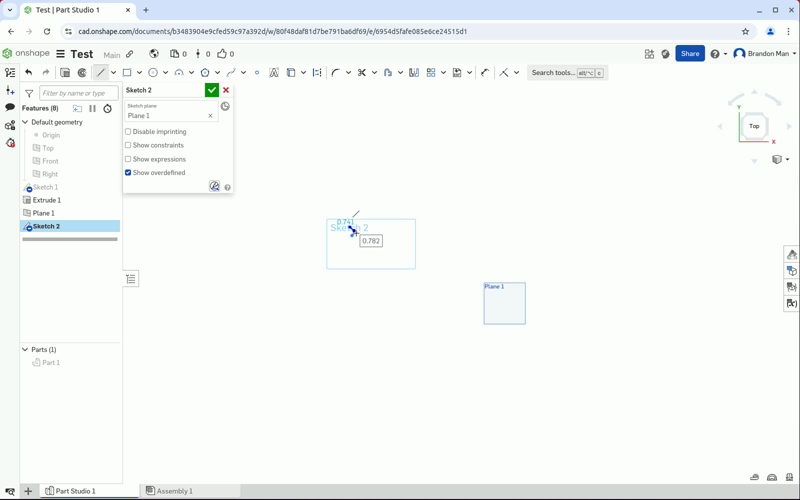
scroll(6)
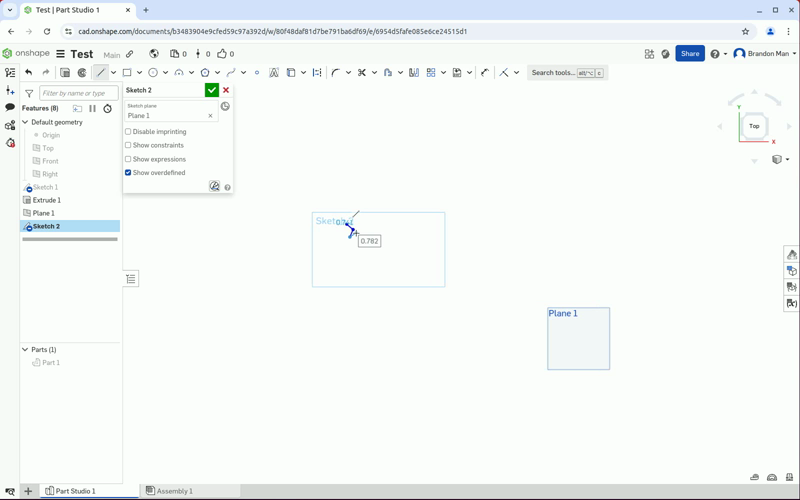
scroll(6)
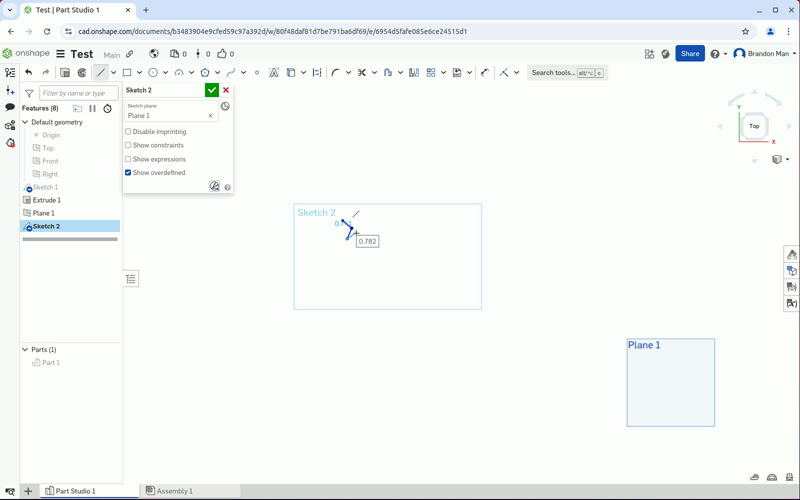
scroll(6)
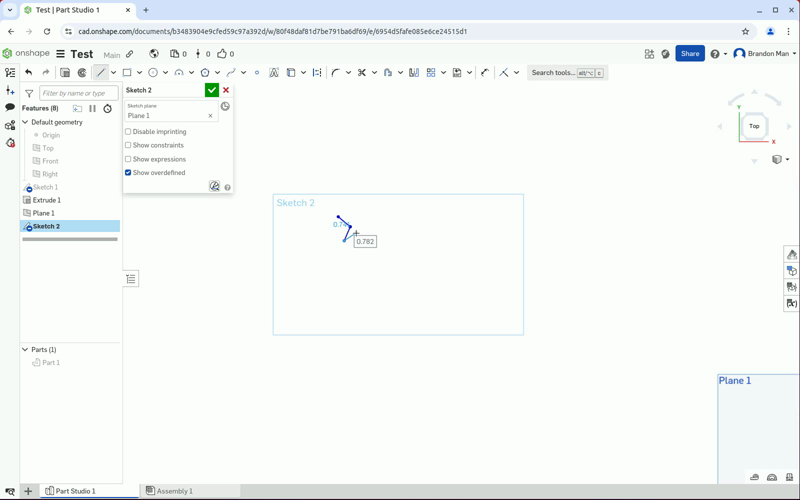
scroll(6)
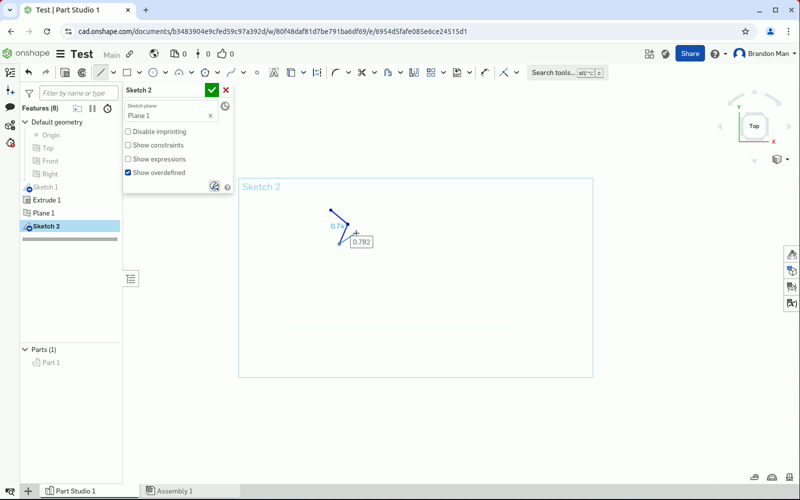
scroll(6)
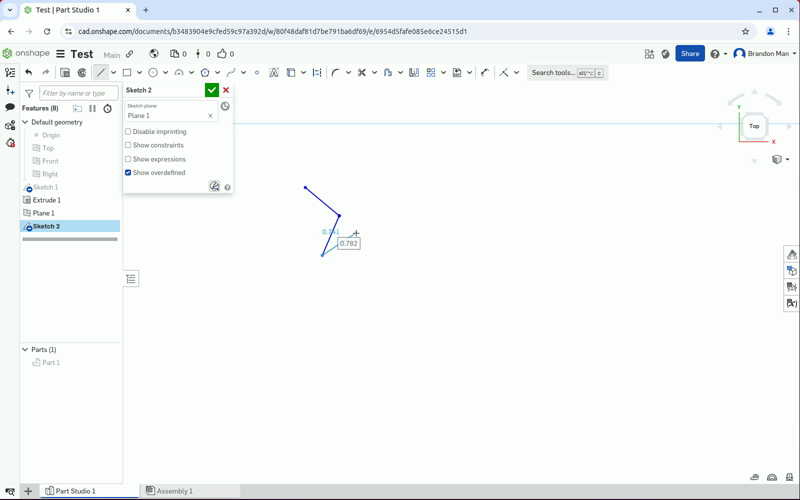
click(356, 232)
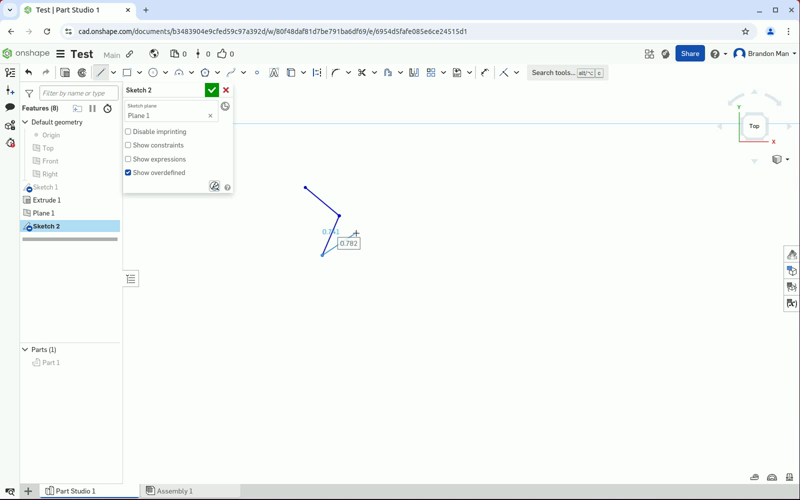
scroll(-6)
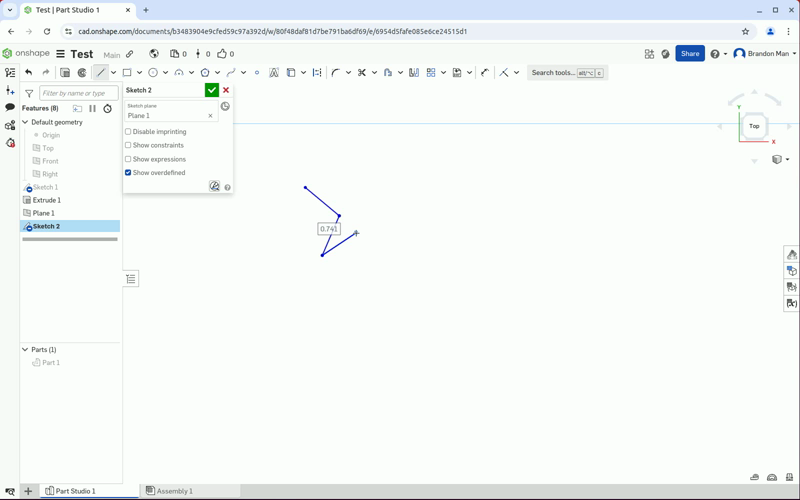
scroll(-6)
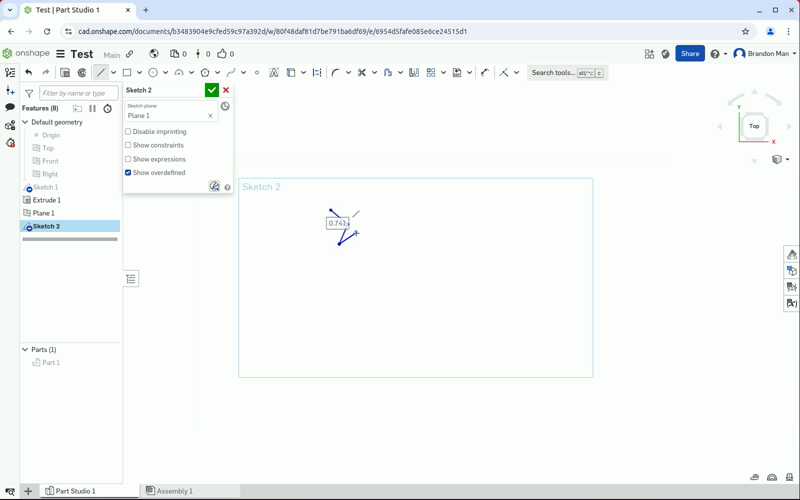
scroll(-6)
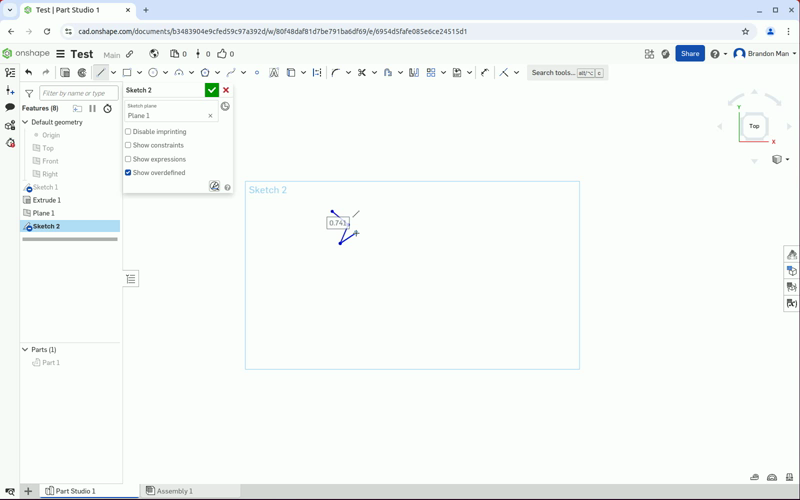
scroll(-6)
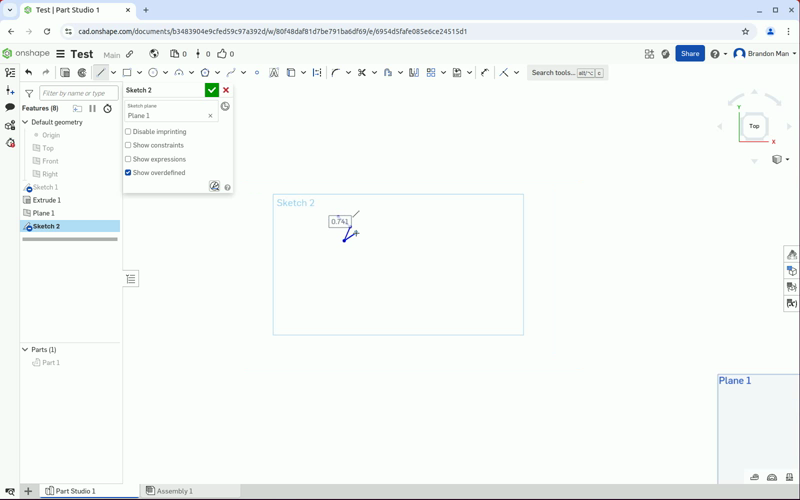
scroll(-6)
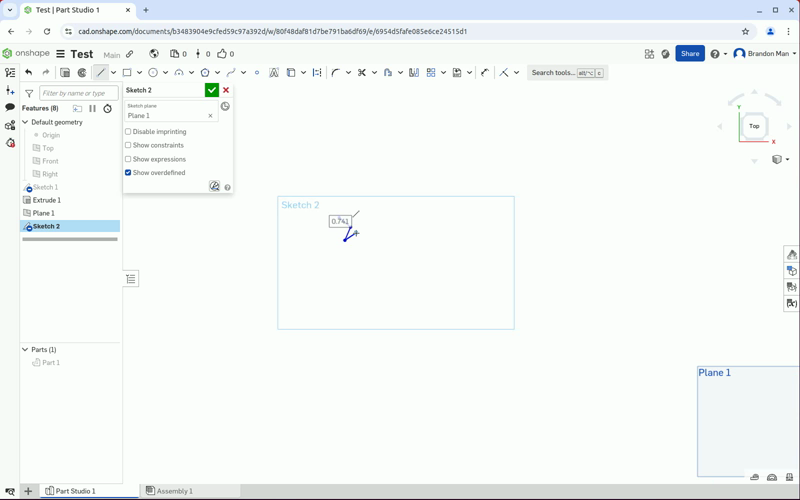
scroll(-6)
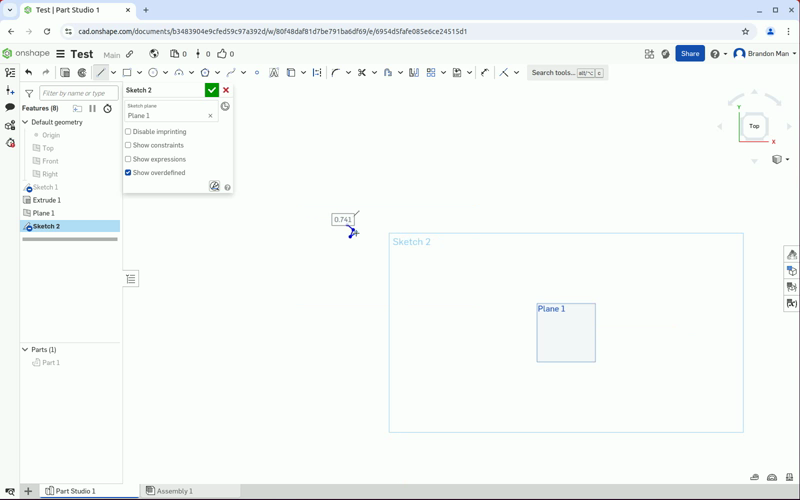
scroll(-6)
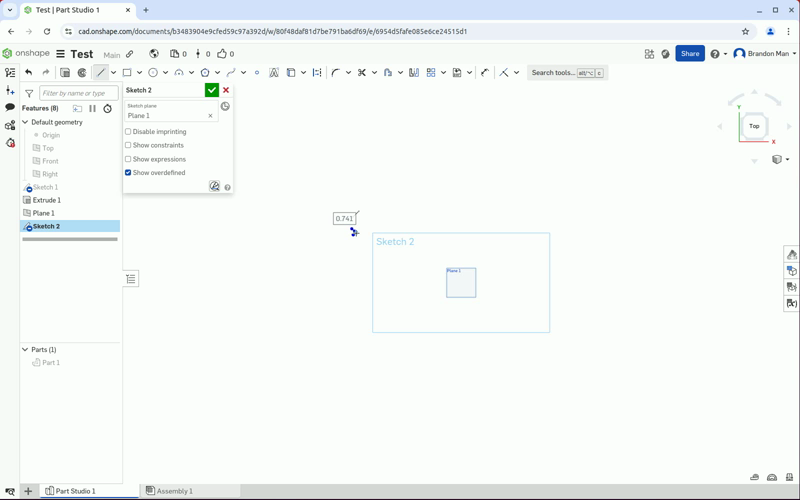
key_up(shift)
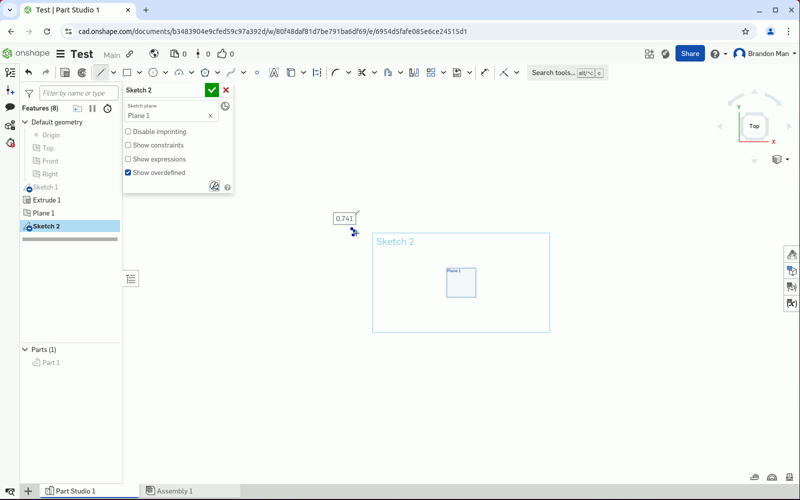
key_down(shift)
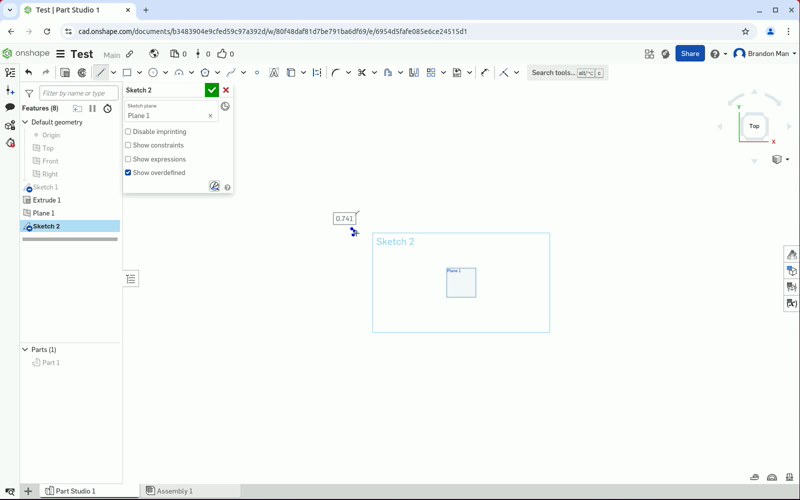
mouse_move(386, 232)
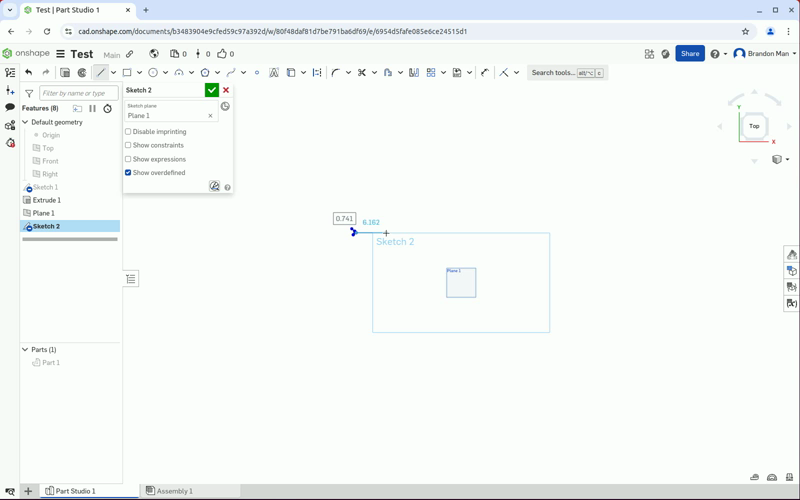
mouse_move(359, 234)
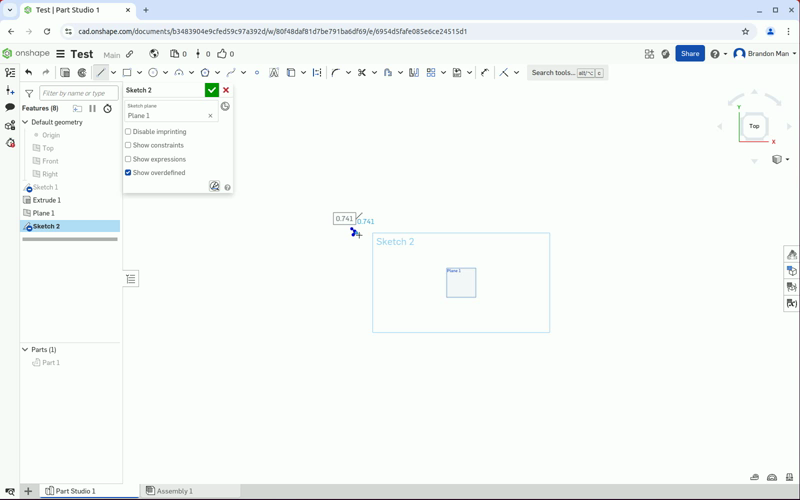
scroll(6)
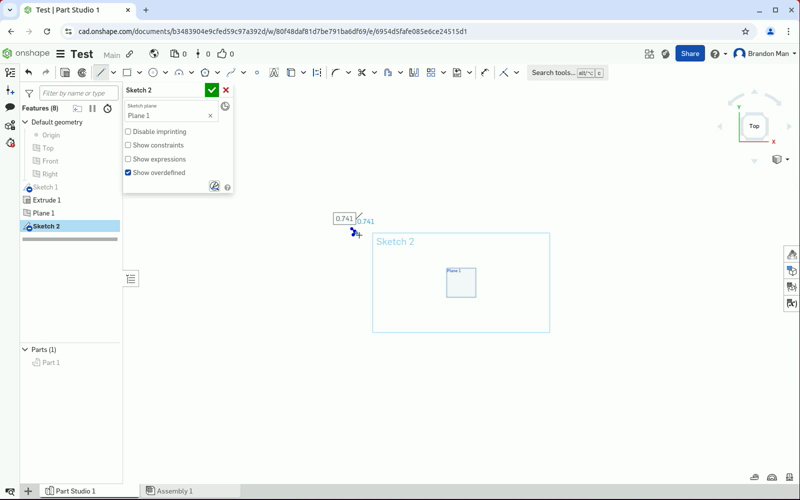
scroll(6)
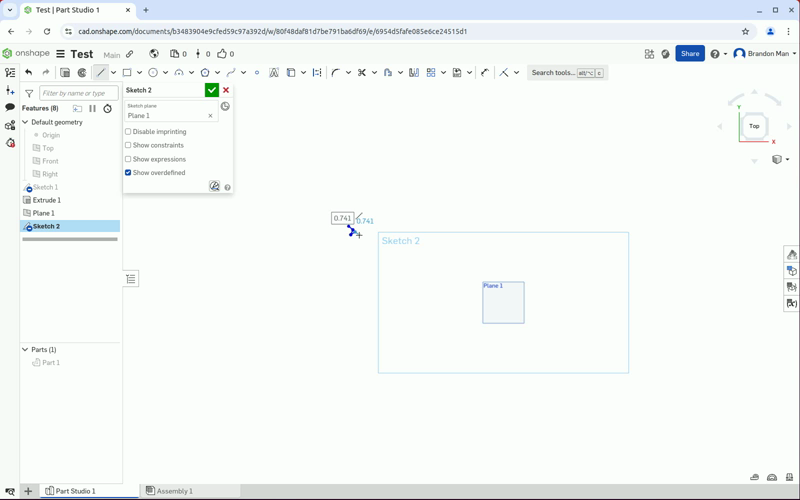
scroll(6)
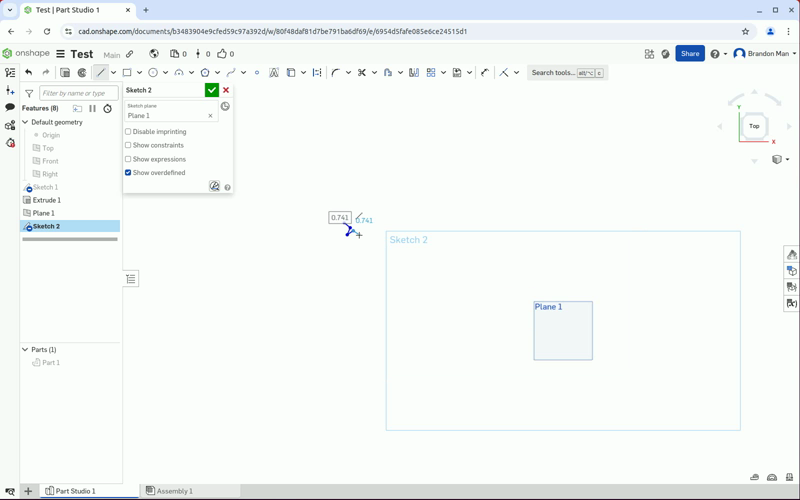
scroll(6)
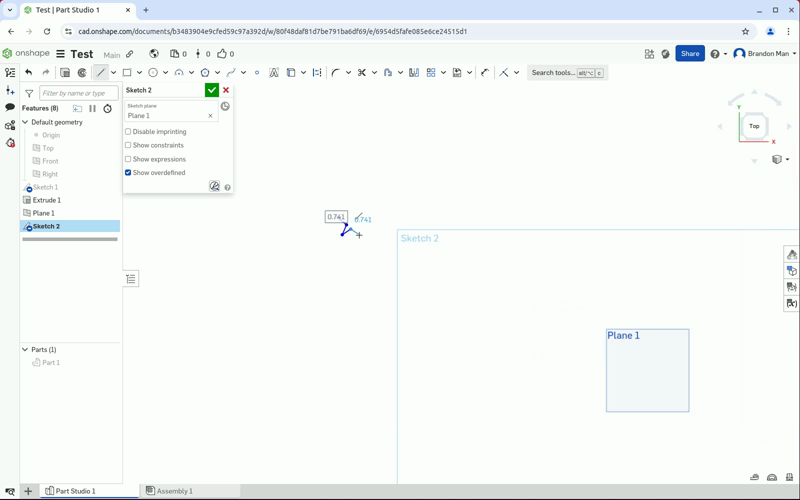
scroll(6)
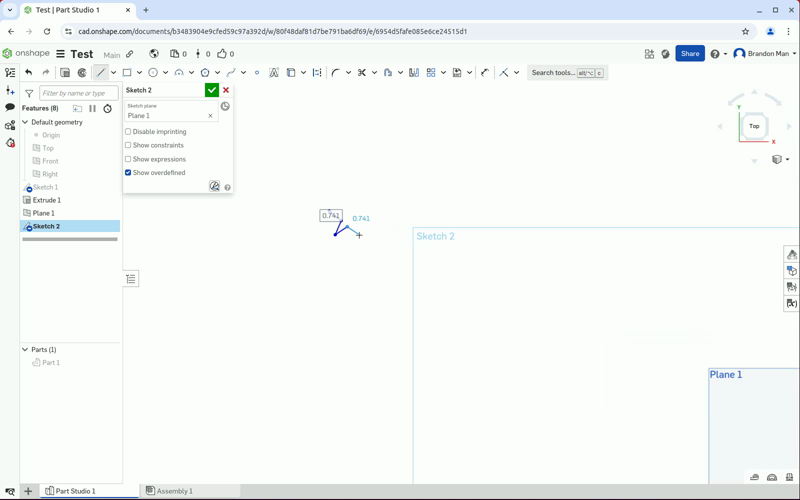
scroll(6)
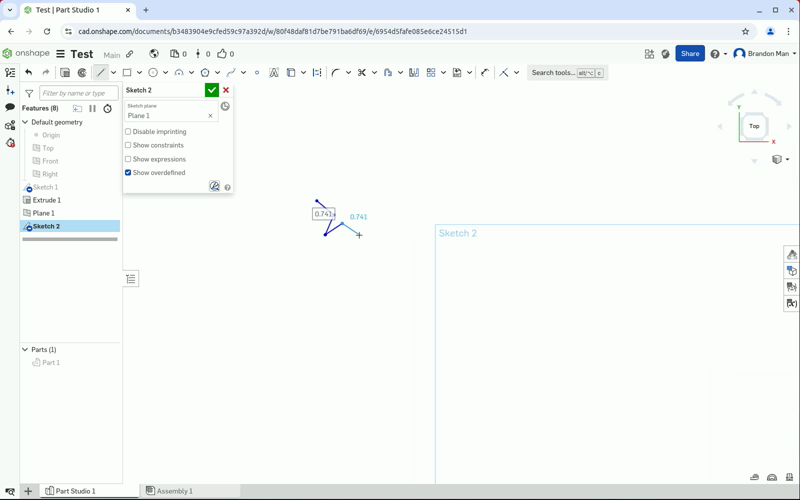
scroll(6)
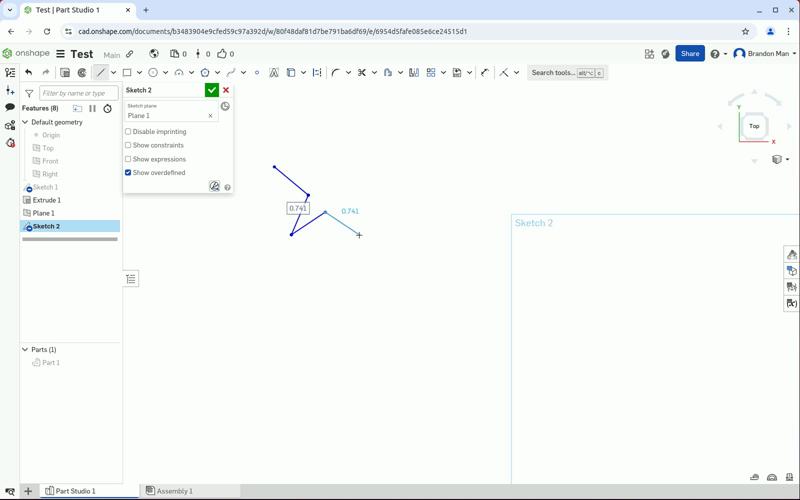
click(359, 234)
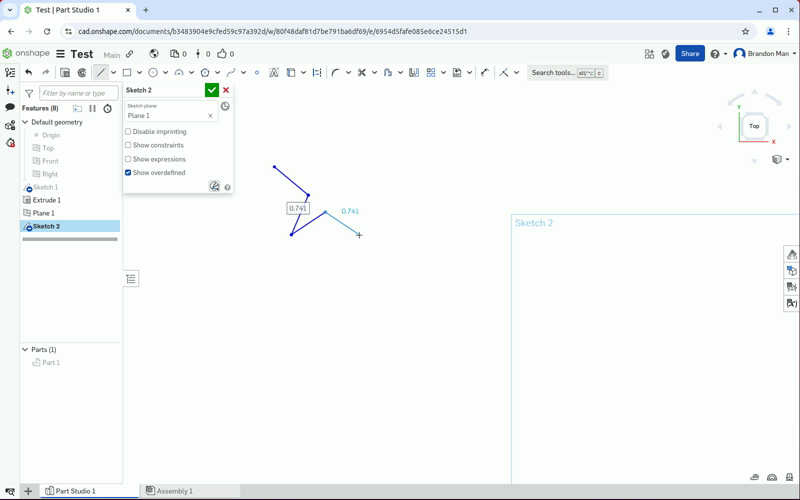
scroll(-6)
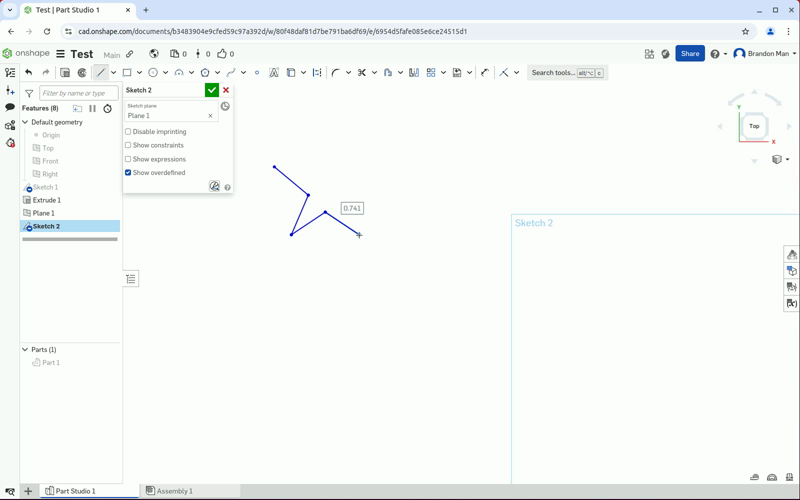
scroll(-6)
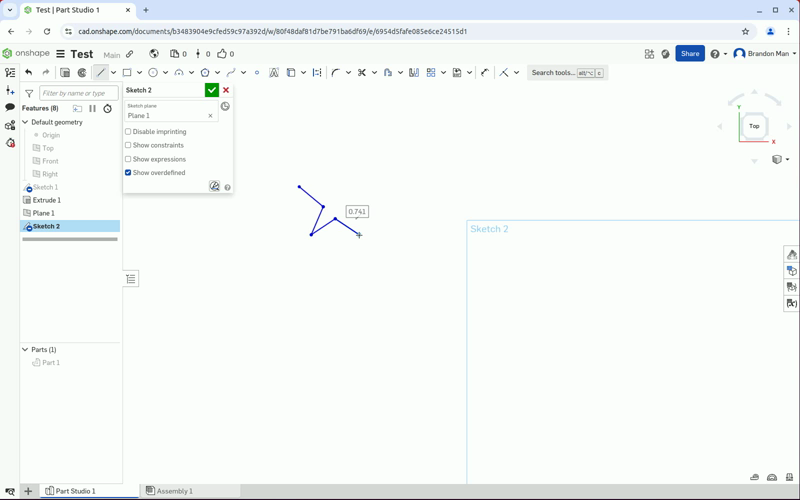
scroll(-6)
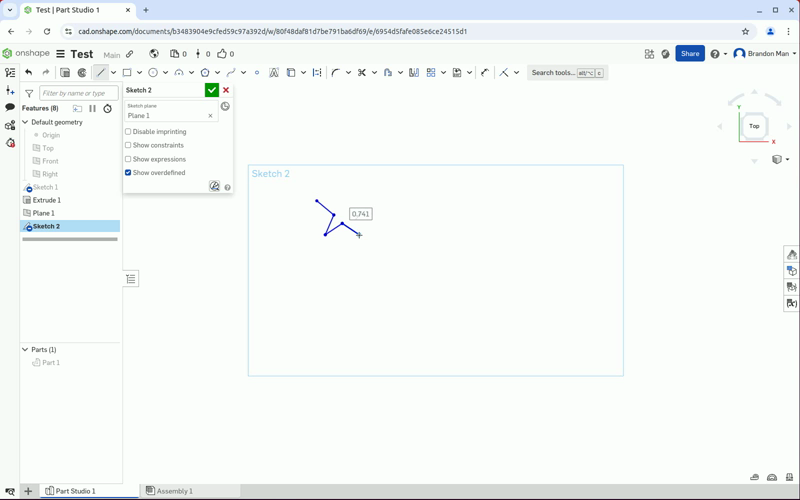
scroll(-6)
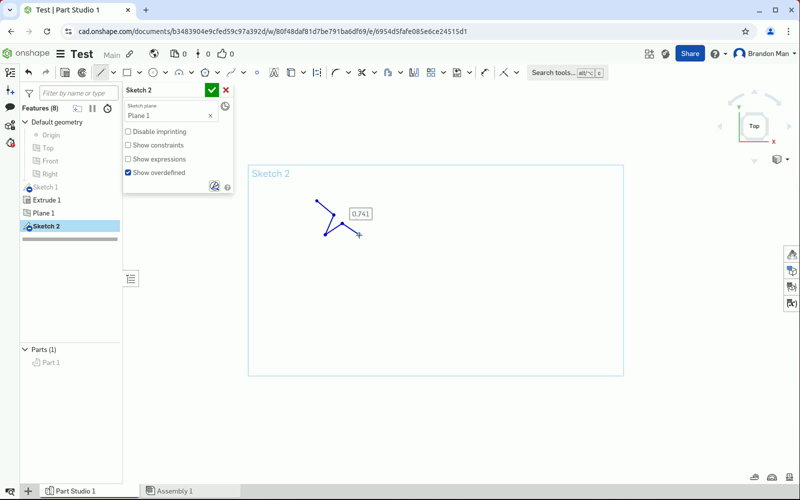
scroll(-6)
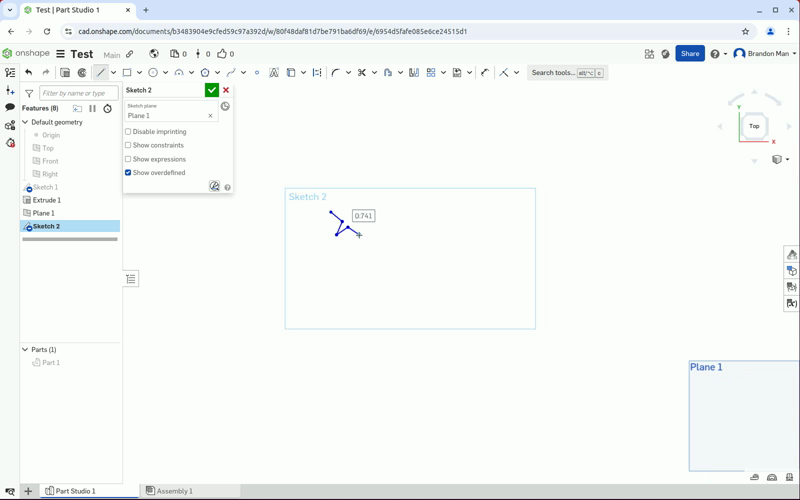
scroll(-6)
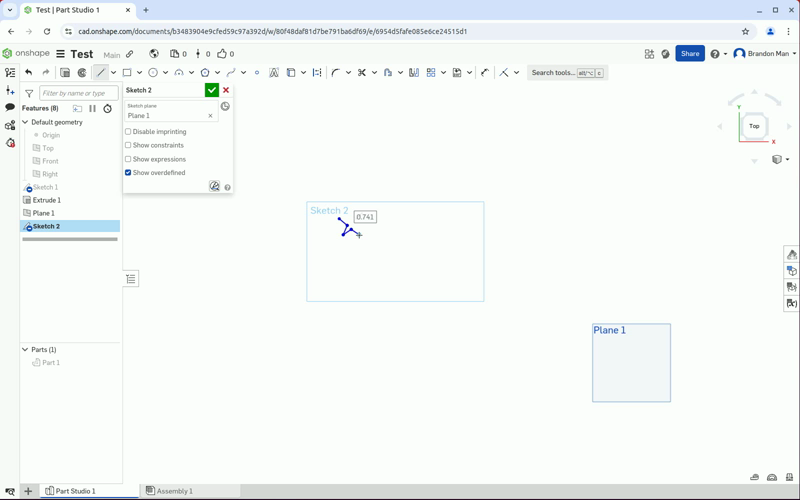
scroll(-6)
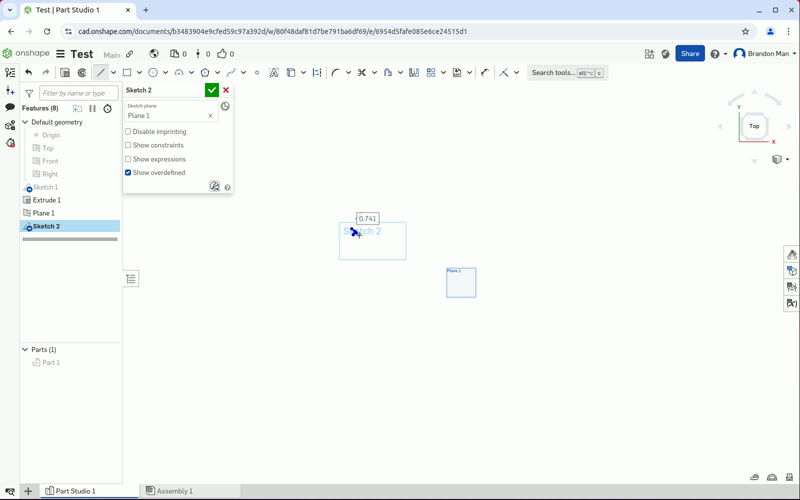
key_up(shift)
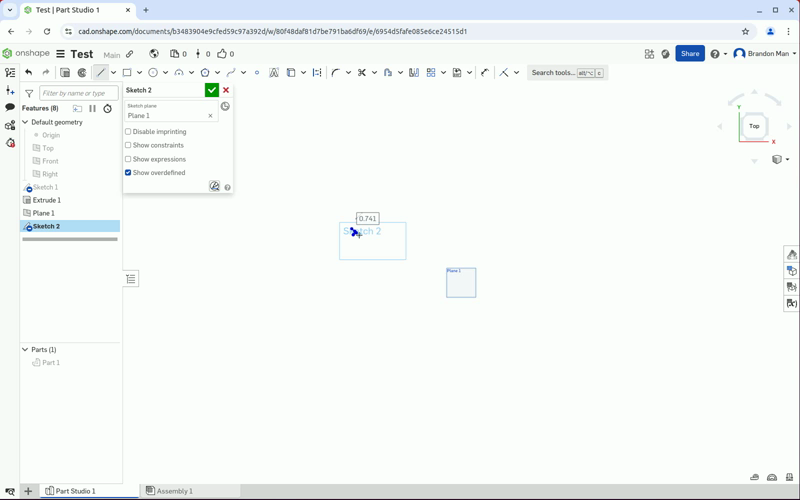
key_down(shift)
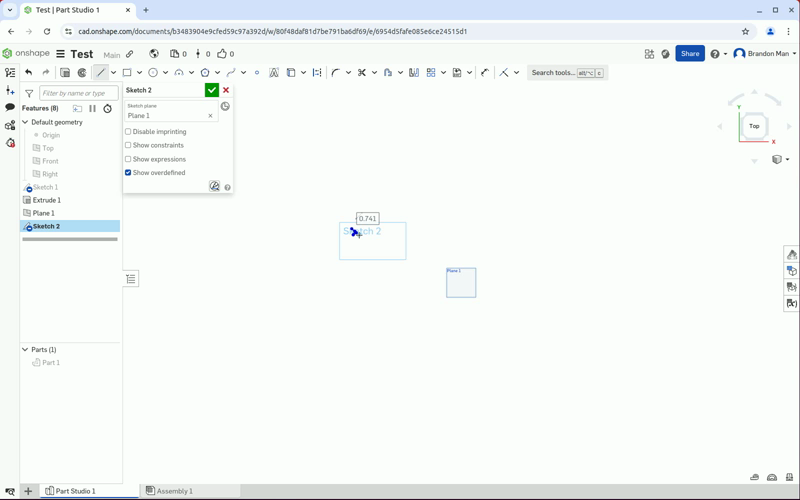
mouse_move(389, 234)
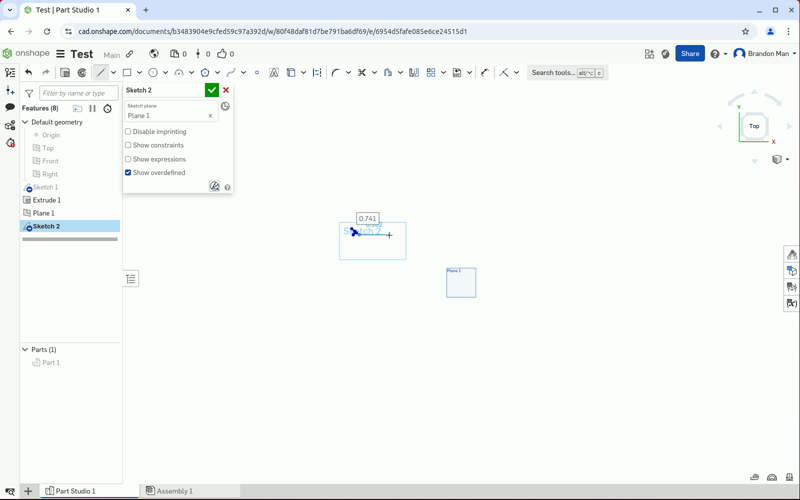
mouse_move(358, 231)
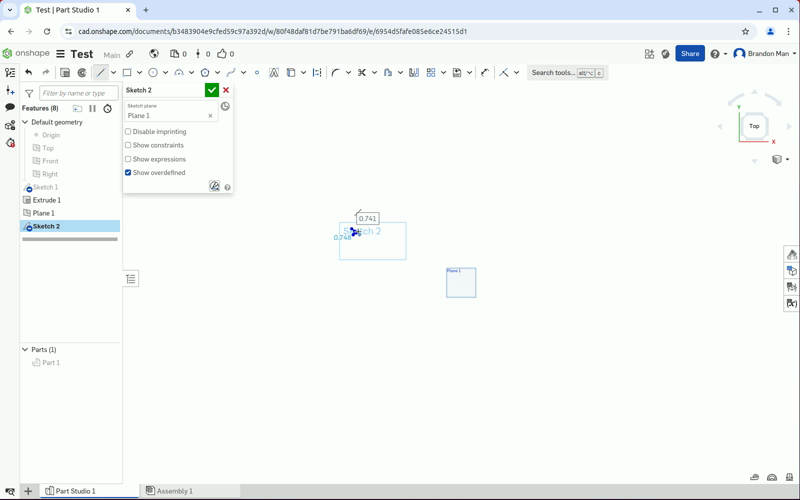
scroll(6)
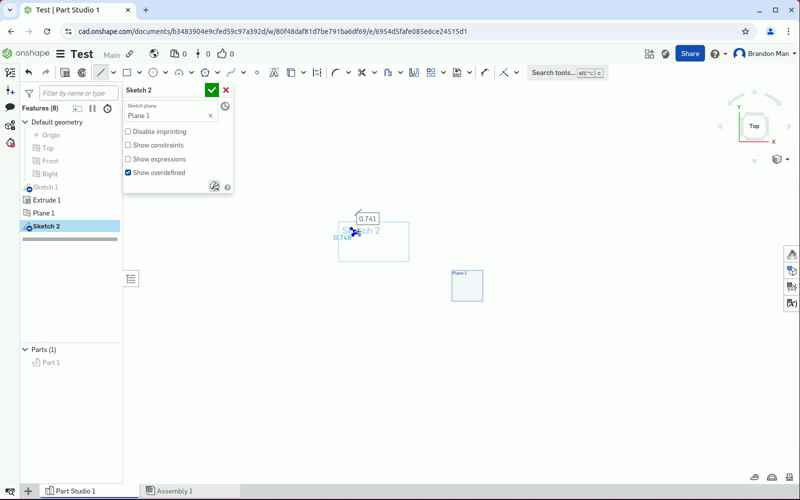
scroll(6)
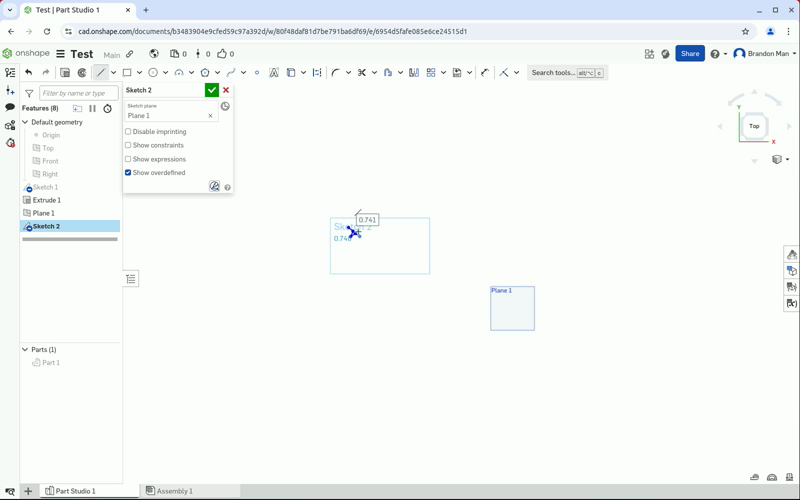
scroll(6)
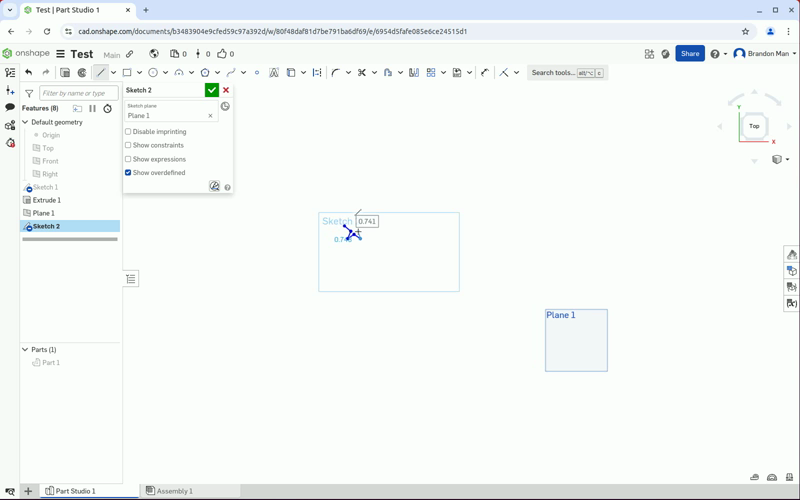
scroll(6)
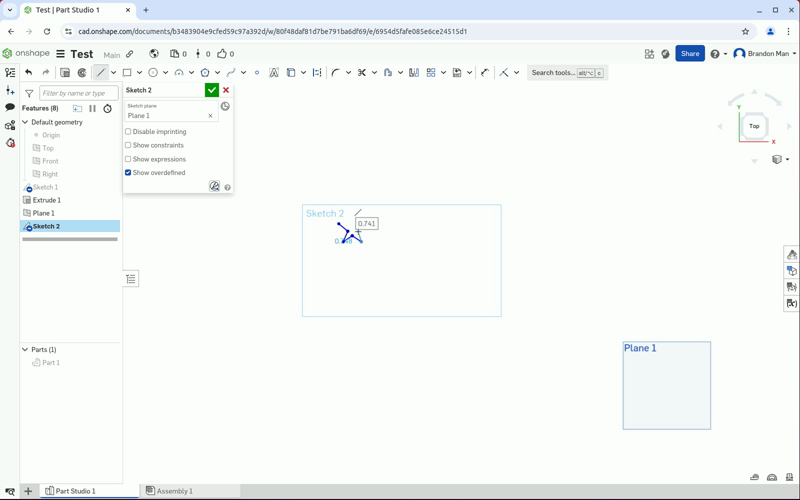
scroll(6)
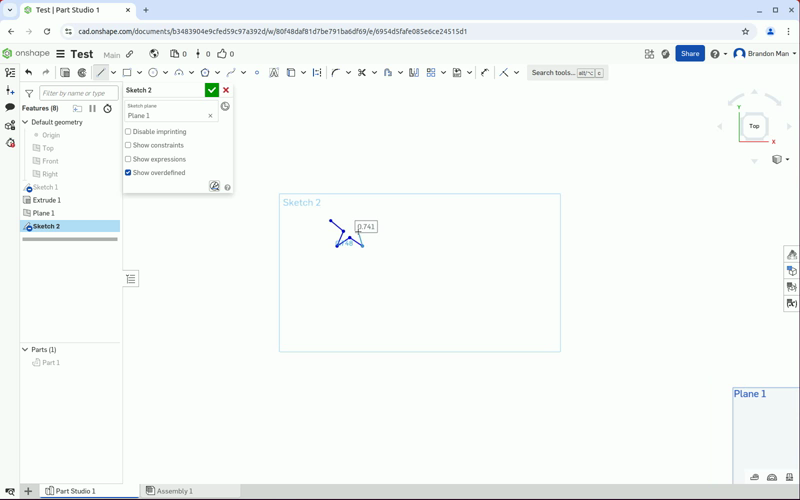
scroll(6)
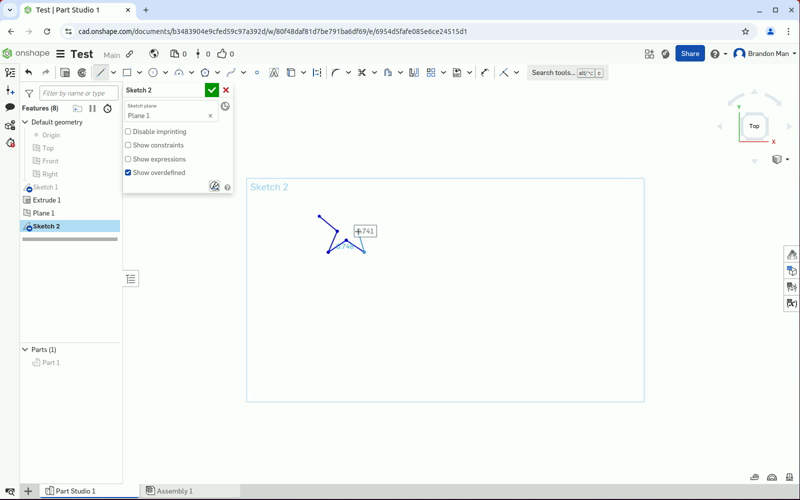
scroll(6)
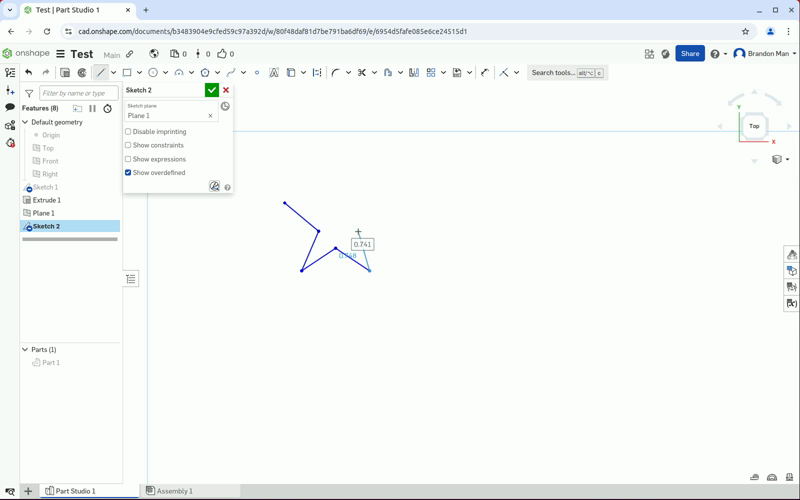
click(358, 231)
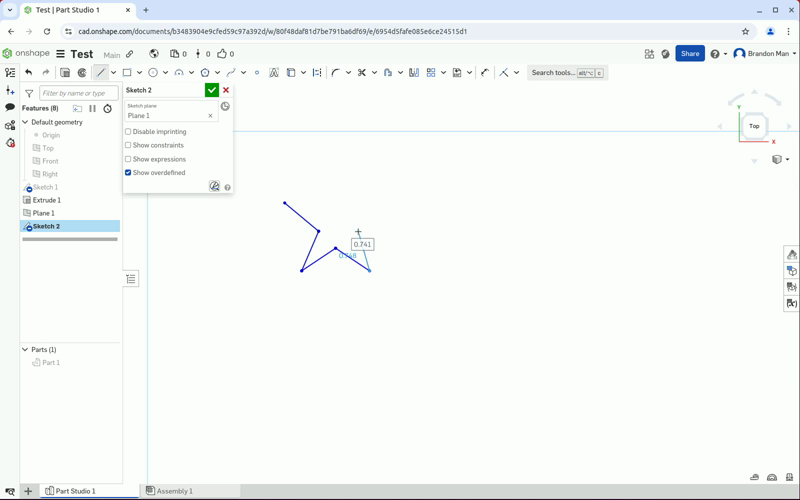
scroll(-6)
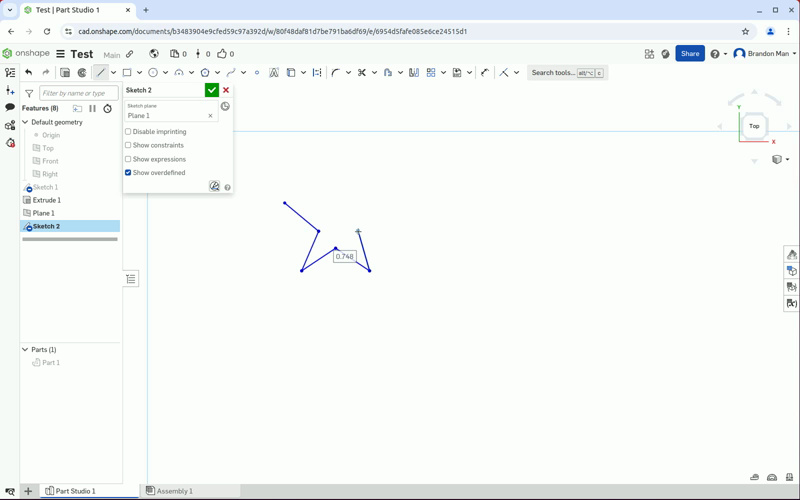
scroll(-6)
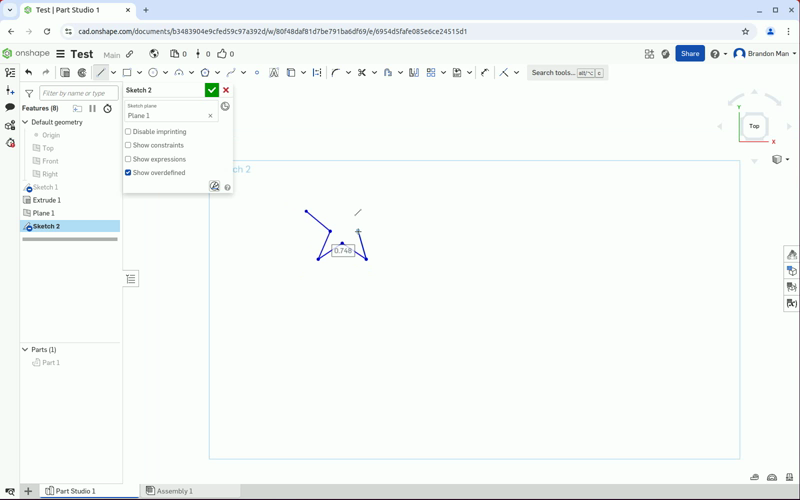
scroll(-6)
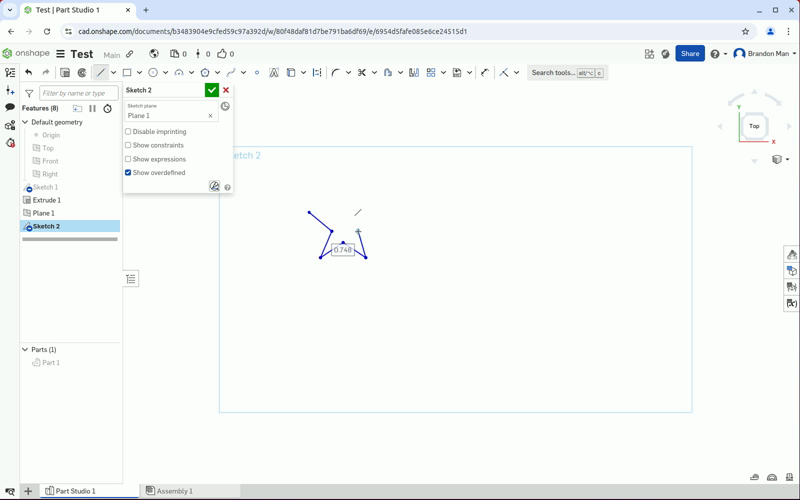
scroll(-6)
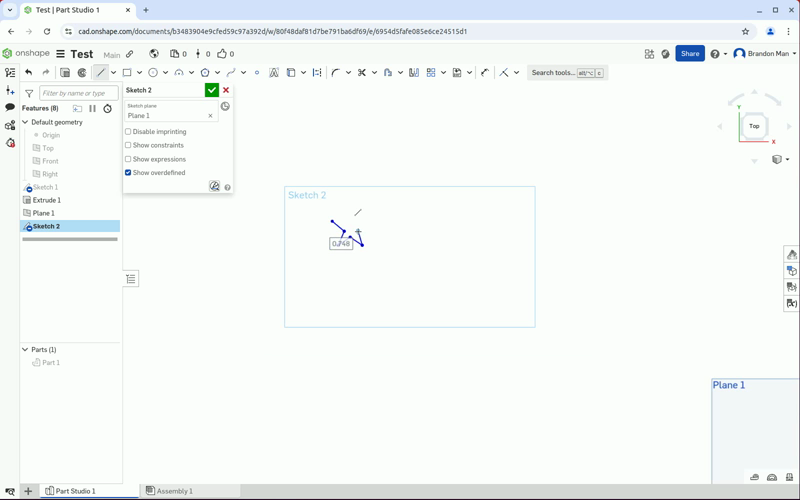
scroll(-6)
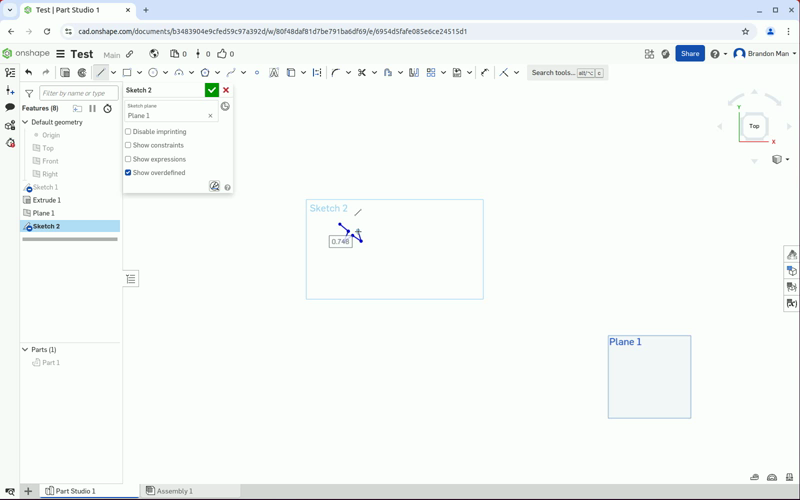
scroll(-6)
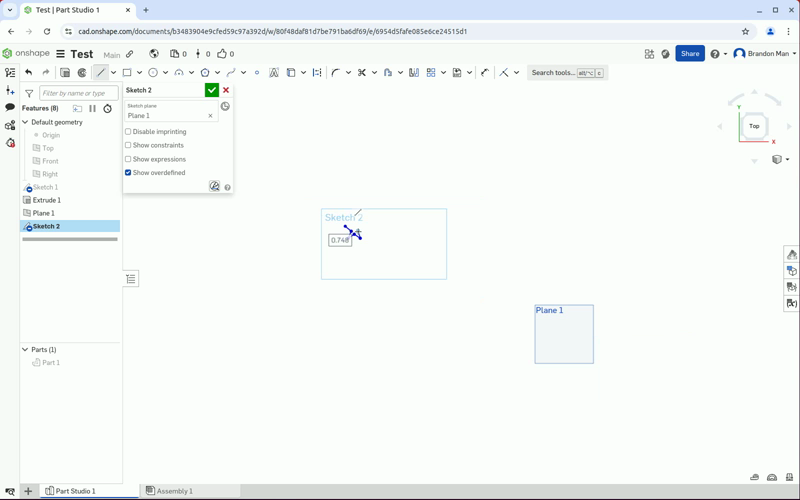
scroll(-6)
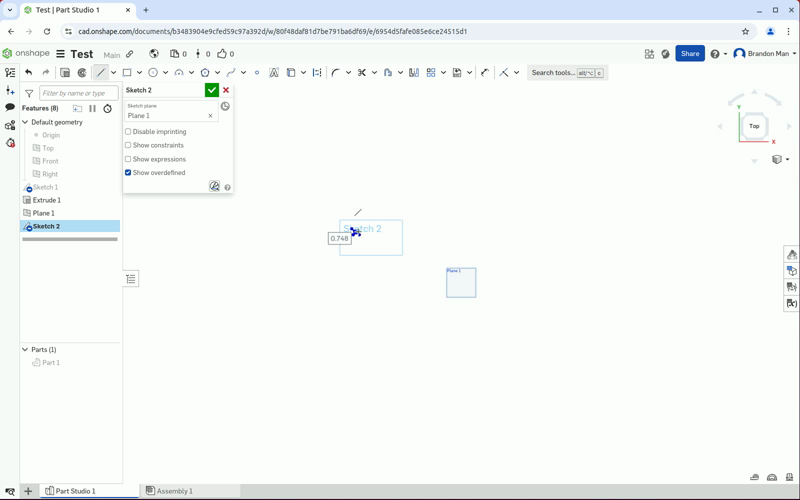
key_up(shift)
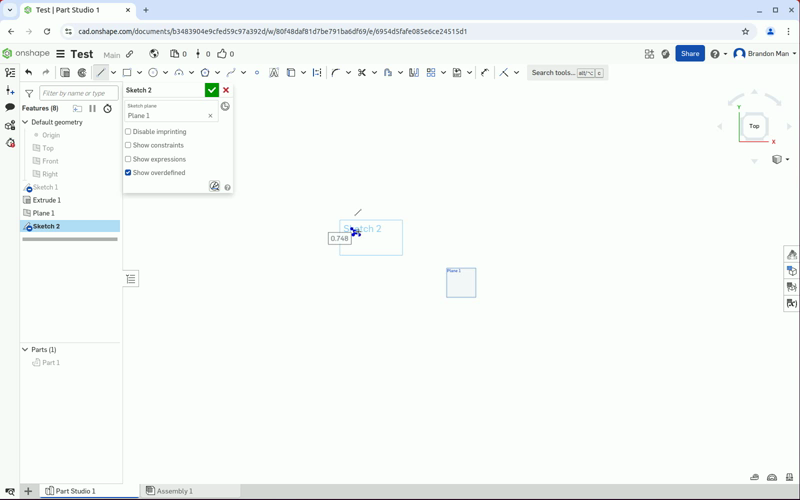
key_down(shift)
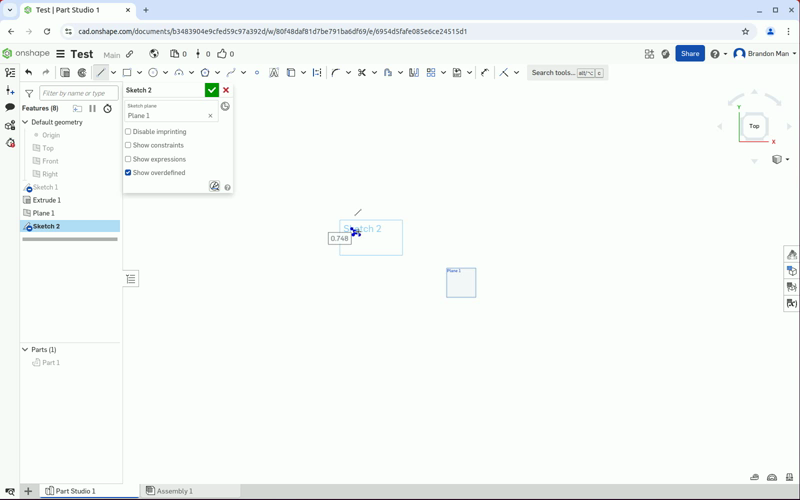
mouse_move(388, 231)
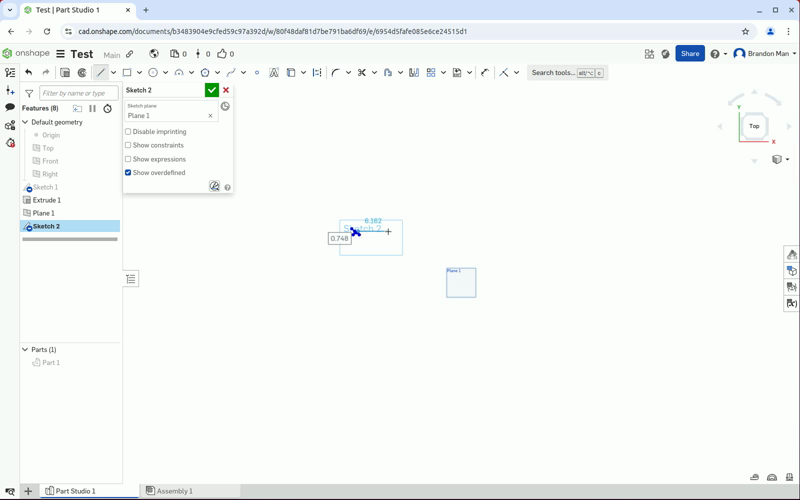
mouse_move(360, 228)
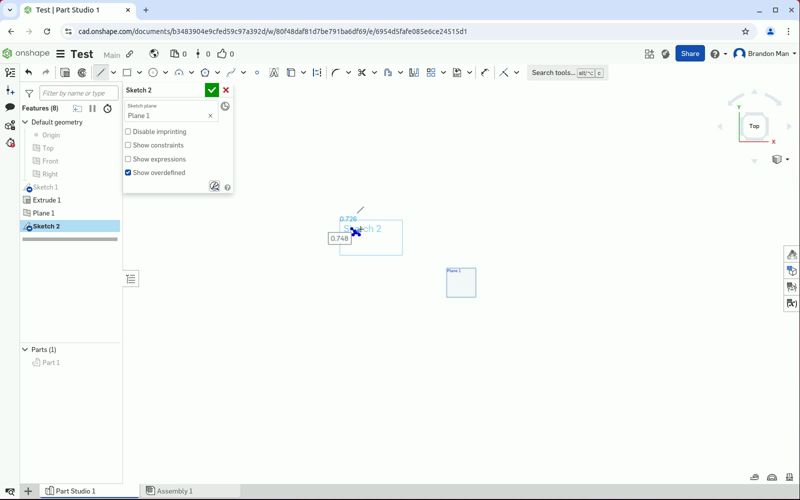
scroll(6)
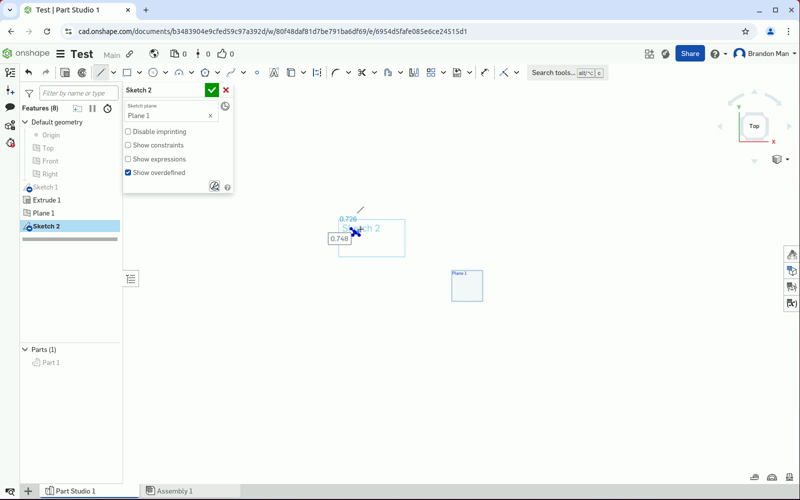
scroll(6)
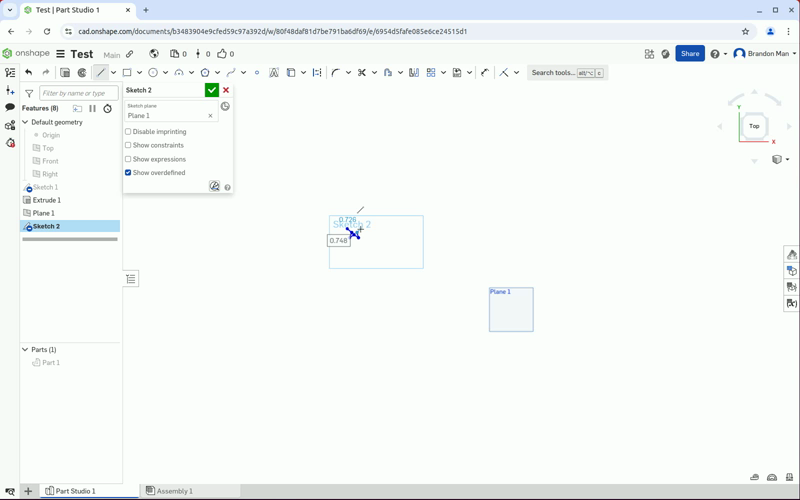
scroll(6)
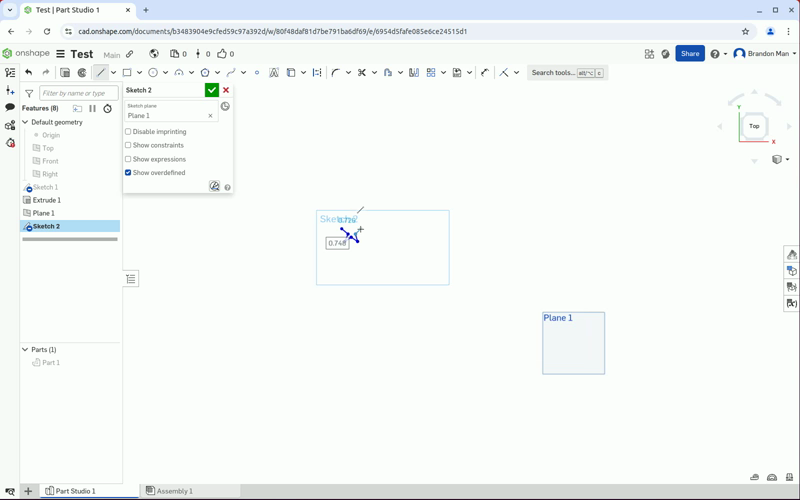
scroll(6)
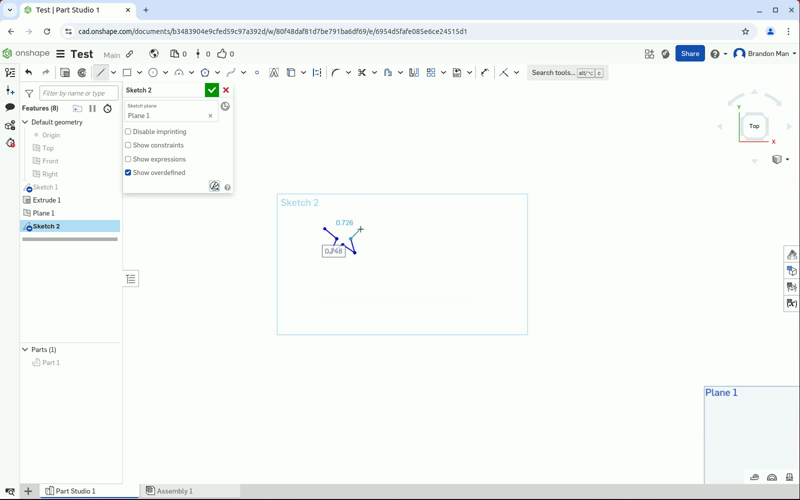
scroll(6)
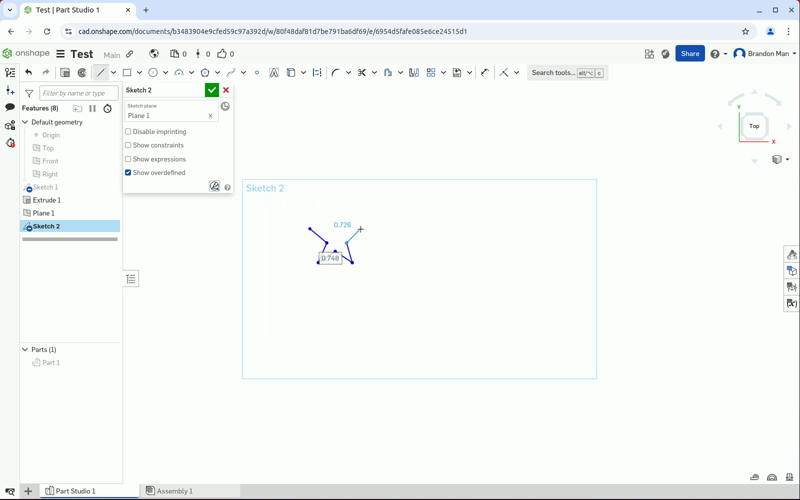
scroll(6)
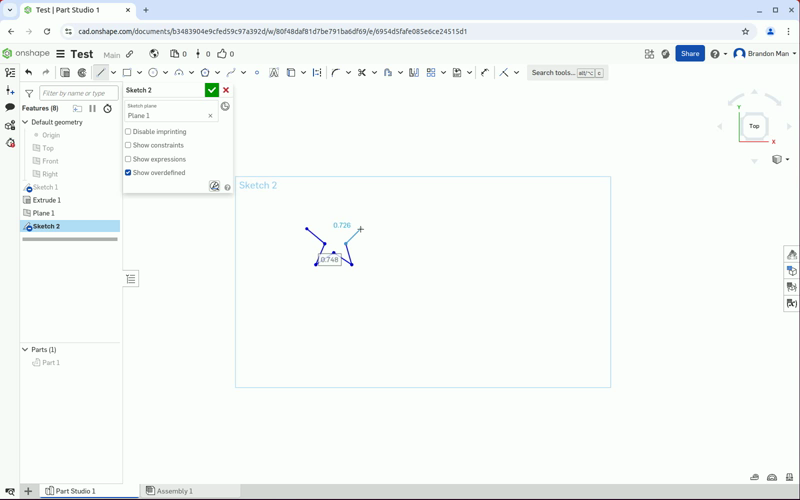
scroll(6)
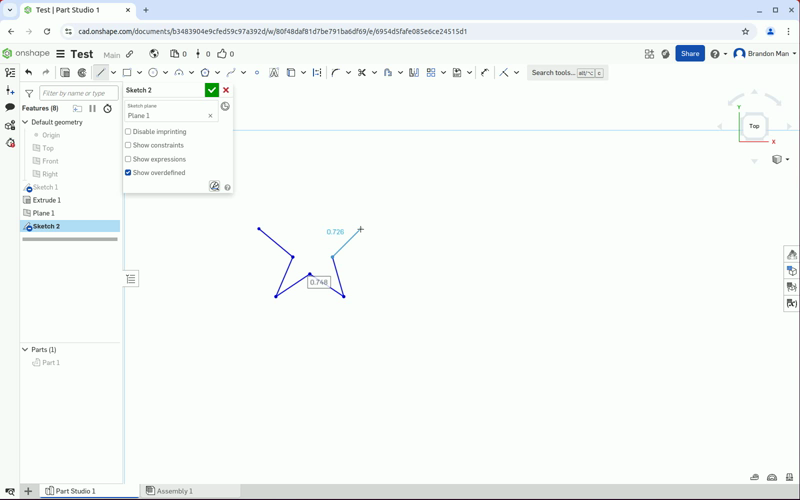
click(360, 228)
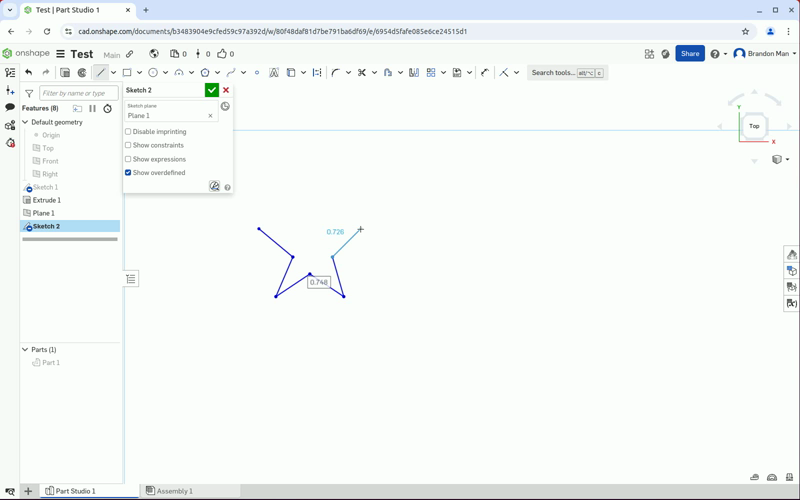
scroll(-6)
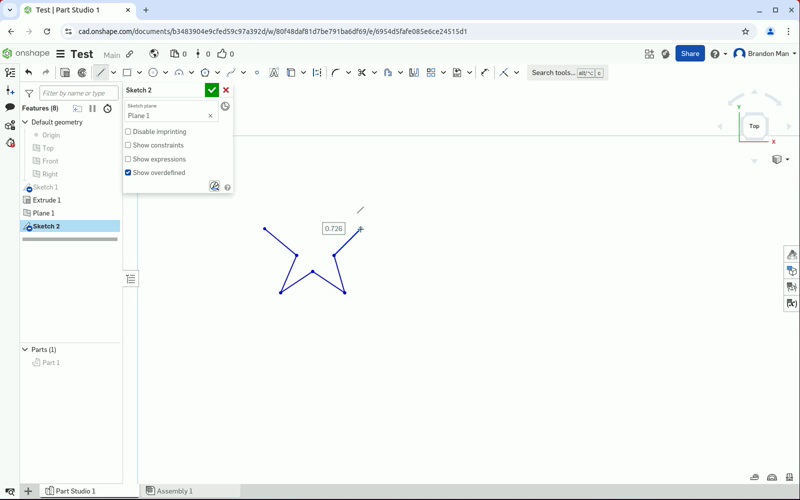
scroll(-6)
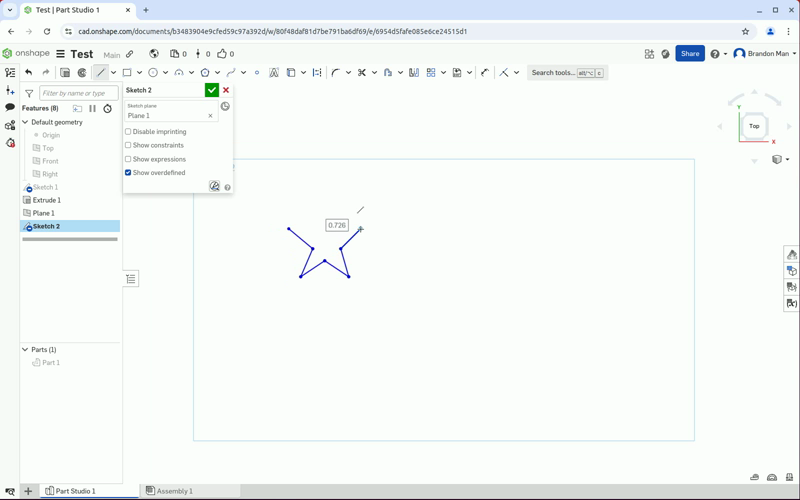
scroll(-6)
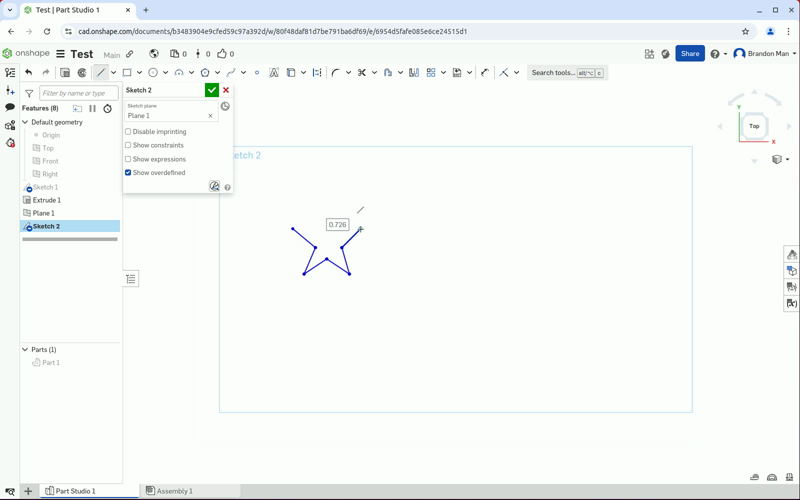
scroll(-6)
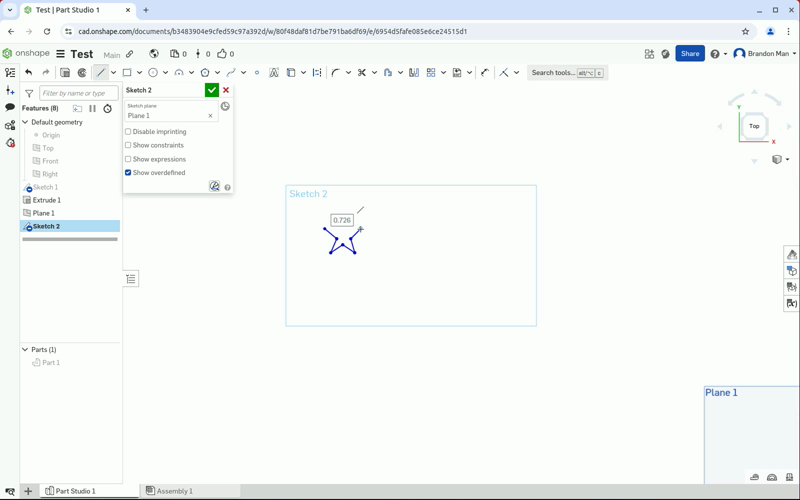
scroll(-6)
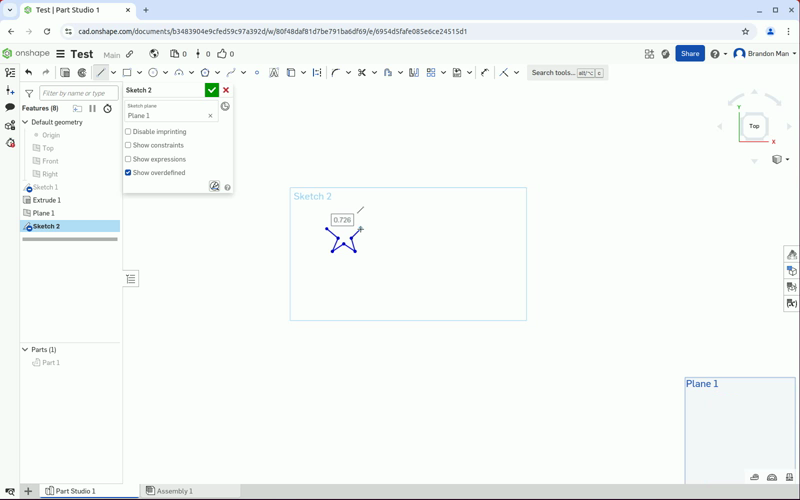
scroll(-6)
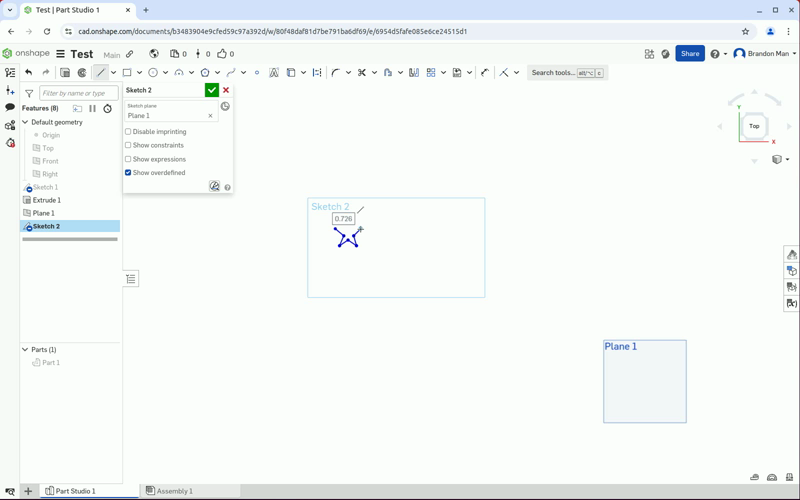
scroll(-6)
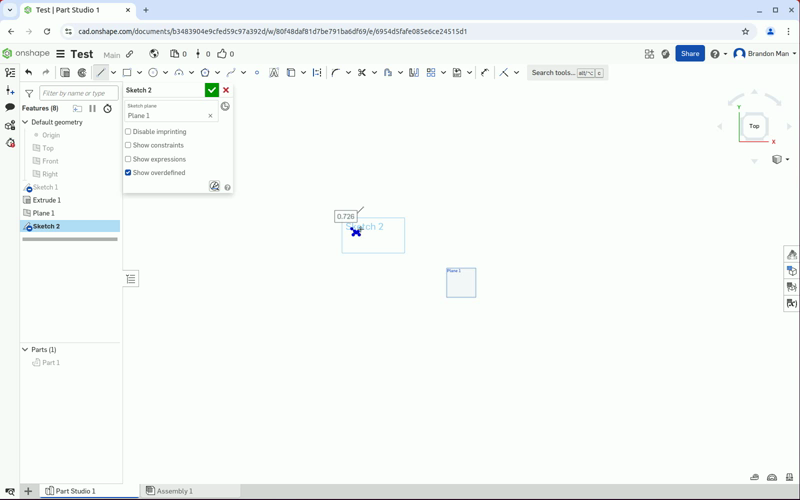
key_up(shift)
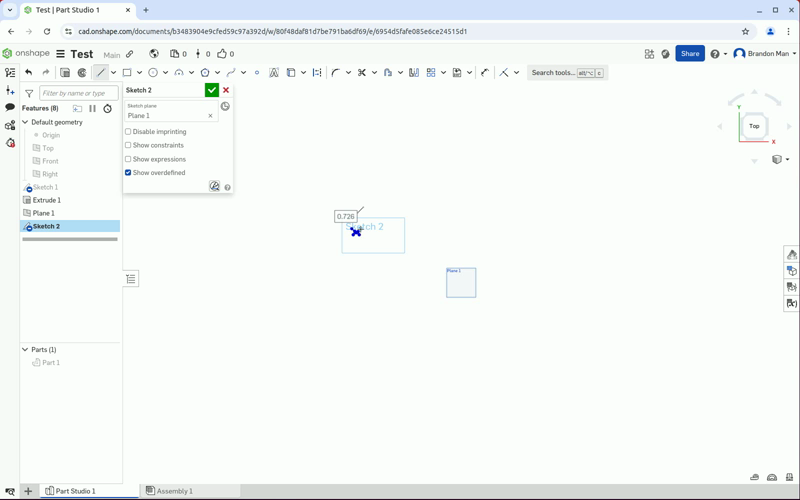
key_down(shift)
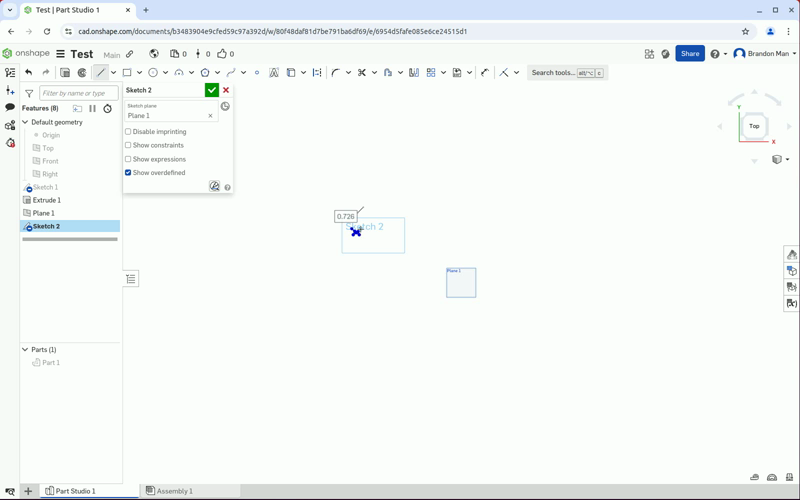
mouse_move(390, 228)
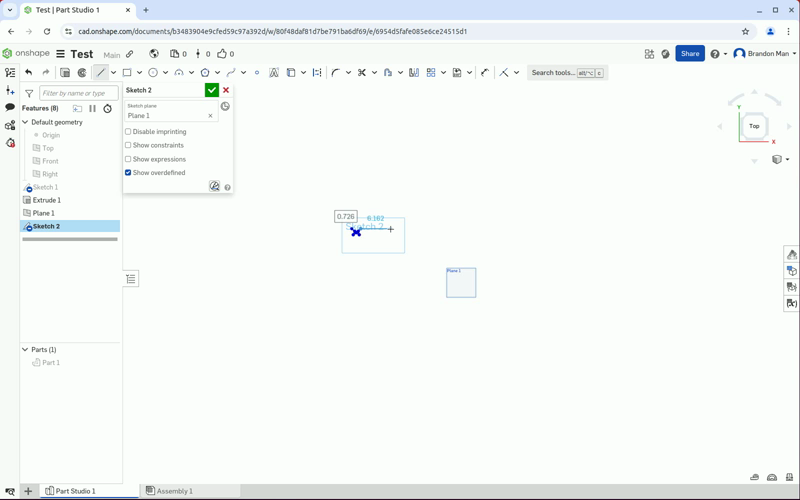
mouse_move(357, 228)
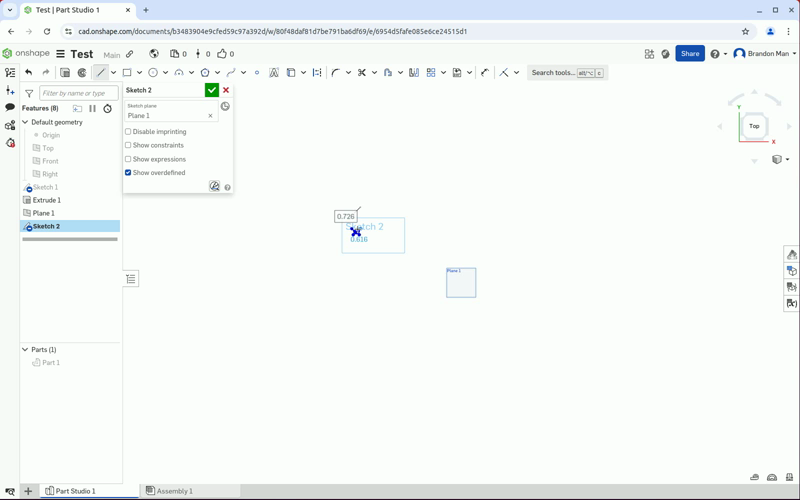
scroll(6)
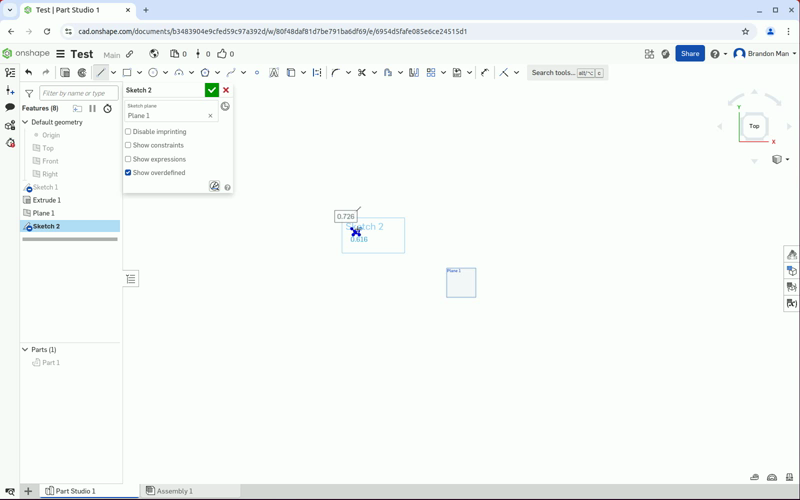
scroll(6)
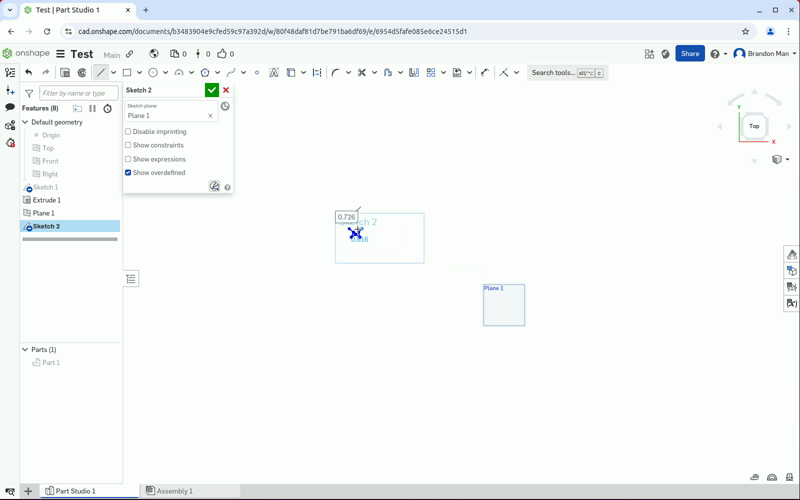
scroll(6)
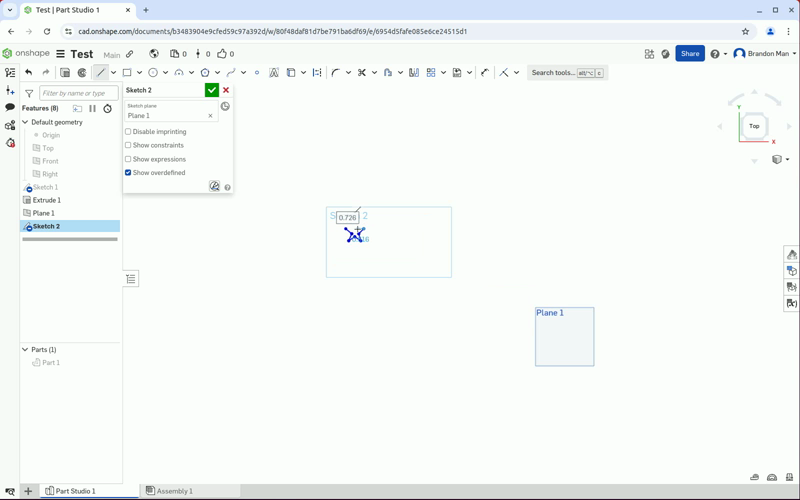
scroll(6)
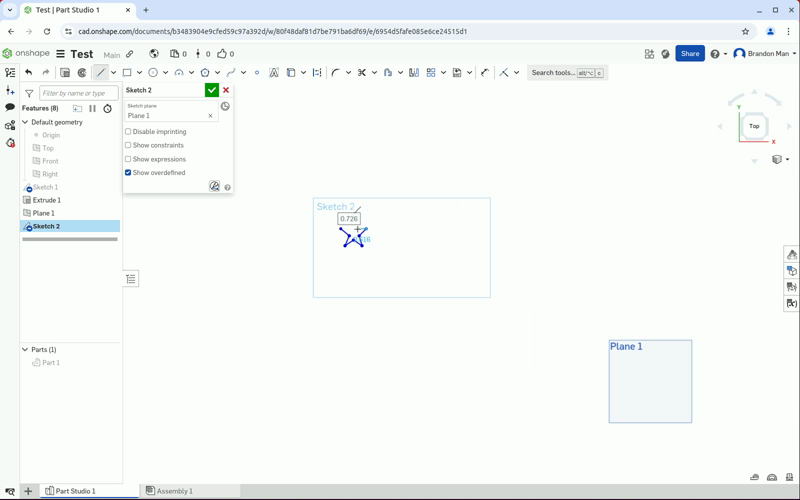
scroll(6)
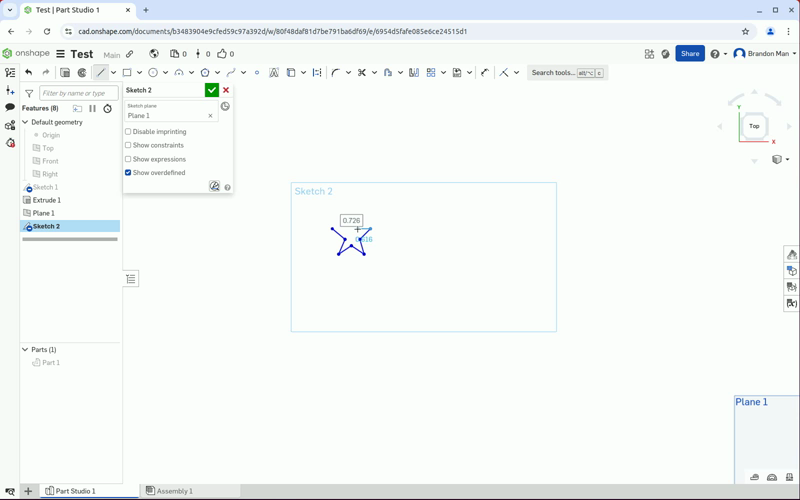
scroll(6)
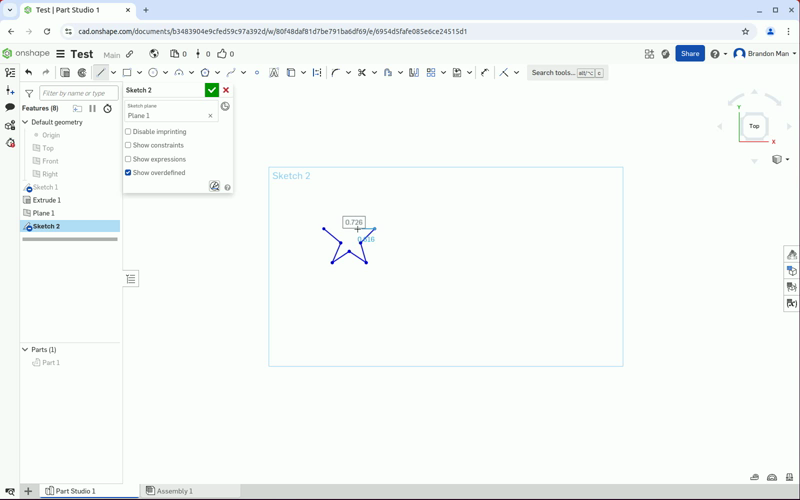
scroll(6)
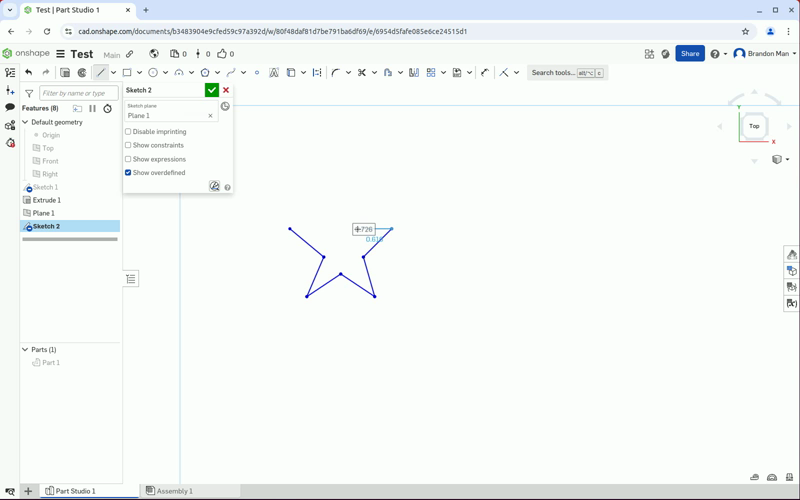
click(357, 228)
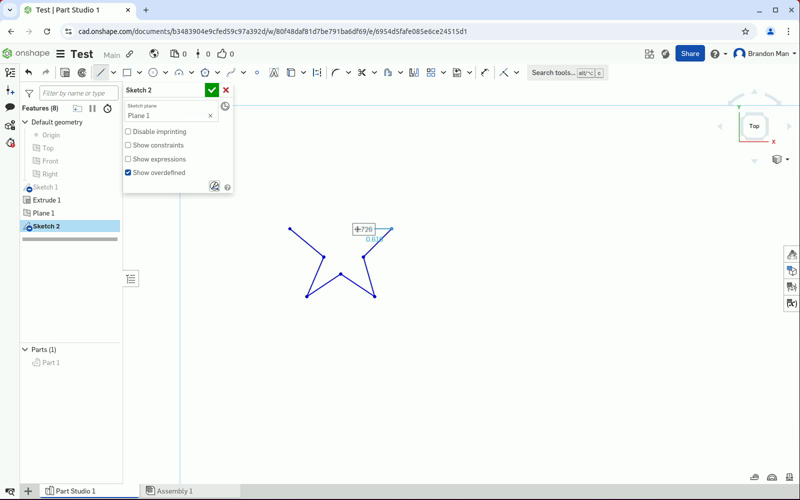
scroll(-6)
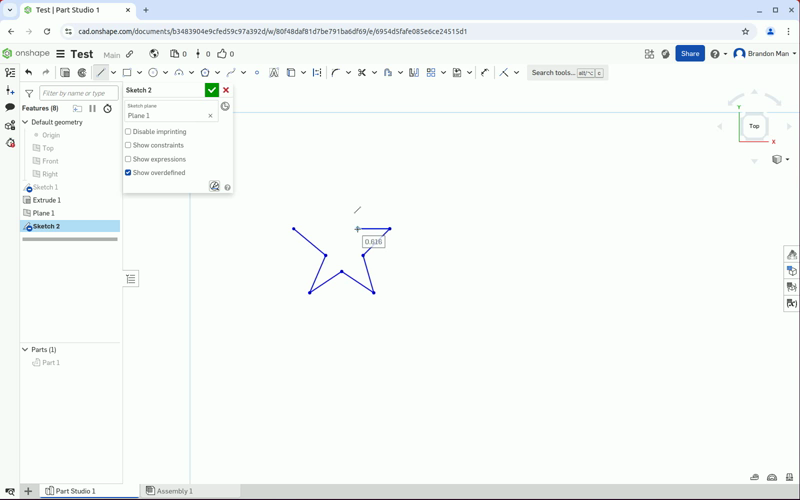
scroll(-6)
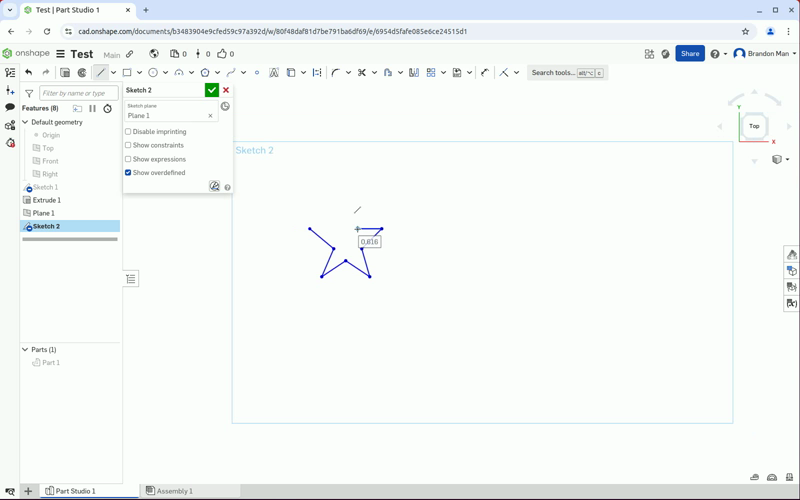
scroll(-6)
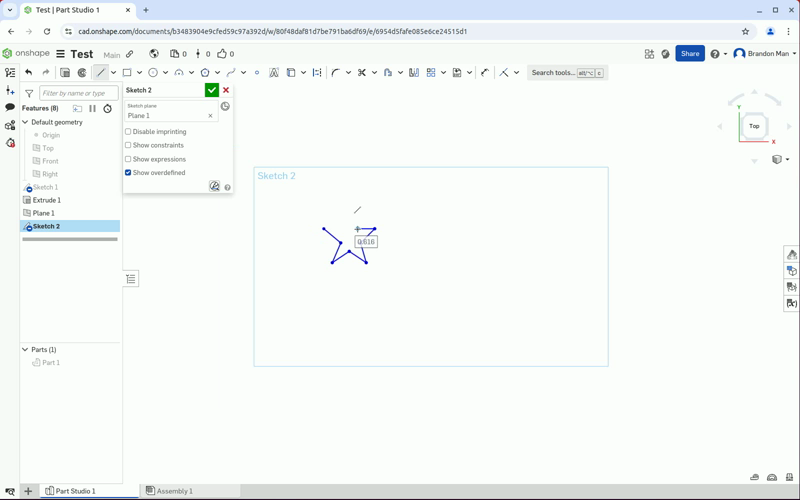
scroll(-6)
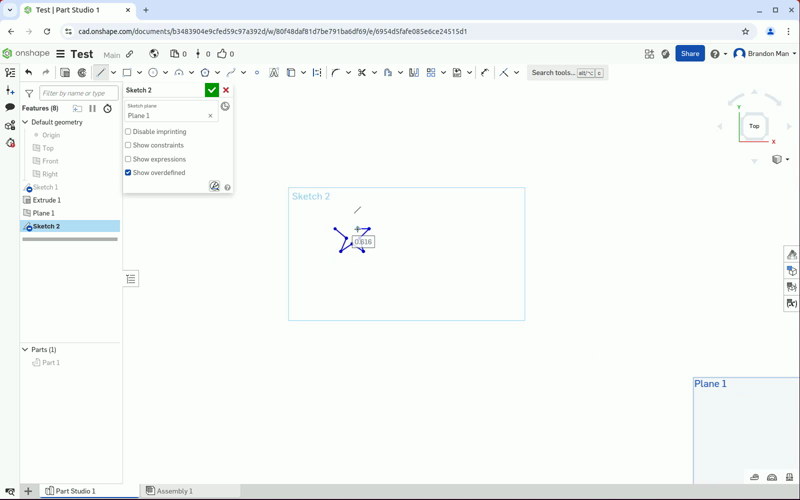
scroll(-6)
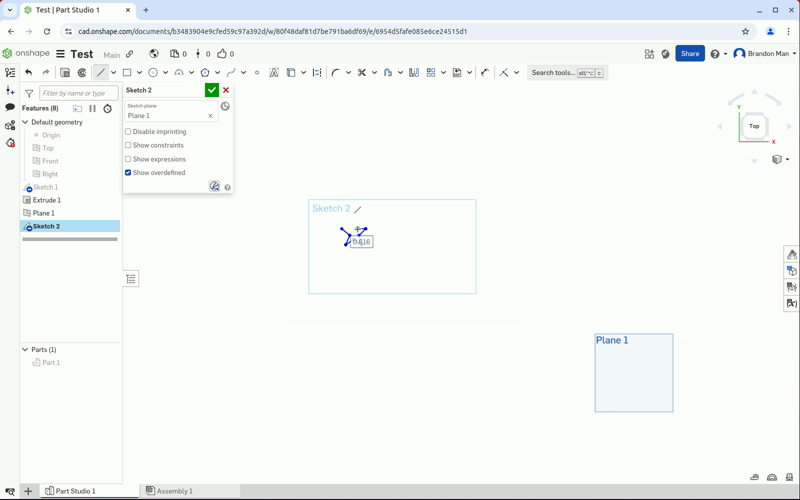
scroll(-6)
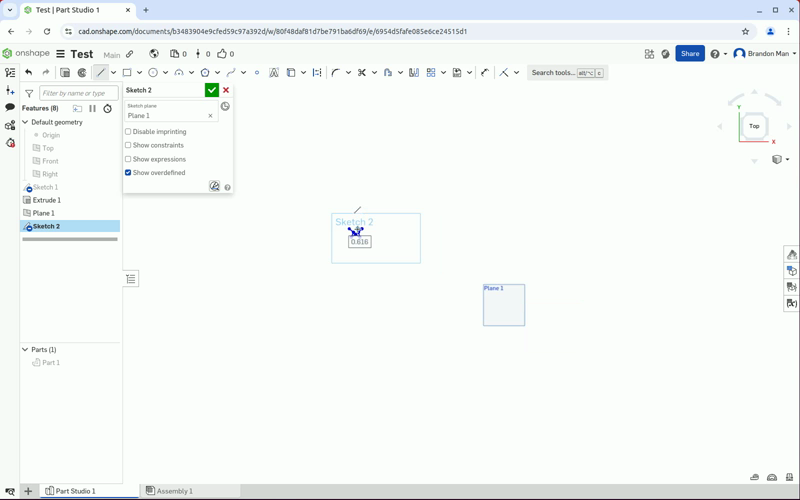
scroll(-6)
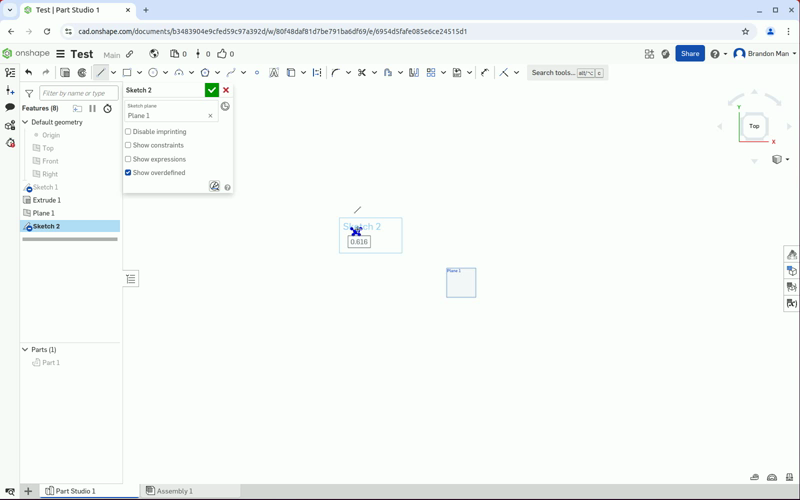
key_up(shift)
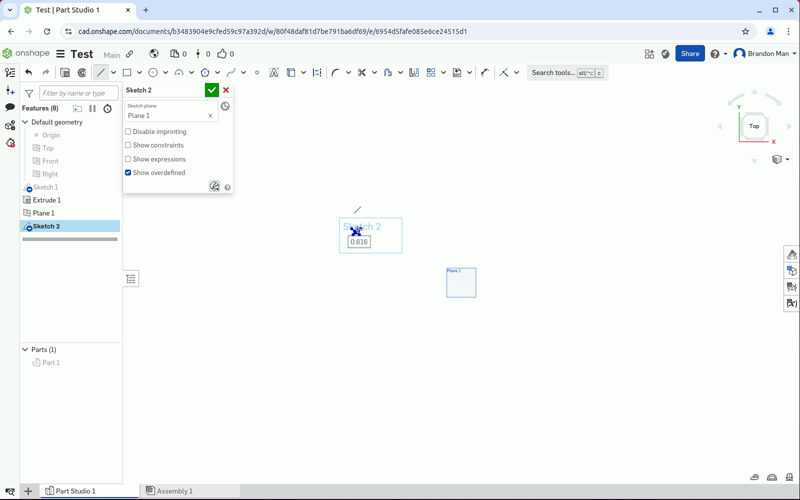
key_down(shift)
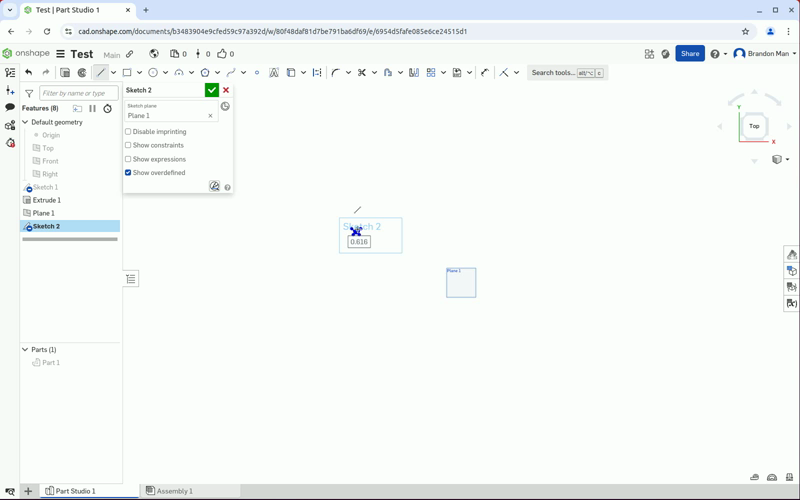
mouse_move(387, 228)
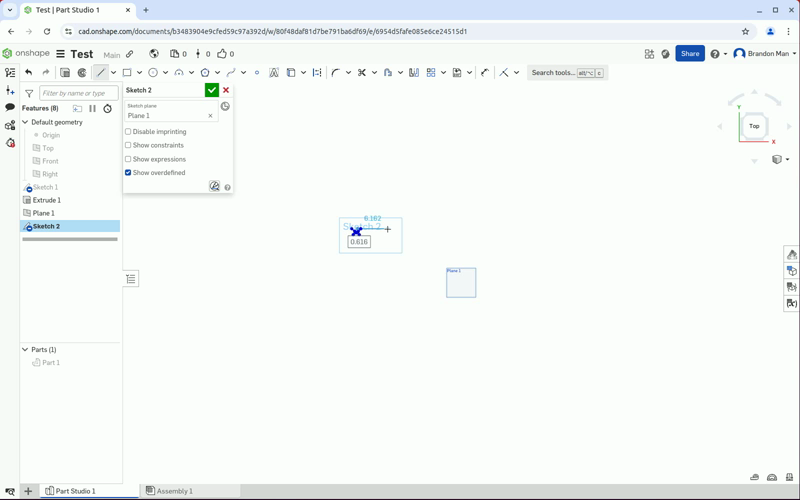
mouse_move(356, 225)
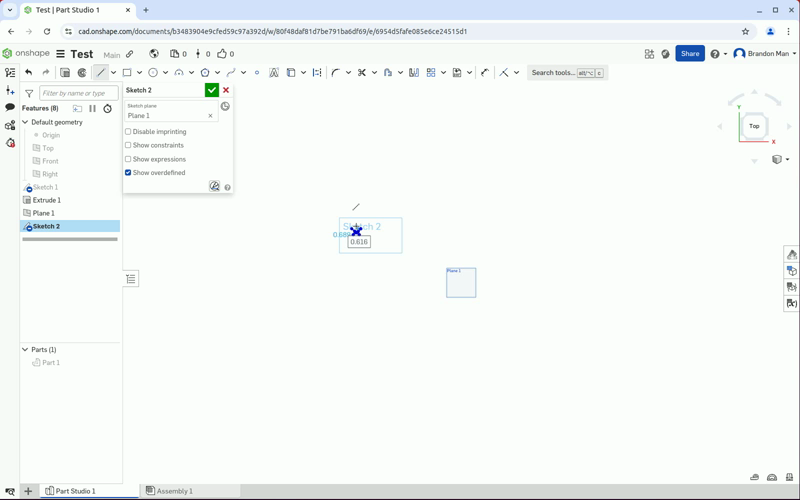
scroll(6)
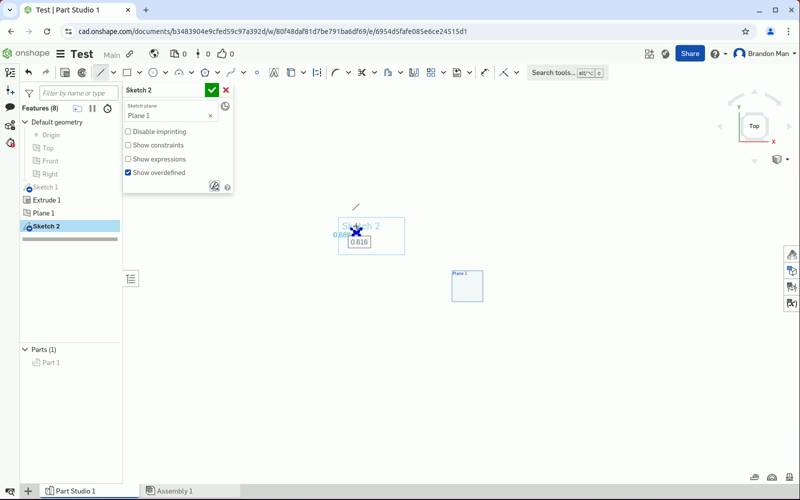
scroll(6)
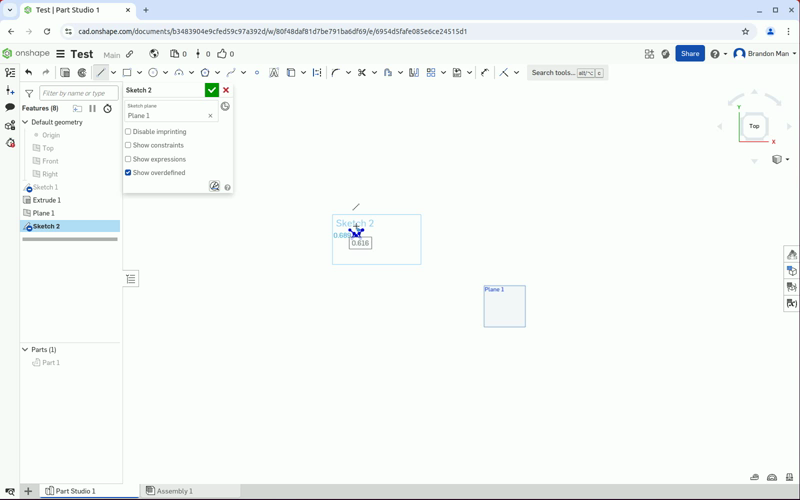
scroll(6)
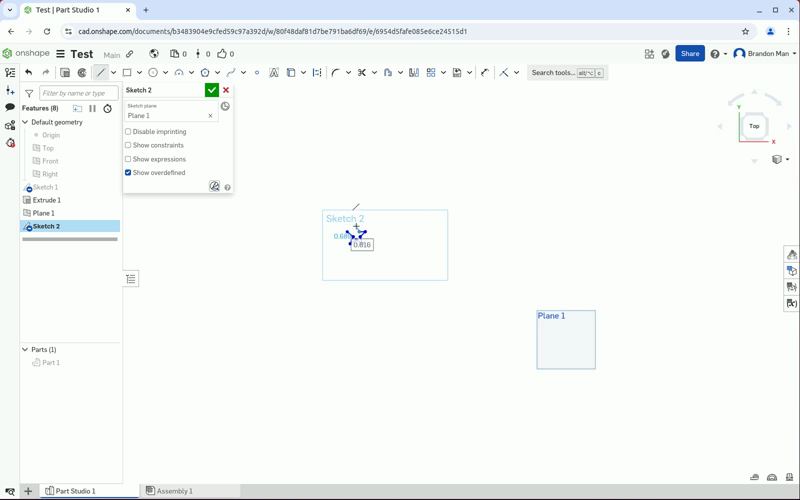
scroll(6)
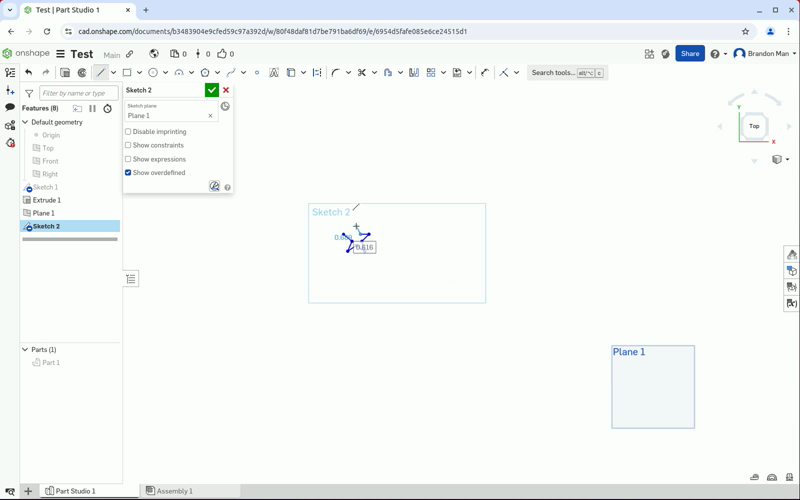
scroll(6)
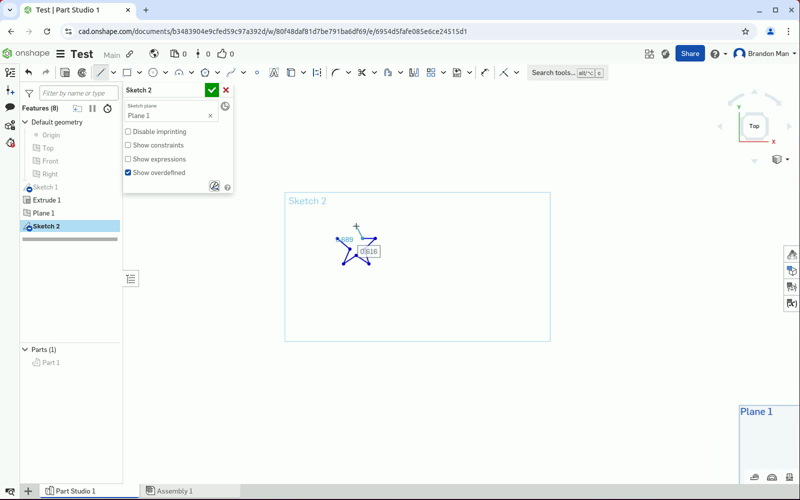
scroll(6)
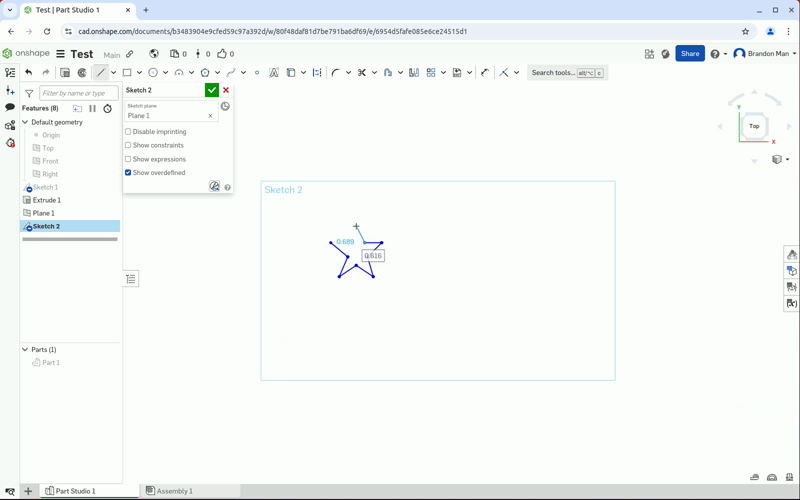
scroll(6)
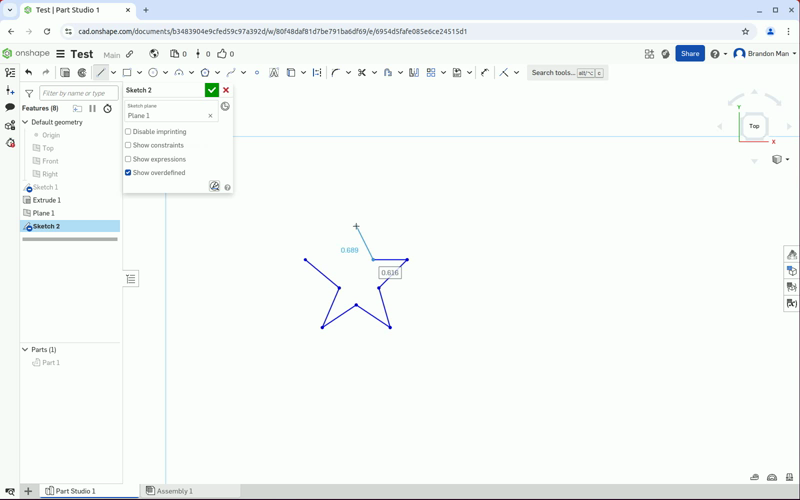
click(356, 225)
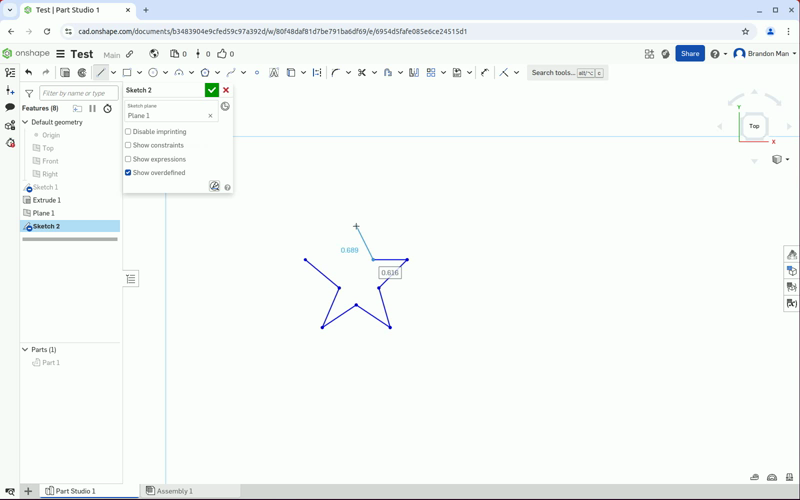
scroll(-6)
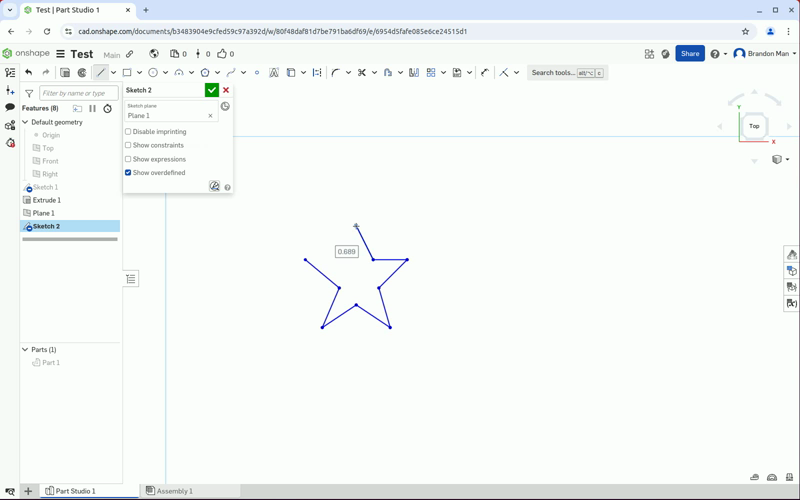
scroll(-6)
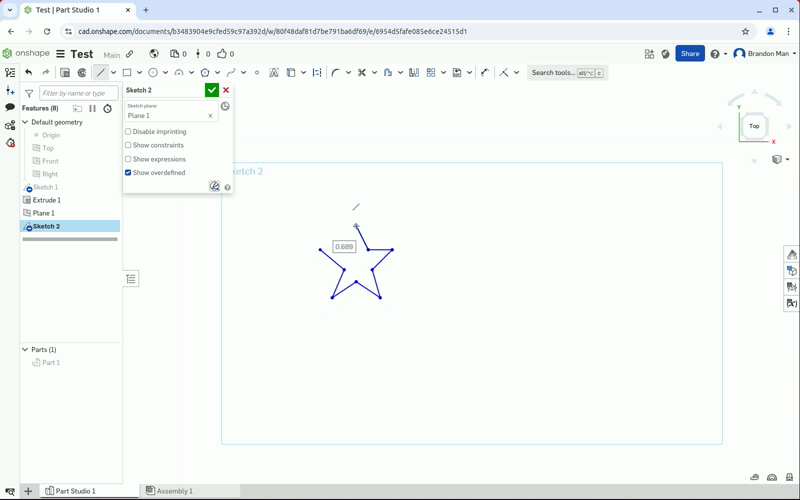
scroll(-6)
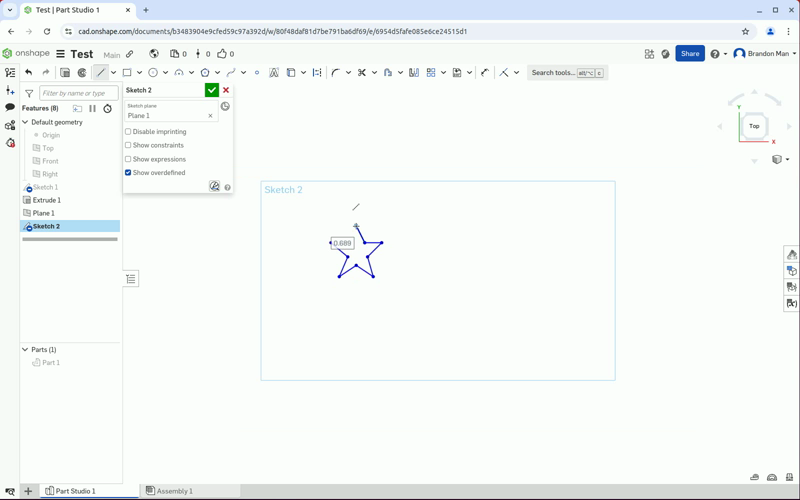
scroll(-6)
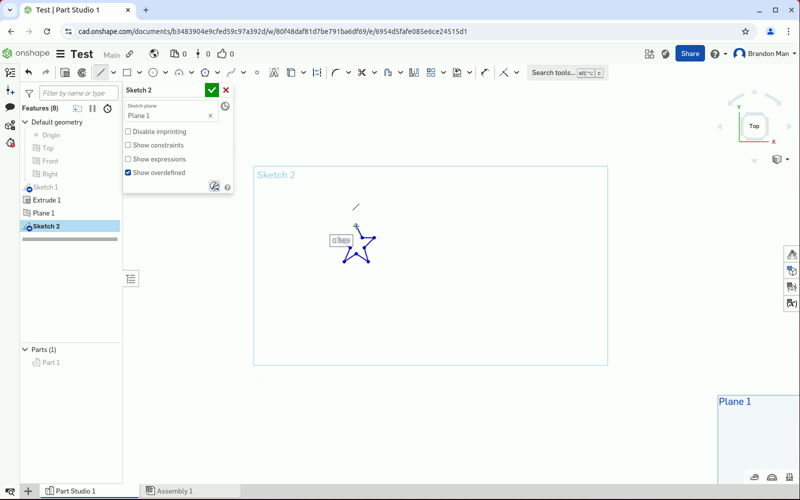
scroll(-6)
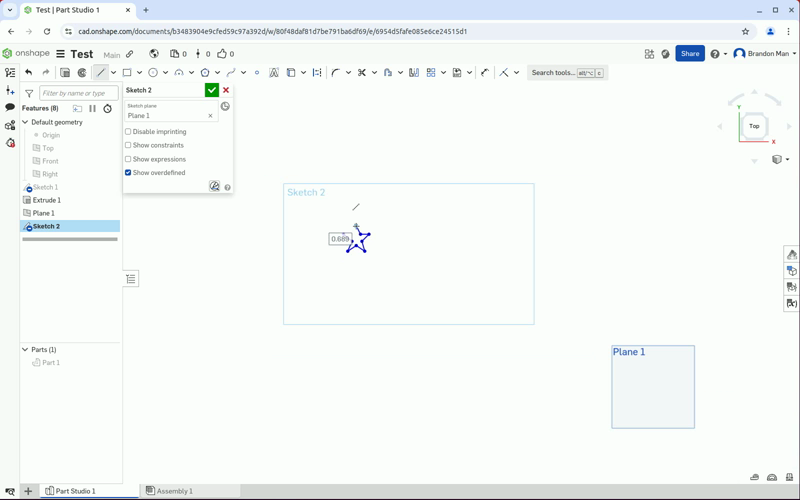
scroll(-6)
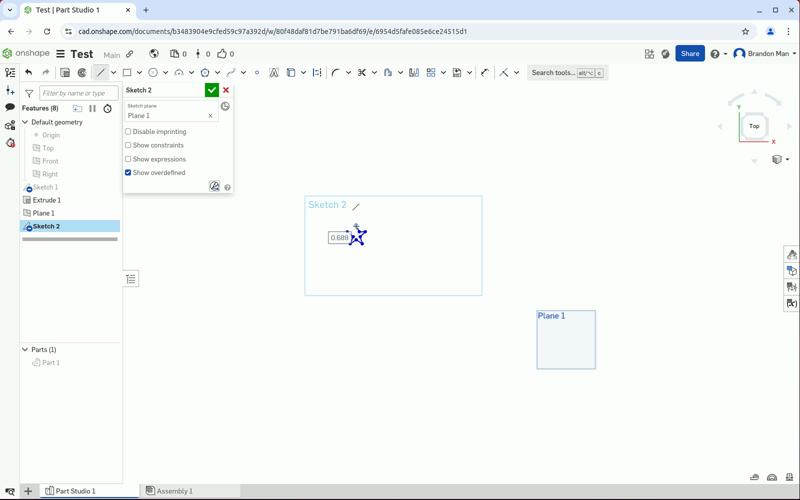
scroll(-6)
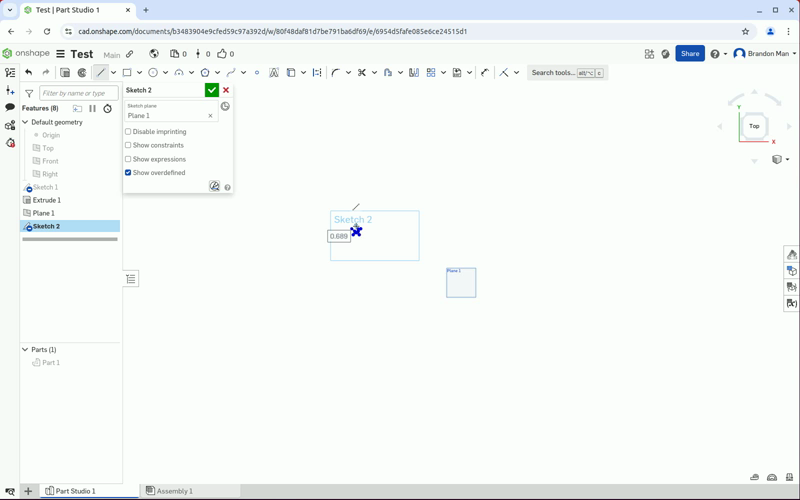
key_up(shift)
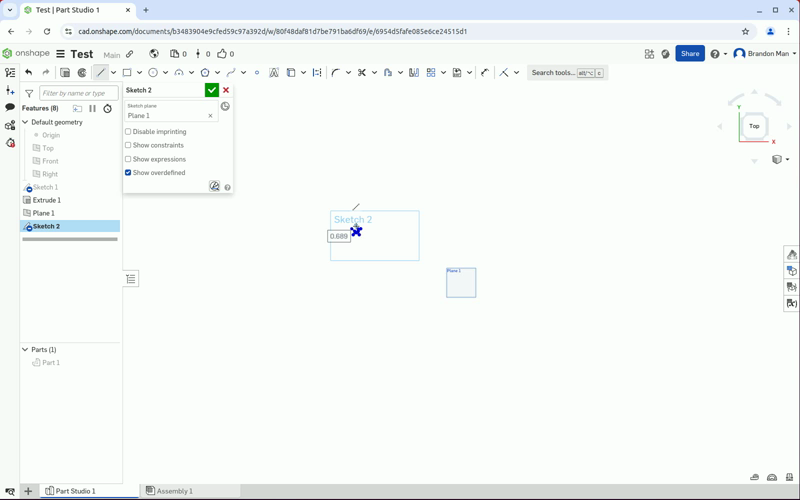
key_down(shift)
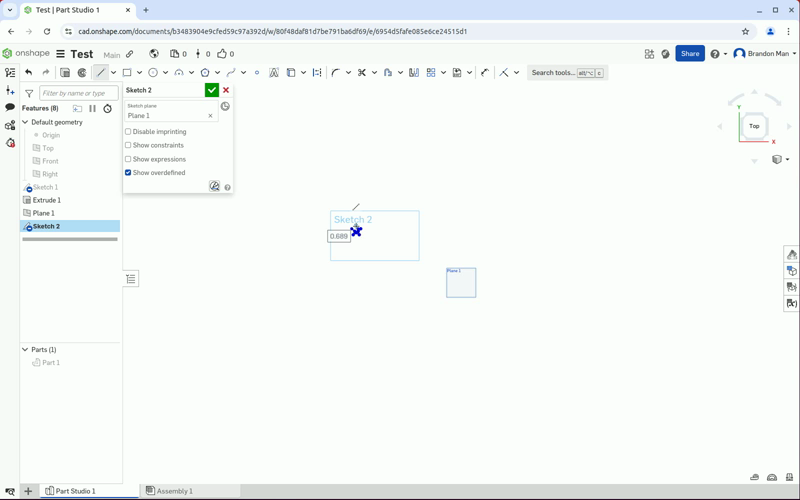
mouse_move(386, 225)
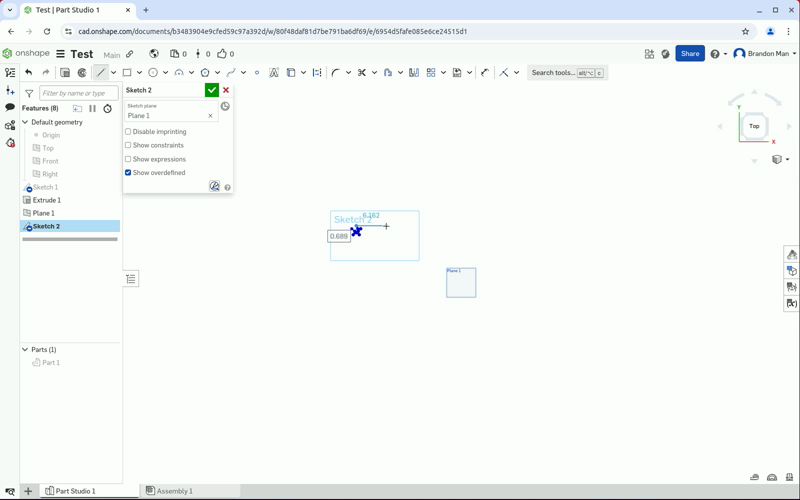
mouse_move(355, 228)
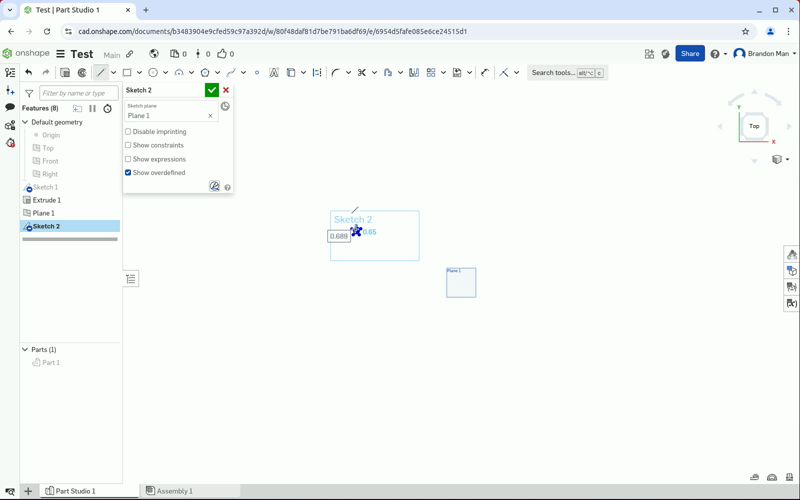
scroll(6)
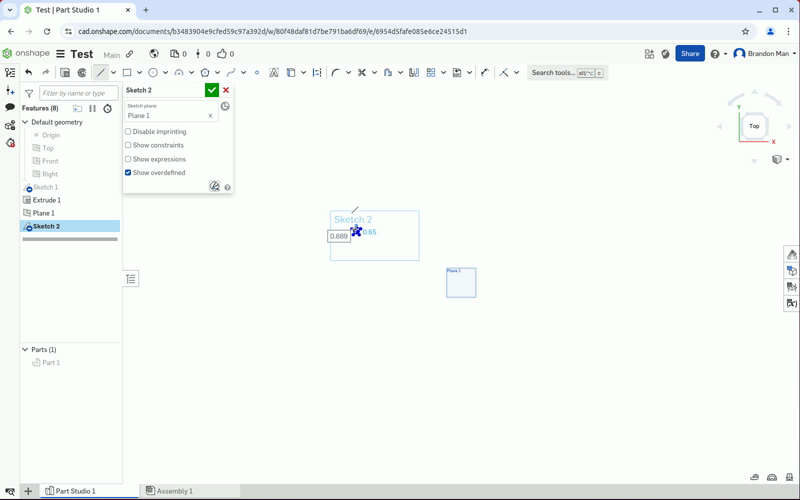
scroll(6)
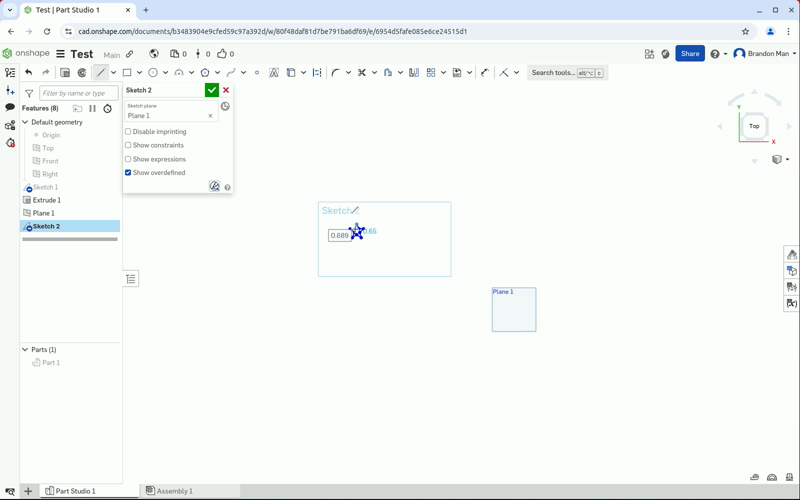
scroll(6)
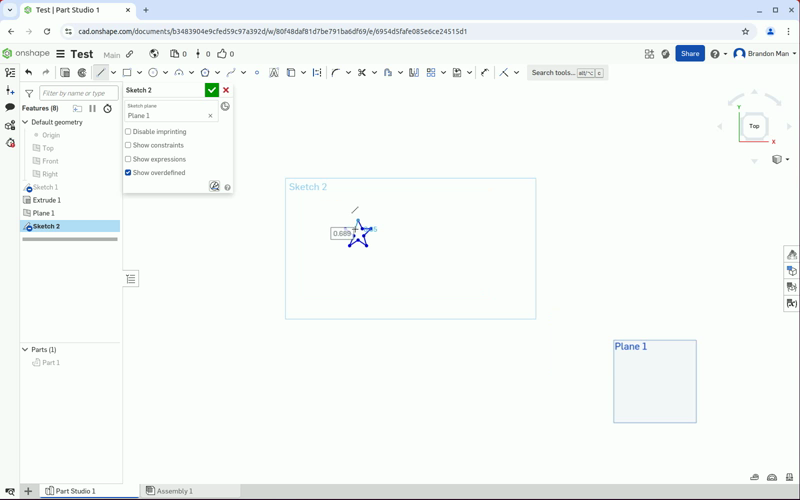
scroll(6)
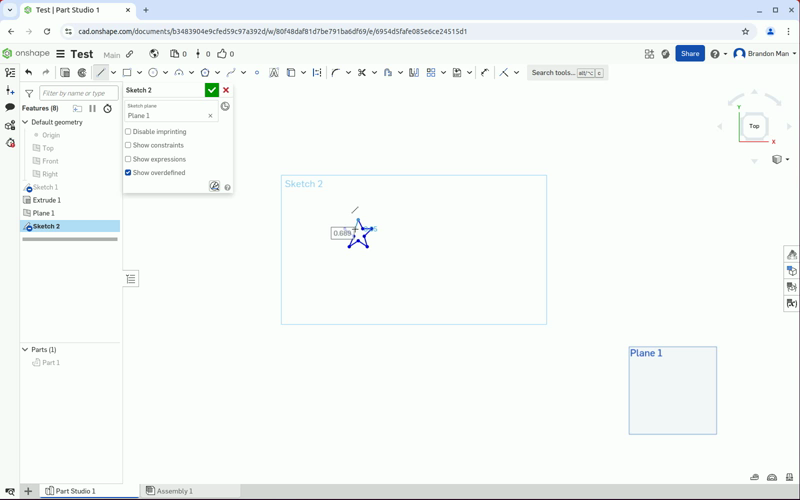
scroll(6)
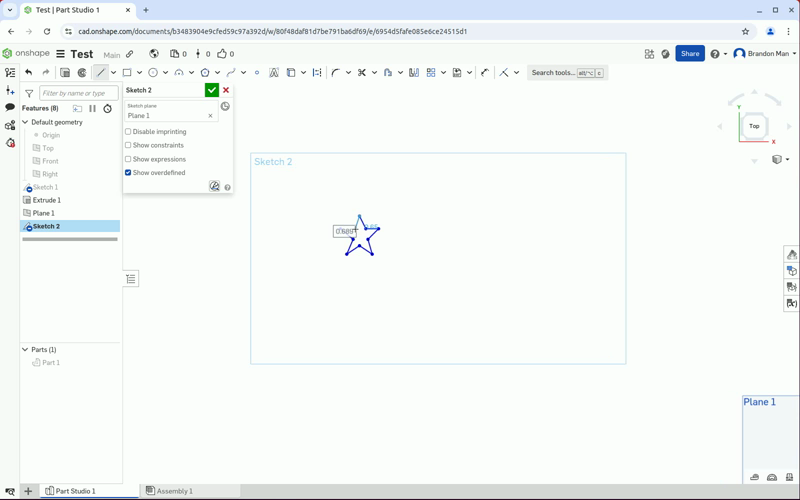
scroll(6)
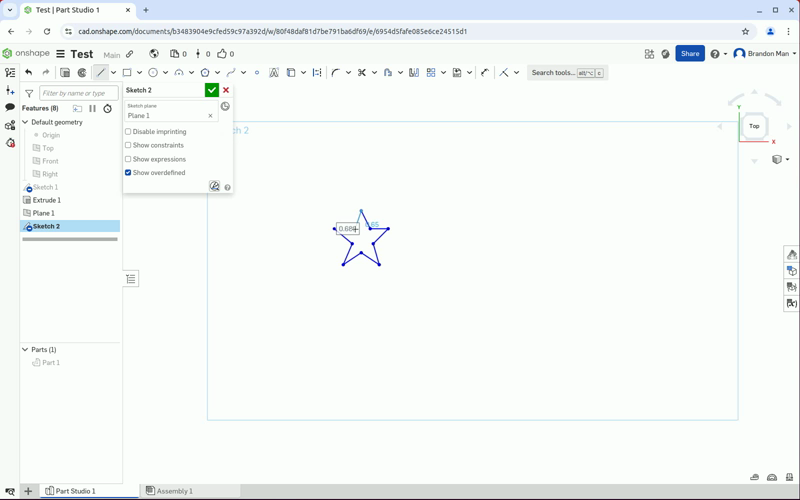
scroll(6)
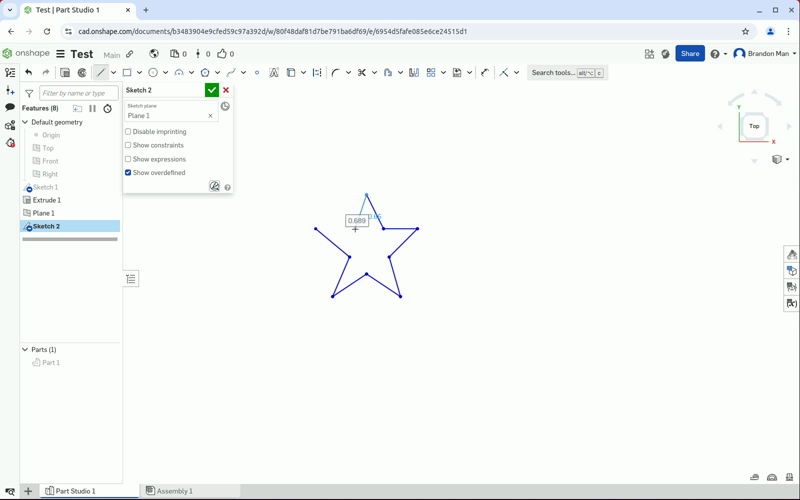
click(355, 228)
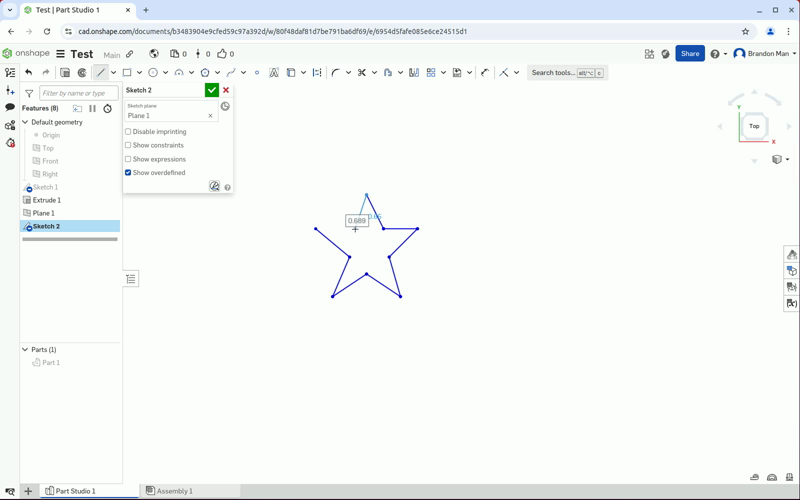
scroll(-6)
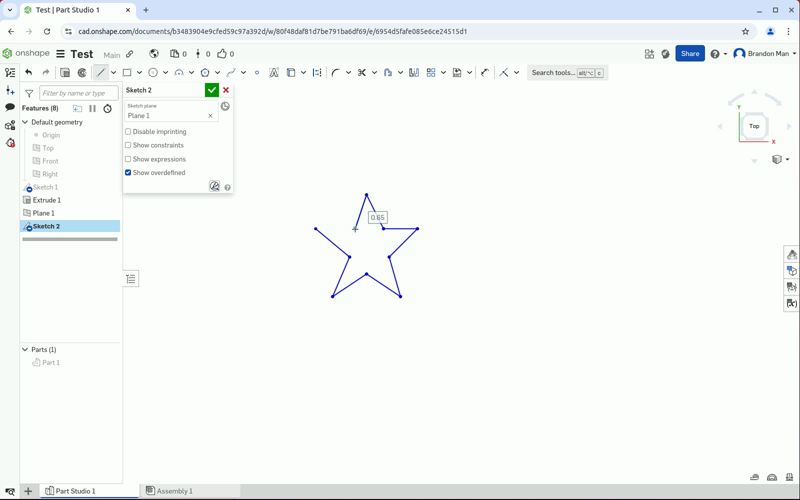
scroll(-6)
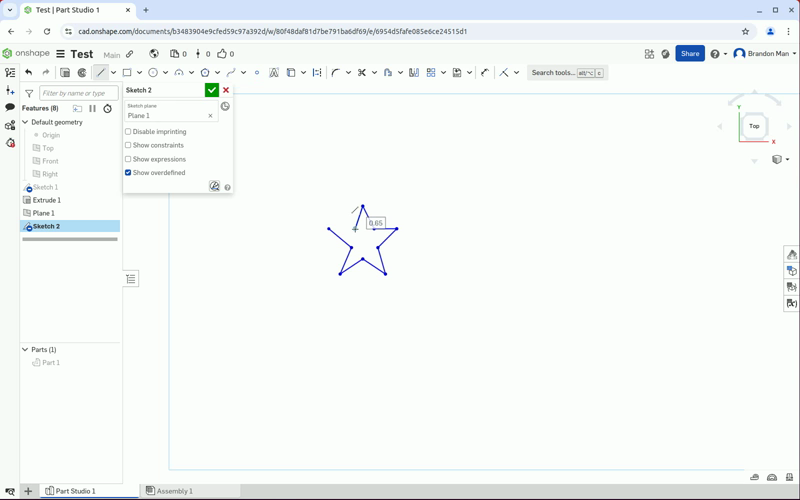
scroll(-6)
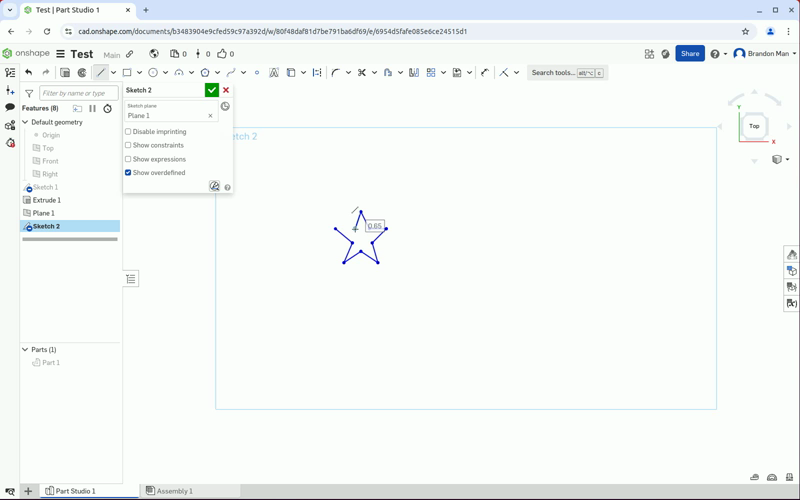
scroll(-6)
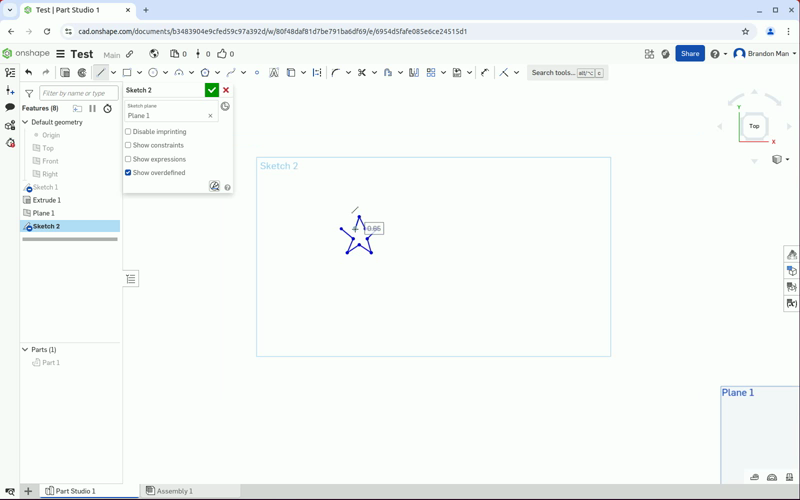
scroll(-6)
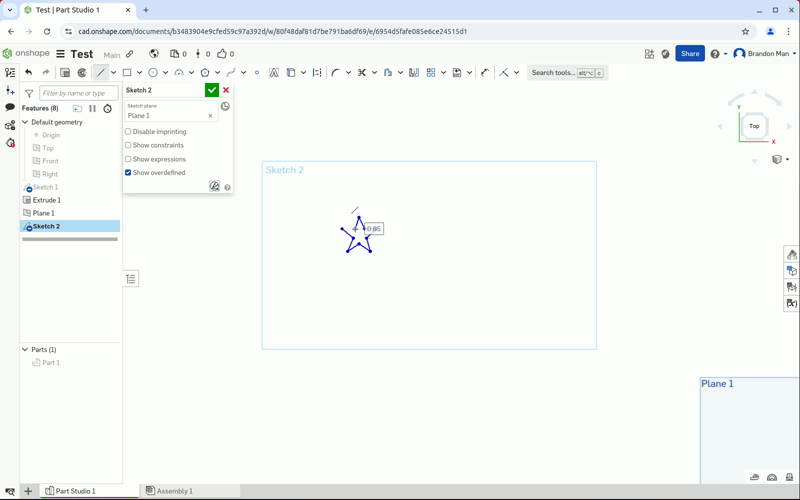
scroll(-6)
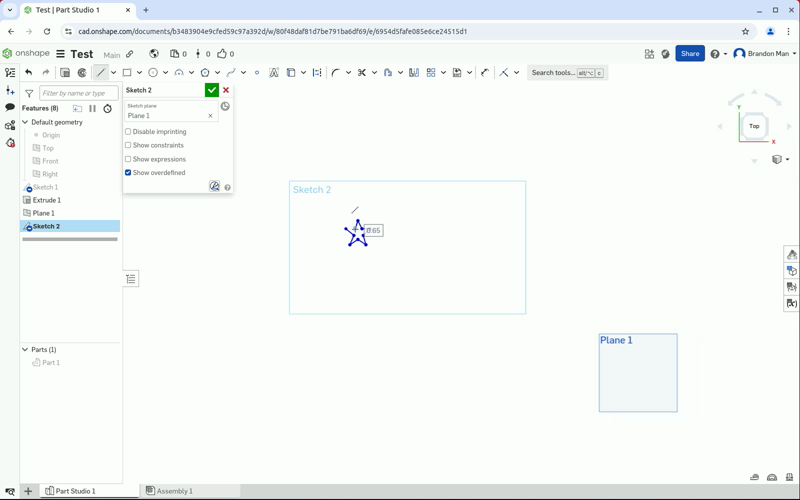
scroll(-6)
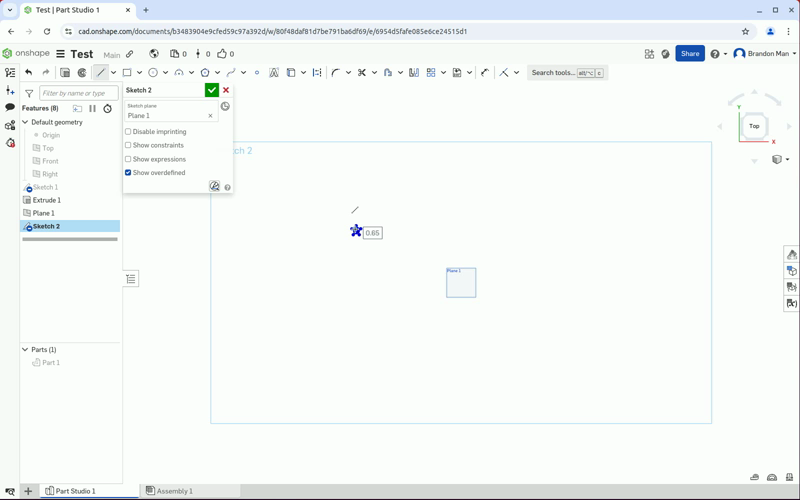
key_up(shift)
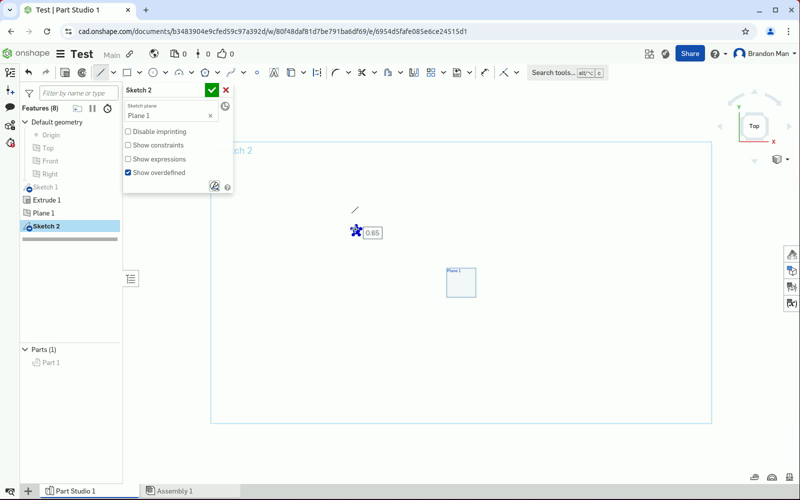
mouse_move(385, 228)
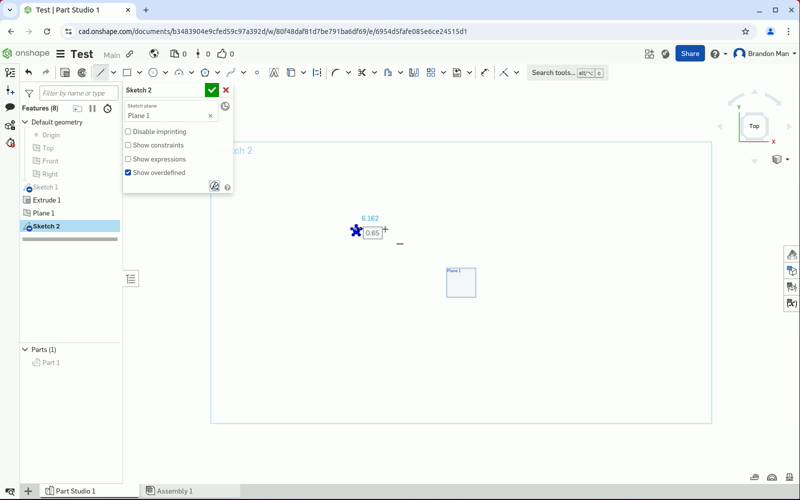
key_down(shift)
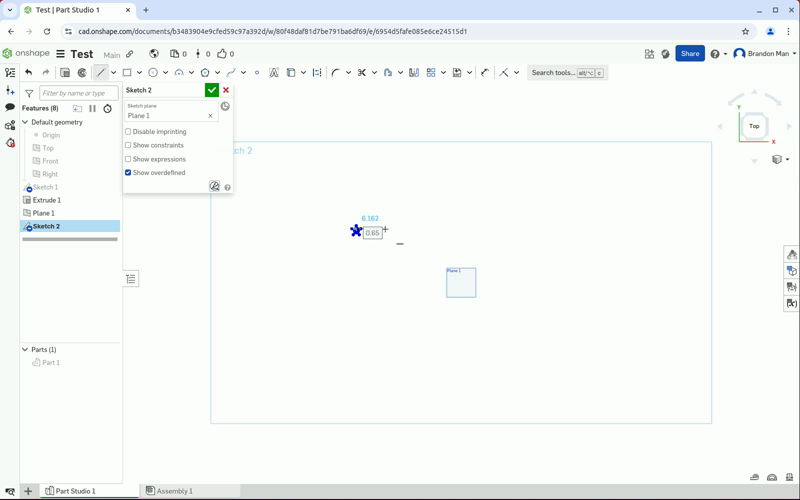
mouse_move(351, 228)
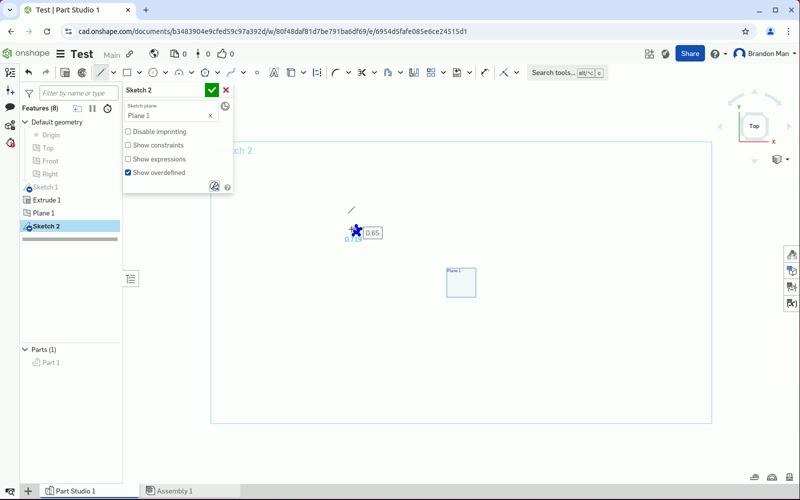
scroll(6)
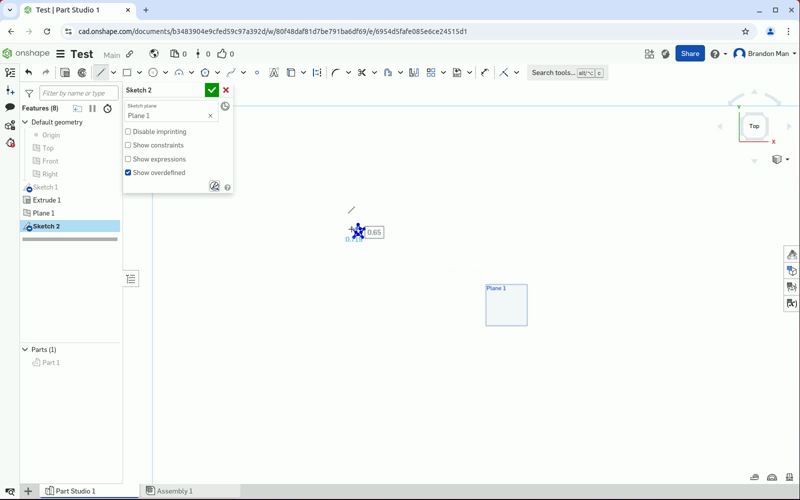
scroll(6)
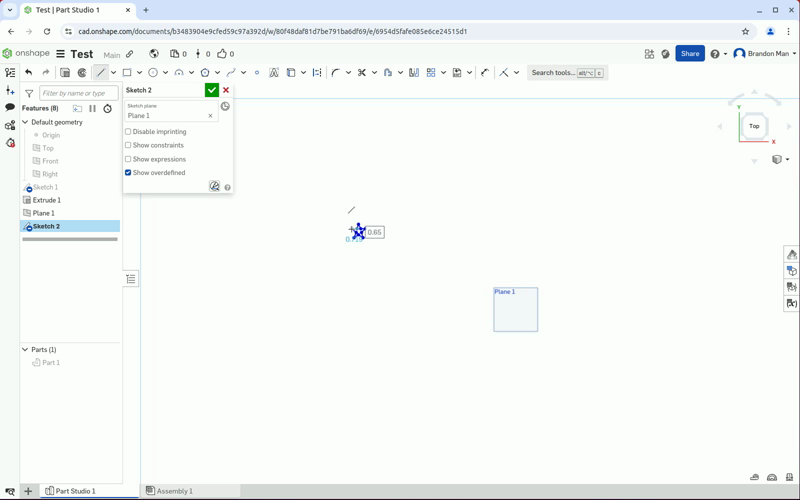
scroll(6)
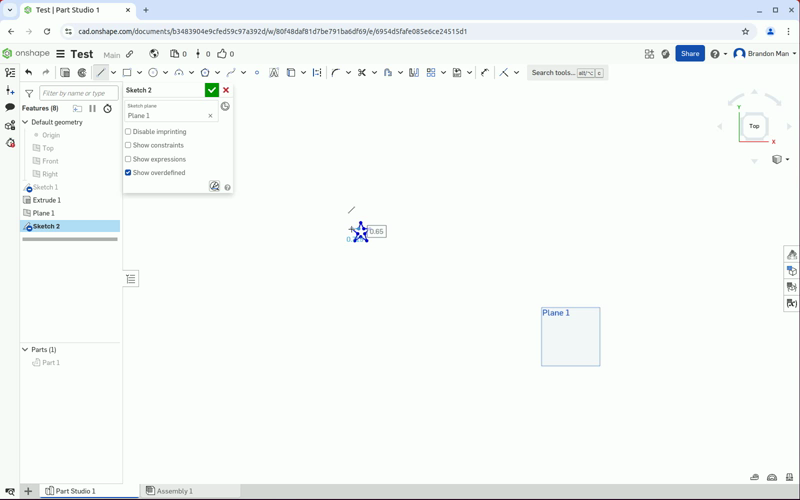
scroll(6)
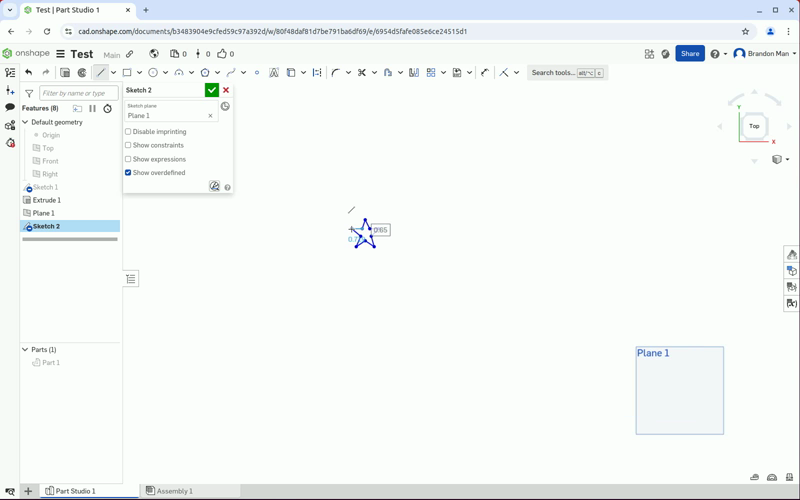
scroll(6)
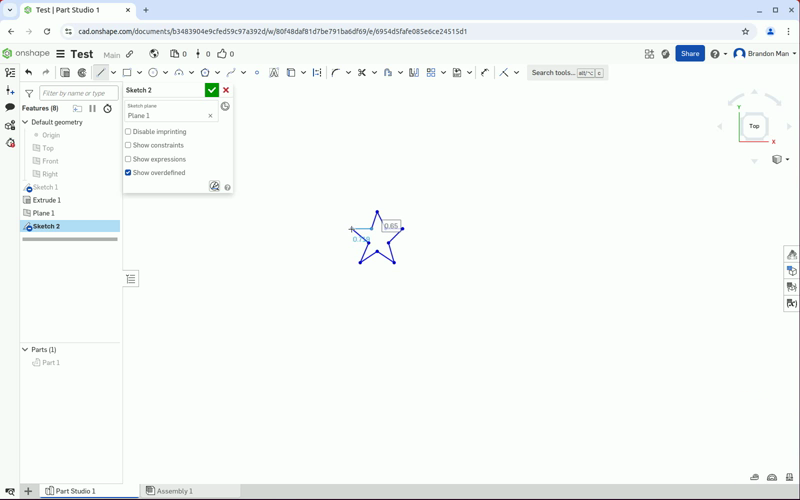
scroll(6)
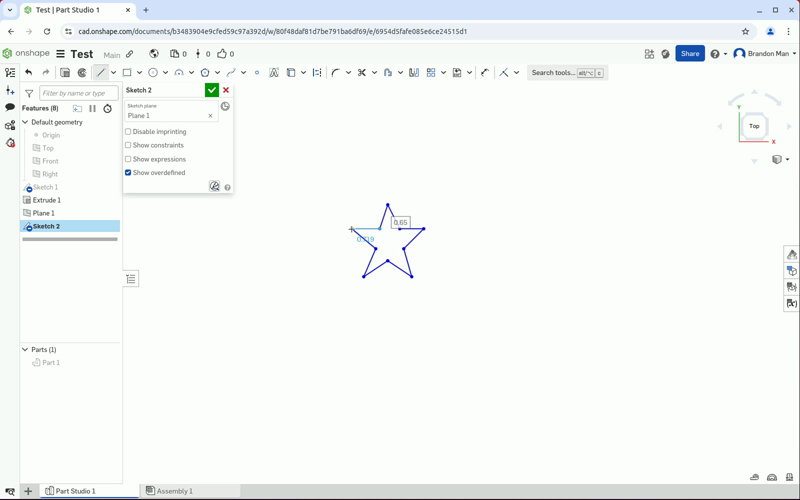
scroll(6)
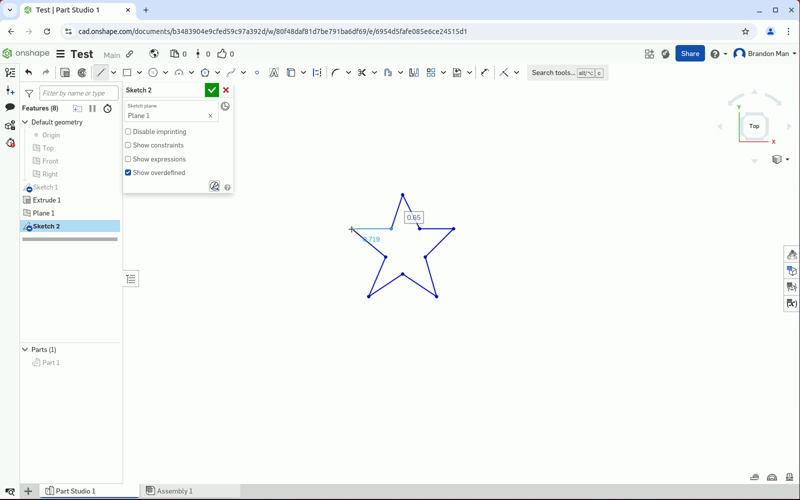
key_up(shift)
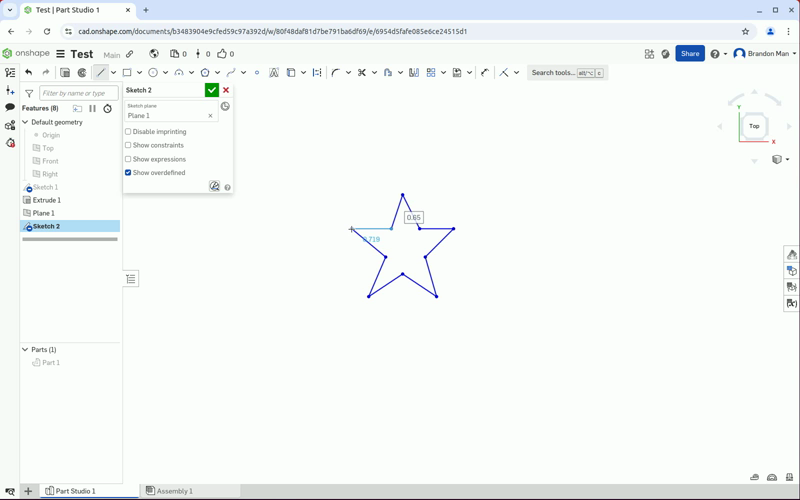
click(351, 228)
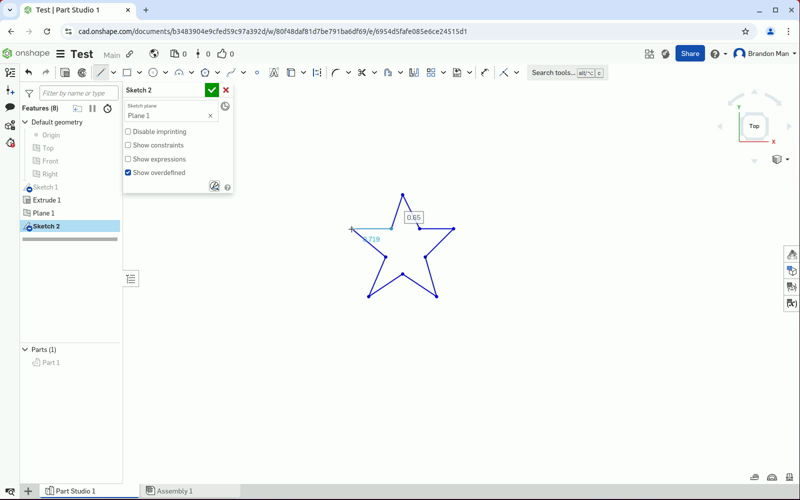
scroll(-6)
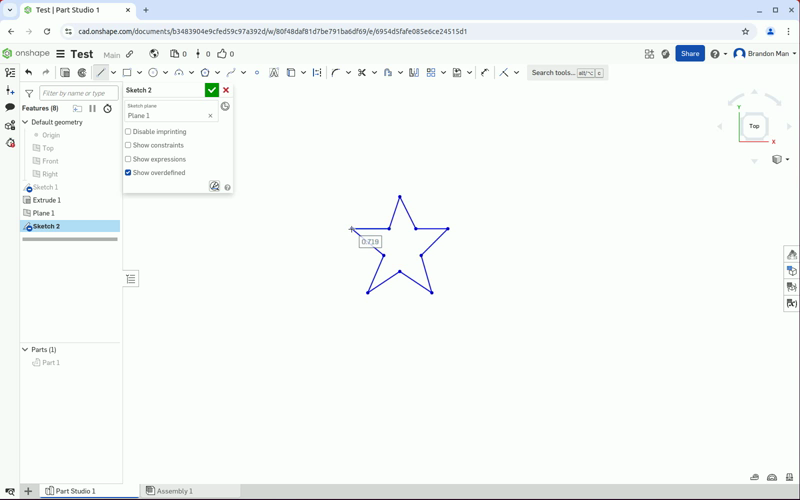
scroll(-6)
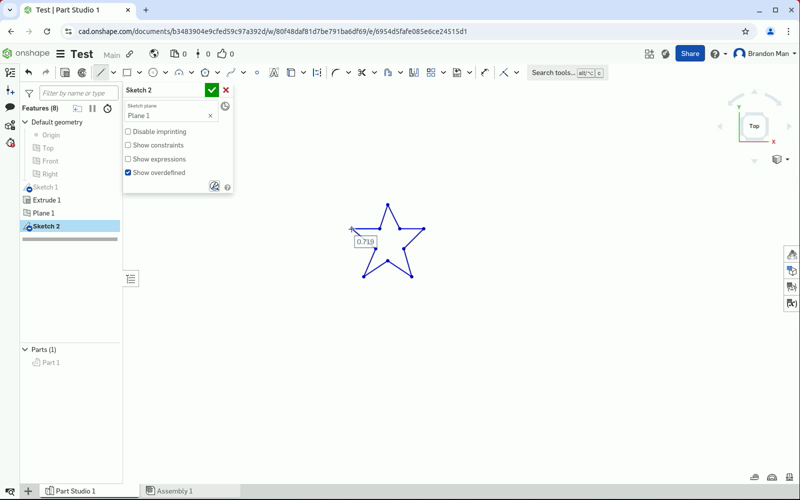
scroll(-6)
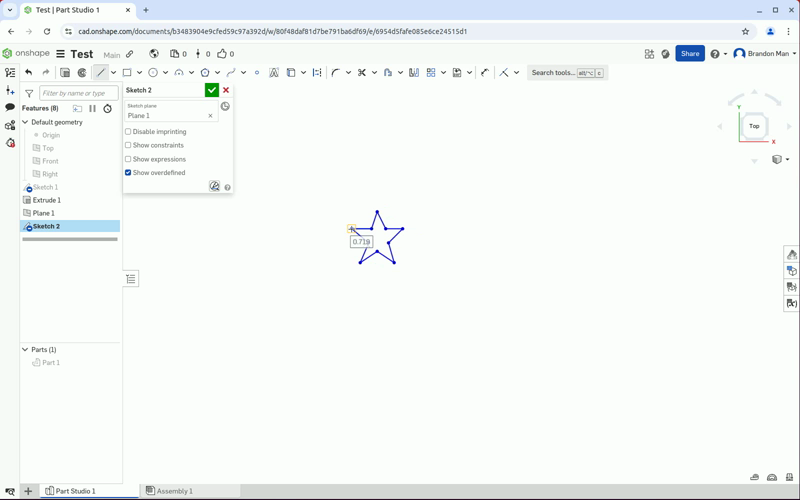
scroll(-6)
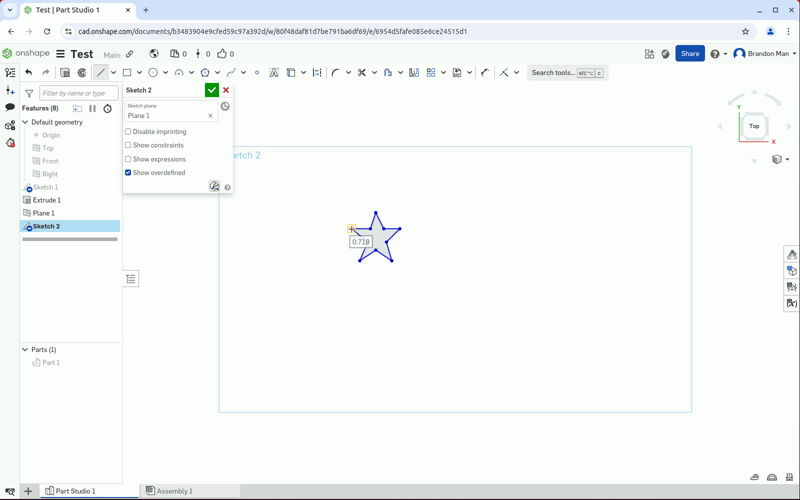
scroll(-6)
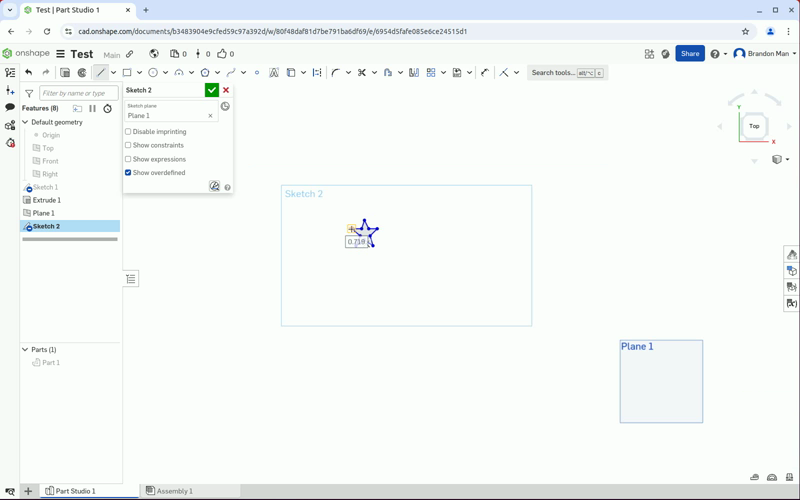
scroll(-6)
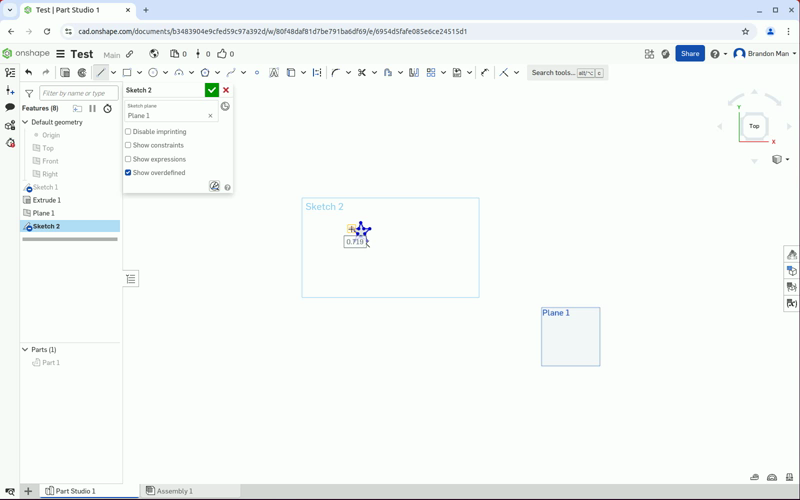
scroll(-6)
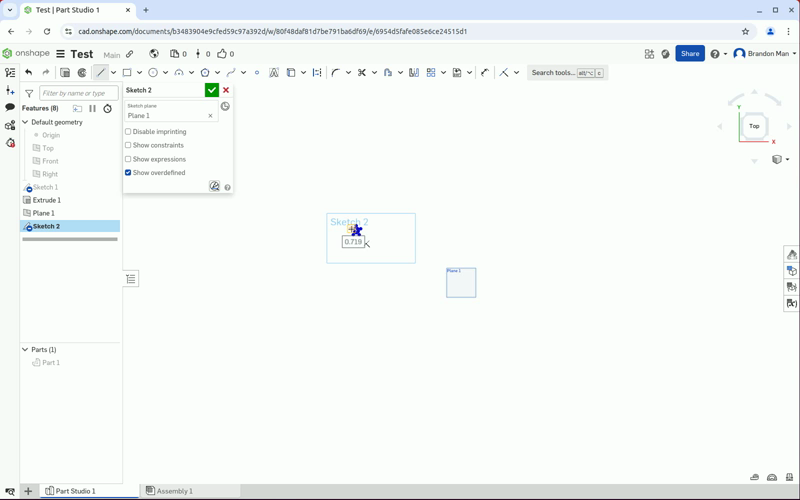
key(esc)
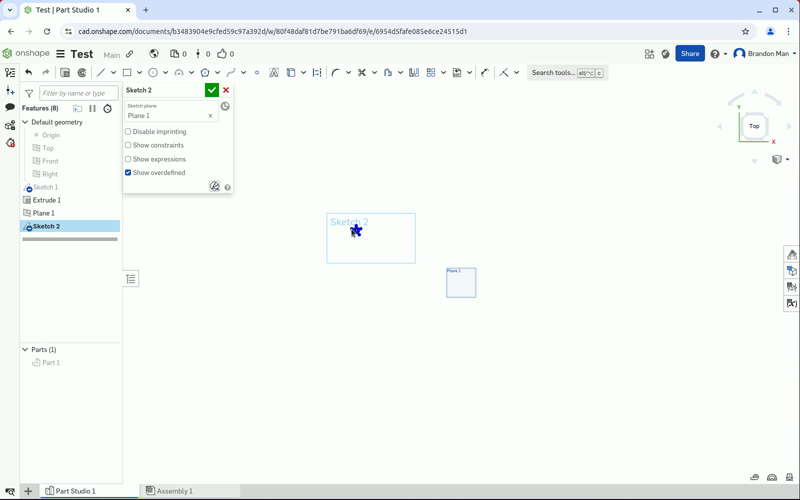
mouse_move(356, 226)
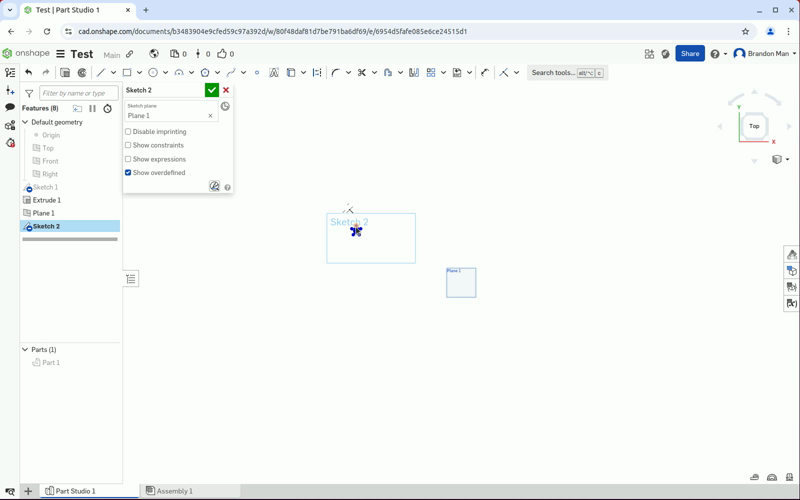
scroll(6)
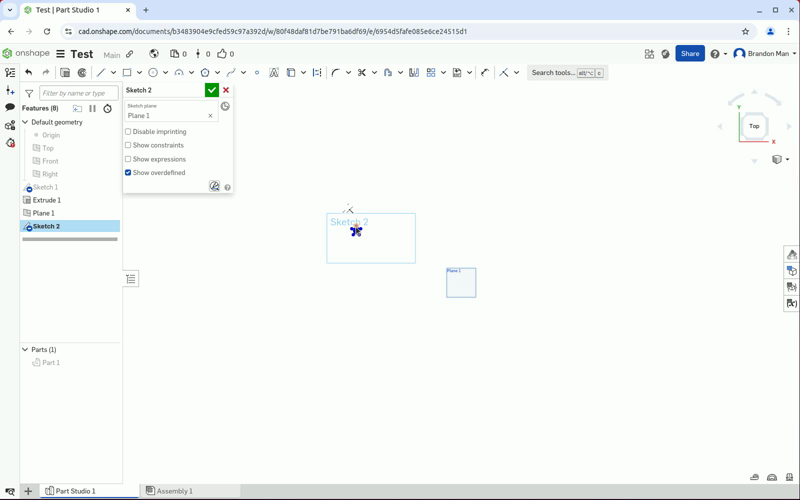
scroll(6)
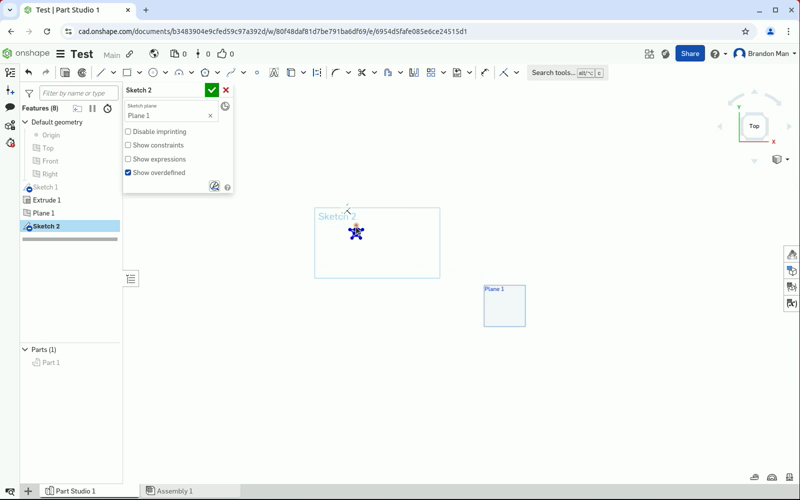
scroll(6)
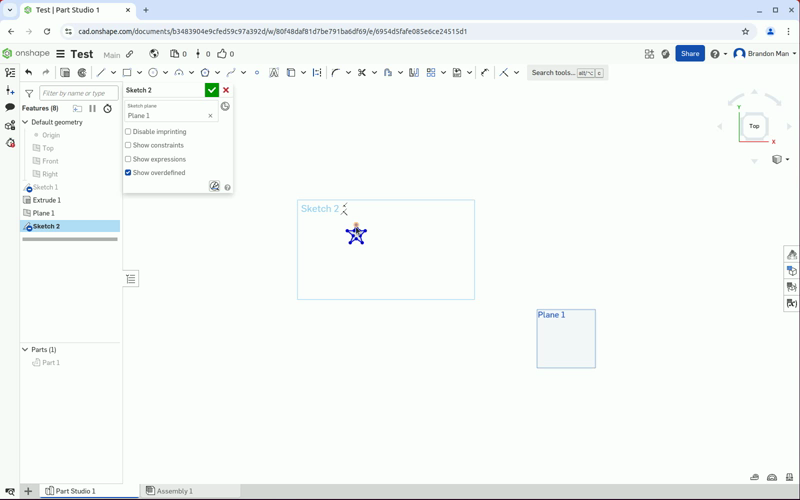
scroll(6)
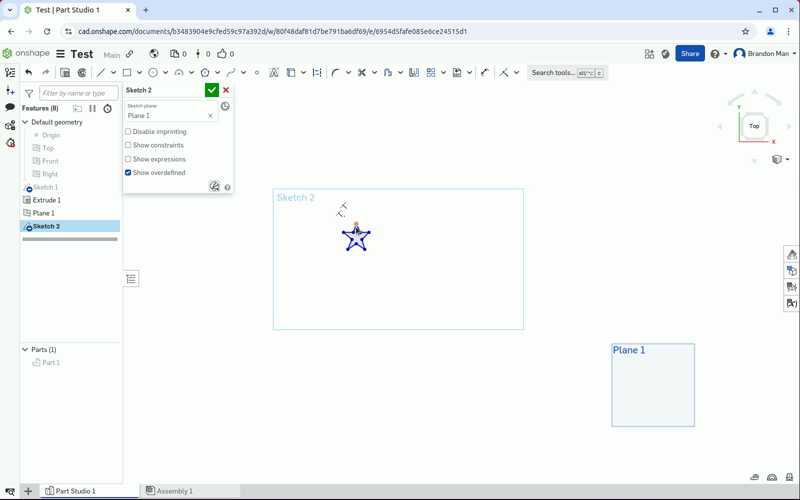
scroll(6)
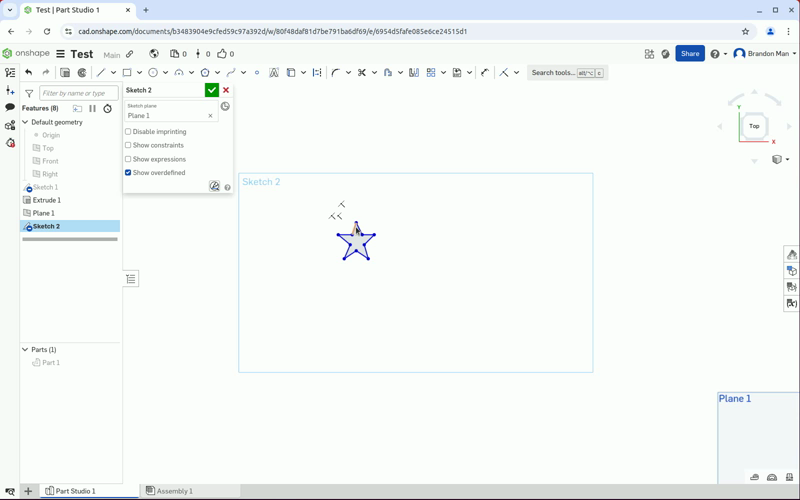
scroll(6)
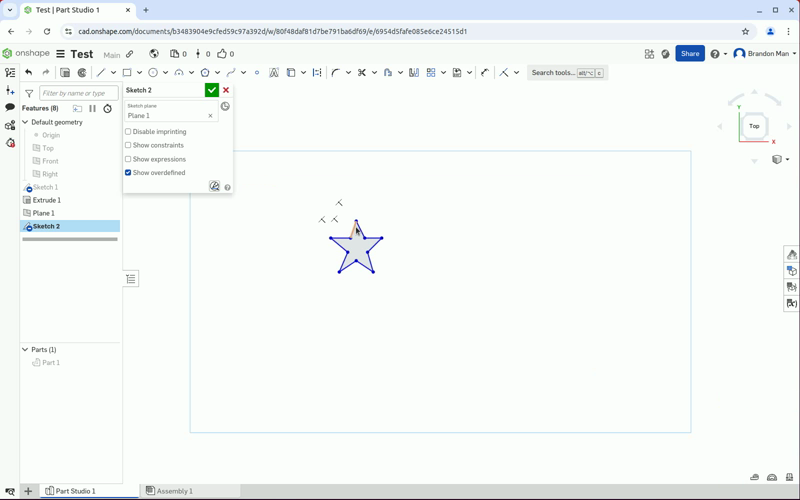
scroll(6)
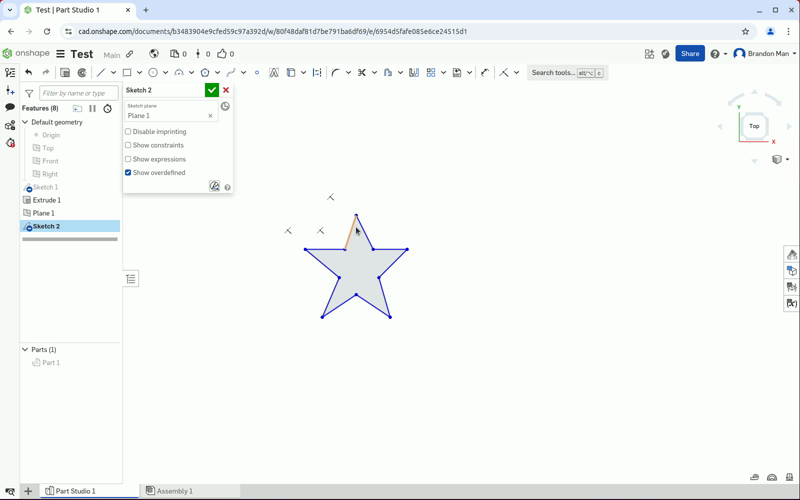
click(356, 226)
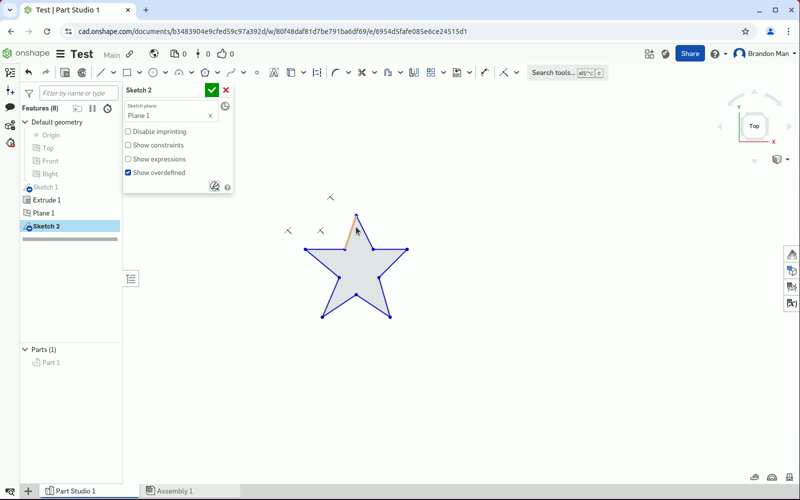
scroll(-6)
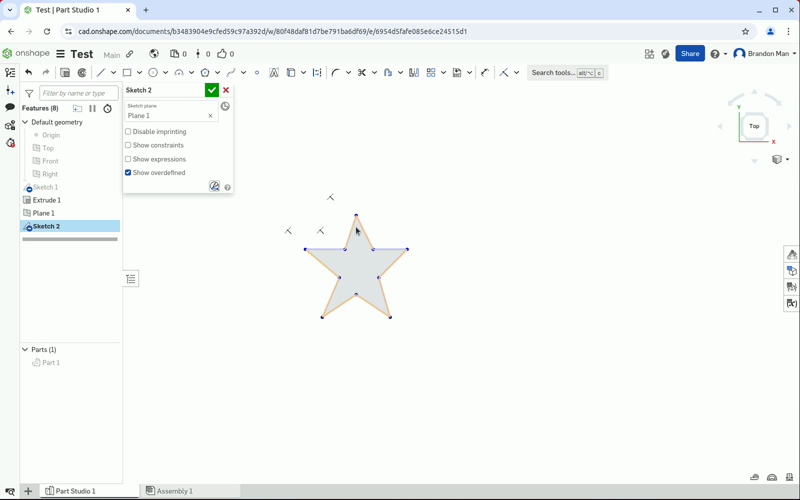
scroll(-6)
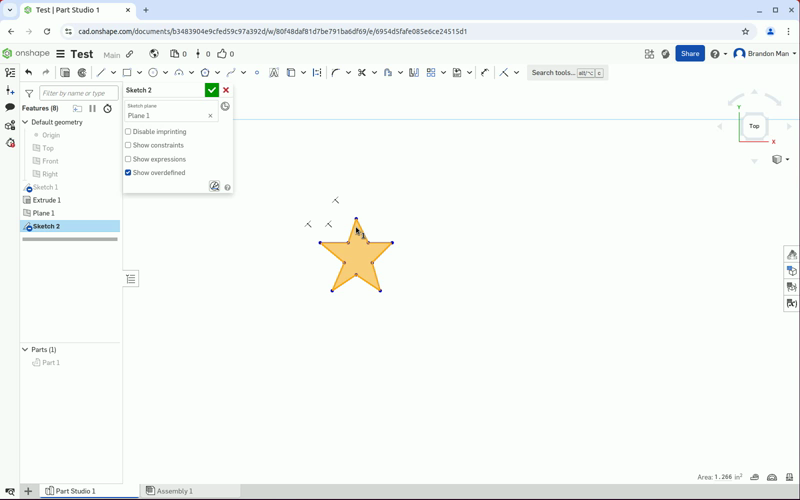
scroll(-6)
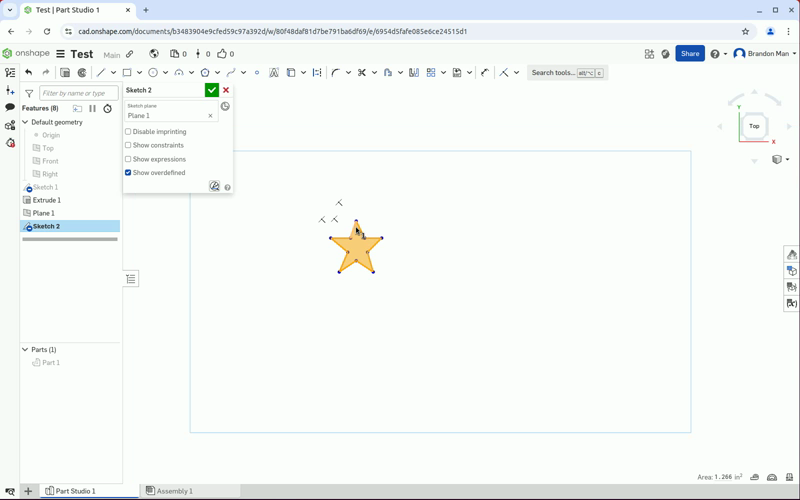
scroll(-6)
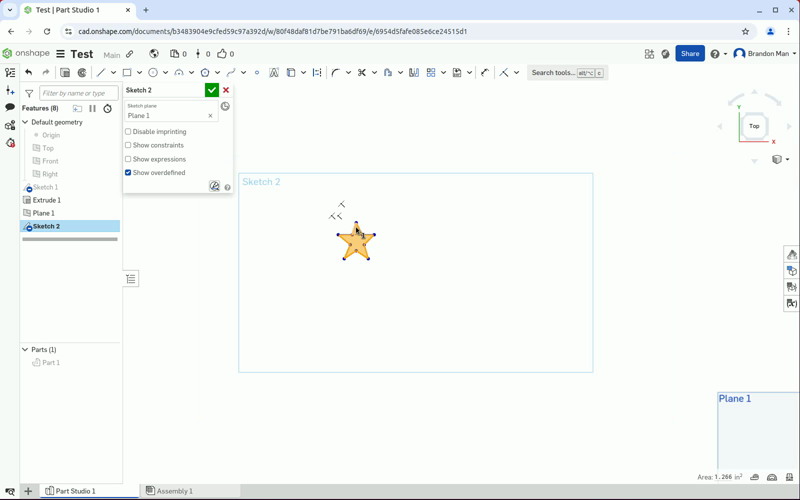
scroll(-6)
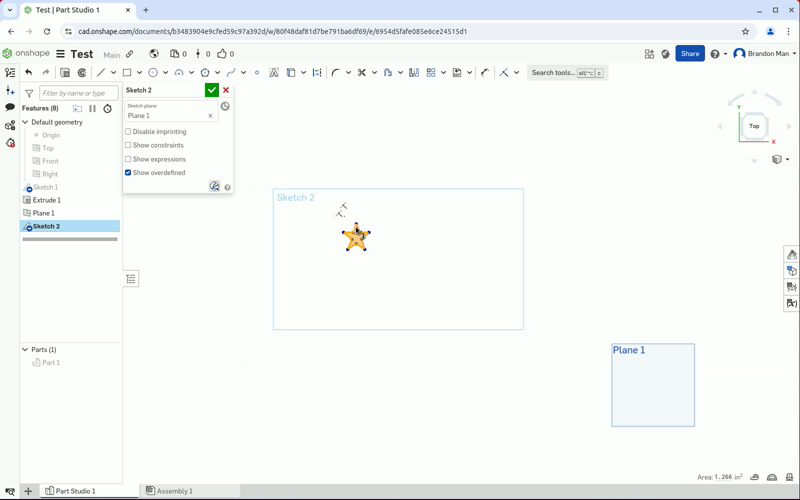
scroll(-6)
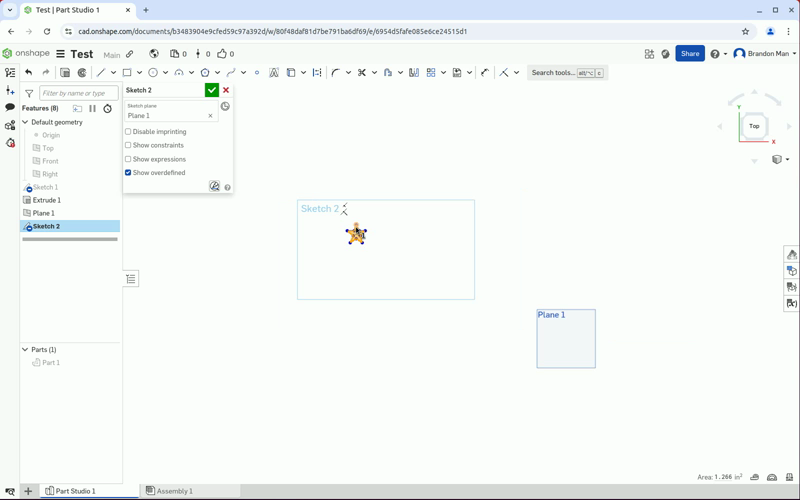
scroll(-6)
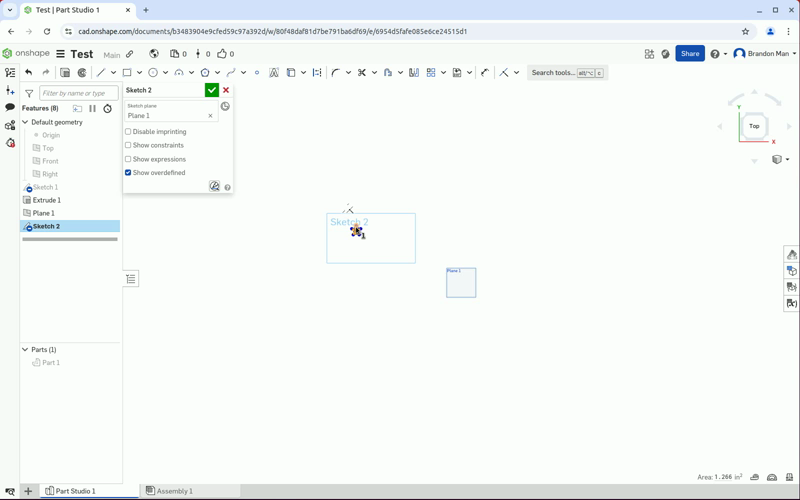
mouse_move(73, 352)
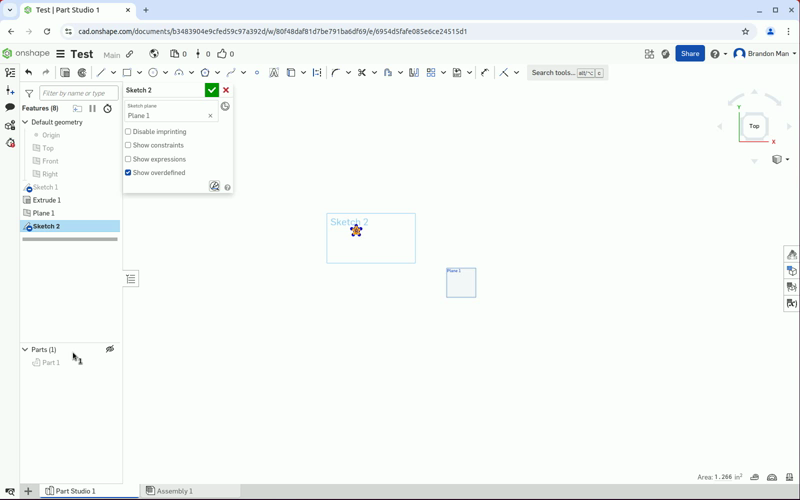
key(shift+y)
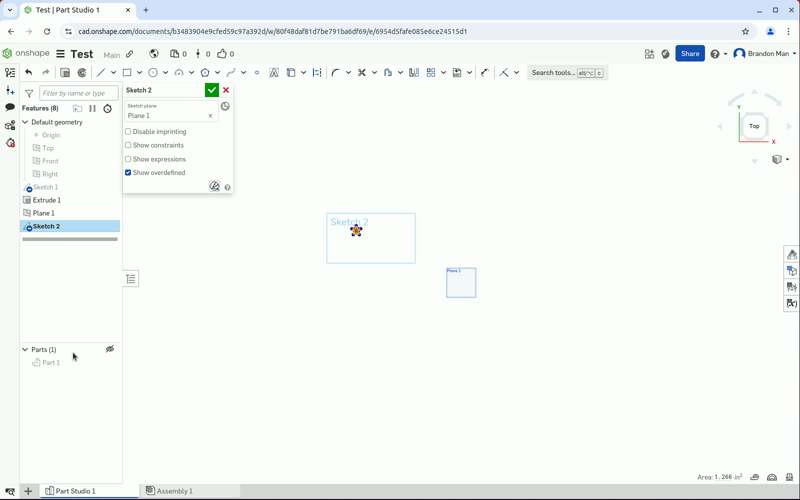
key(shift+e)
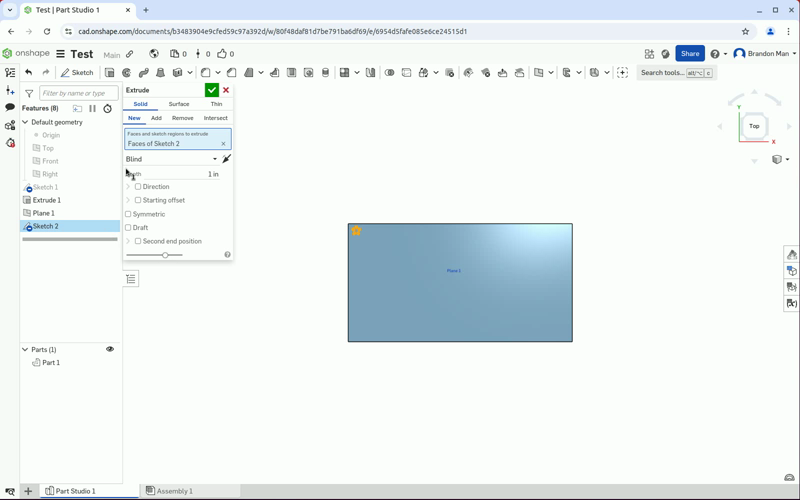
mouse_move(143, 106)
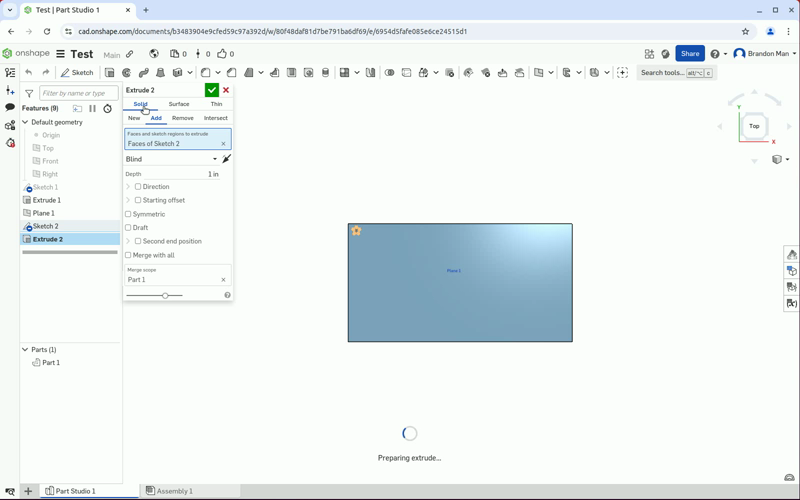
click(143, 106)
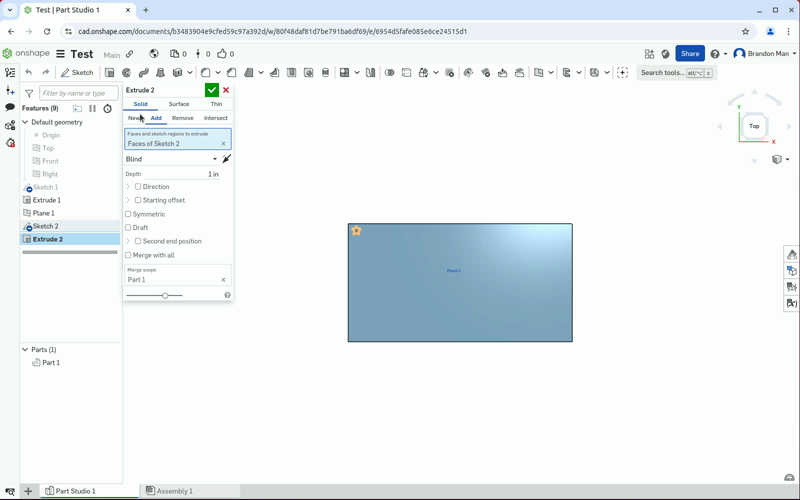
mouse_move(137, 120)
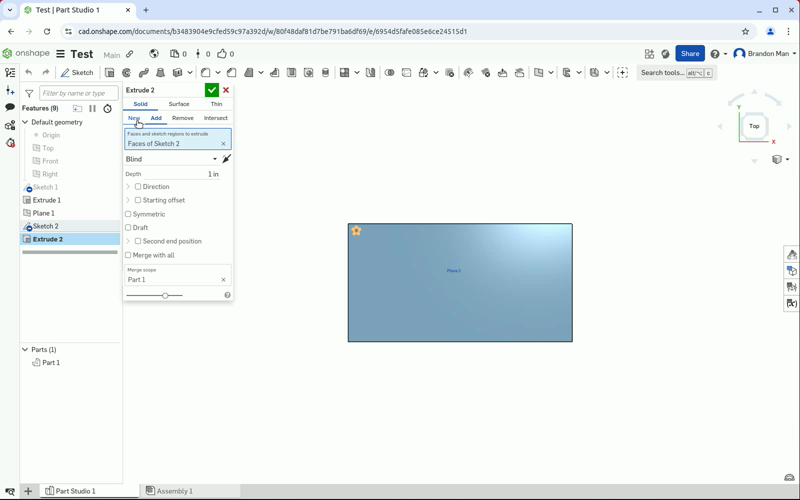
click(137, 120)
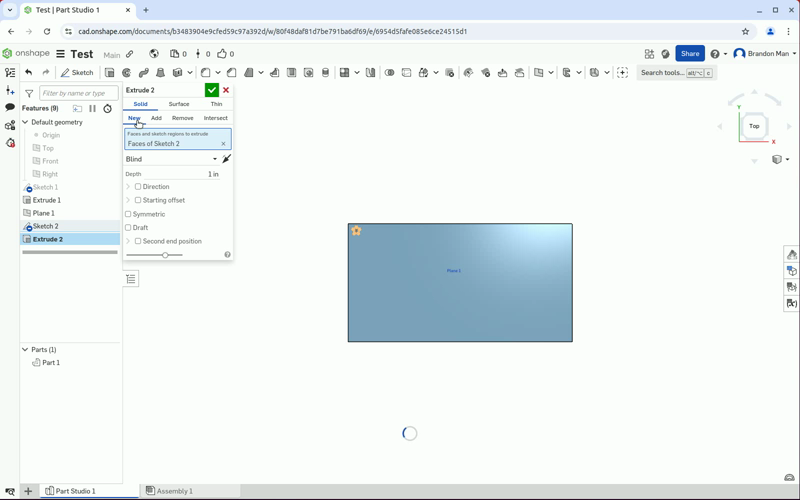
key(tab, 4)
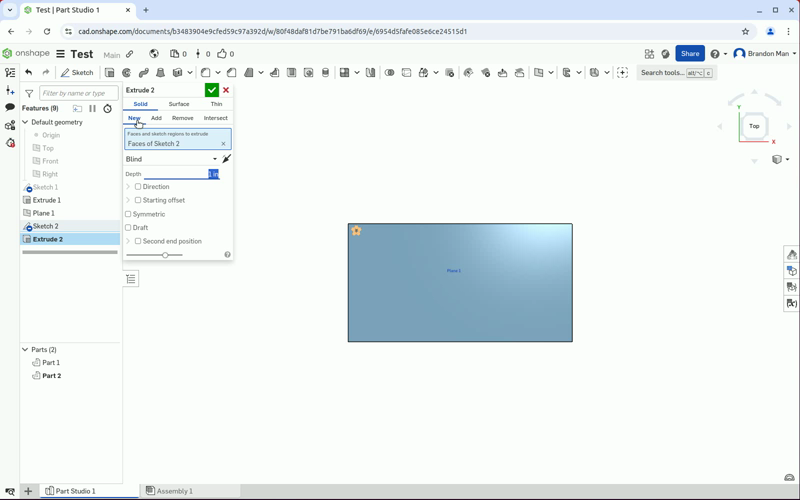
text(0.481)
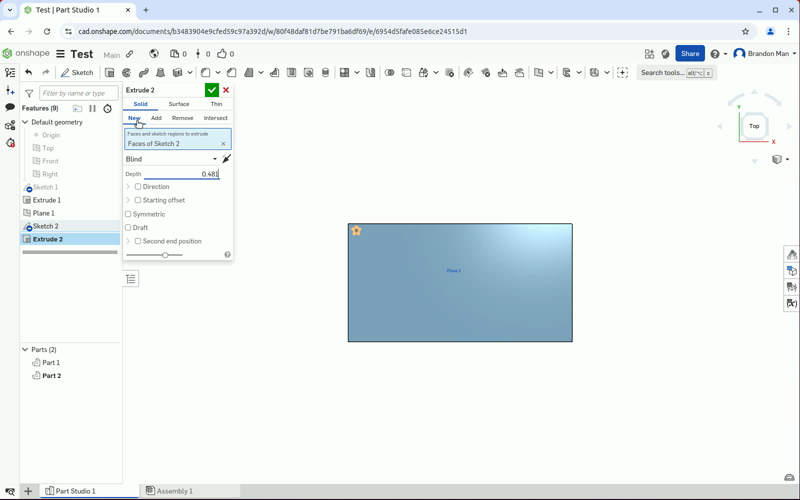
key(enter)
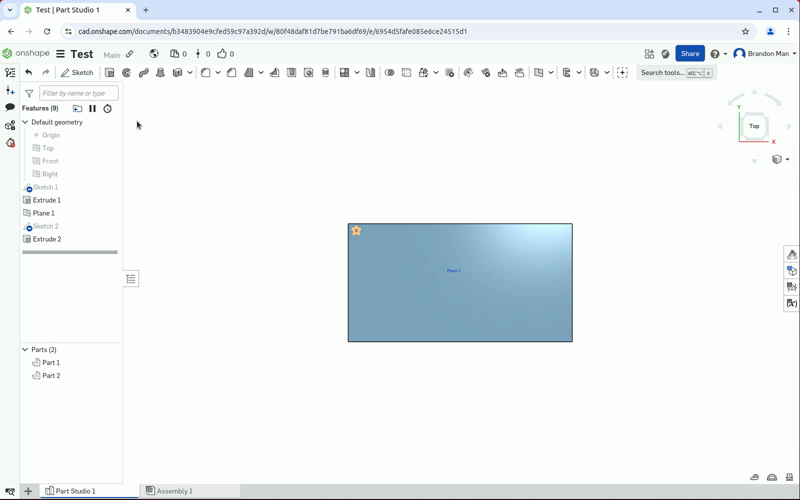
key(shift+h)
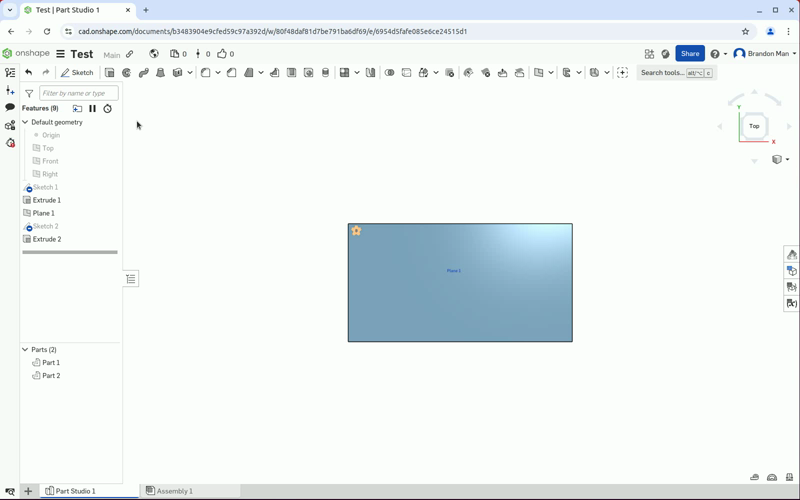
key(shift+h)
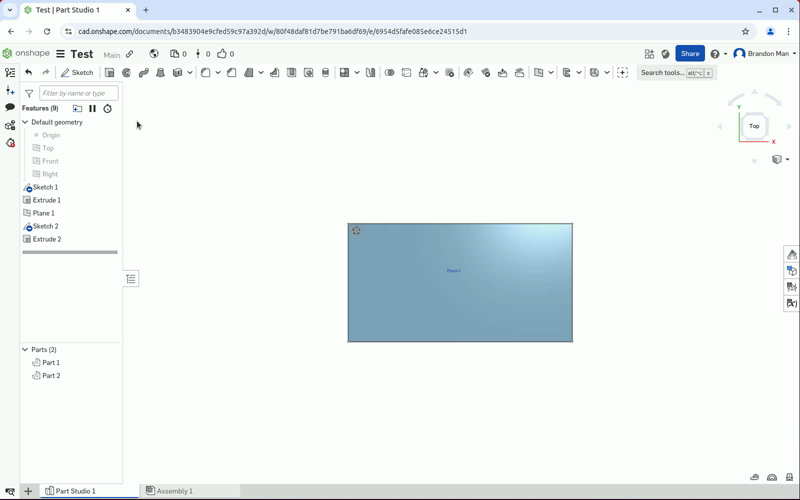
key(shift+7)
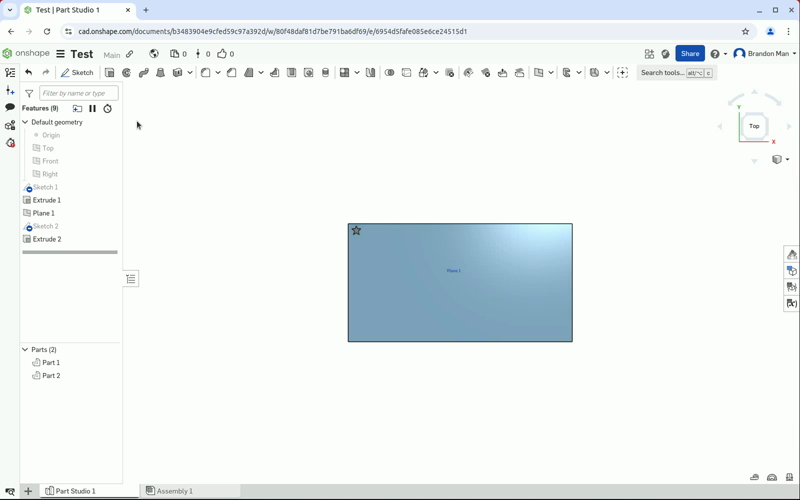
key(up, 3)
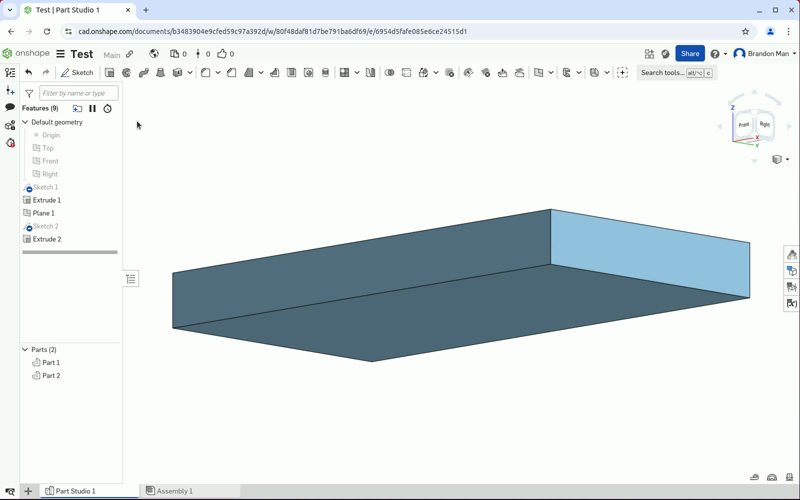
key(left, 3)
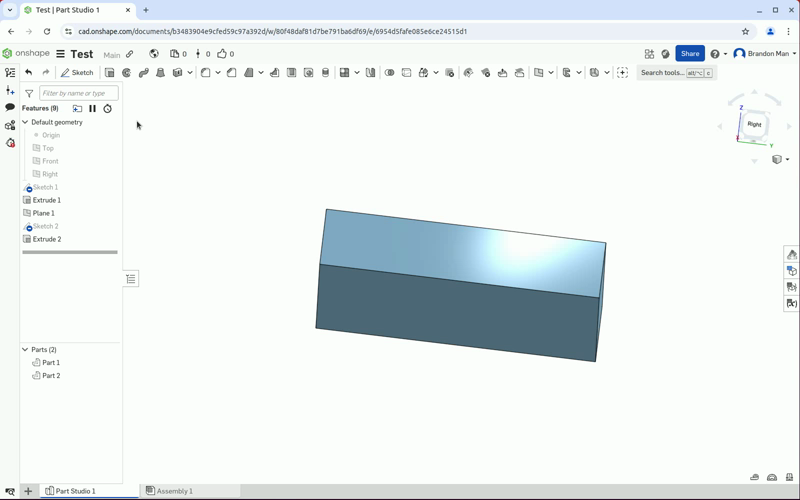
key(right, 3)
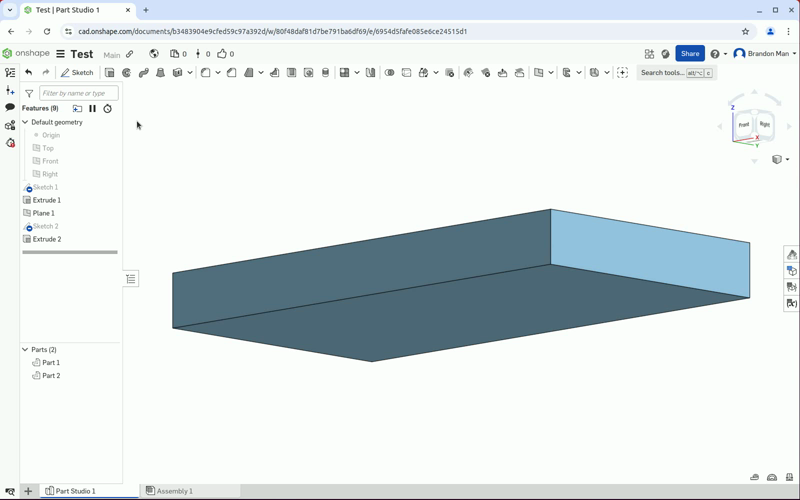
key(down, 3)
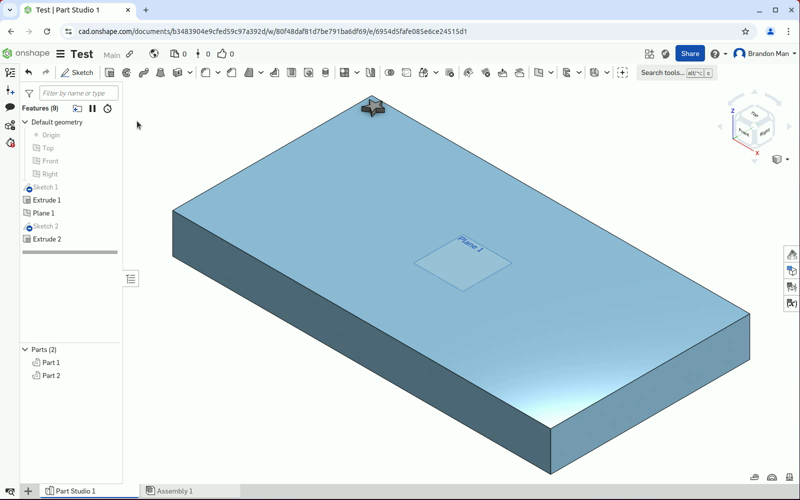
mouse_move(73, 189)
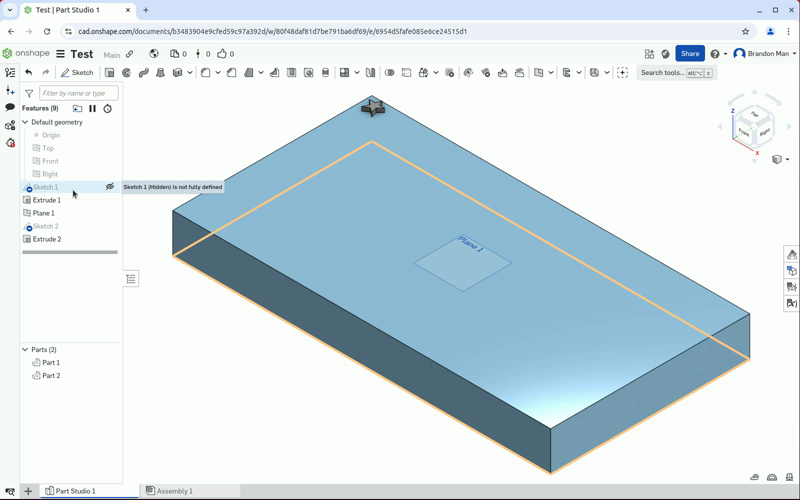
click(73, 189)